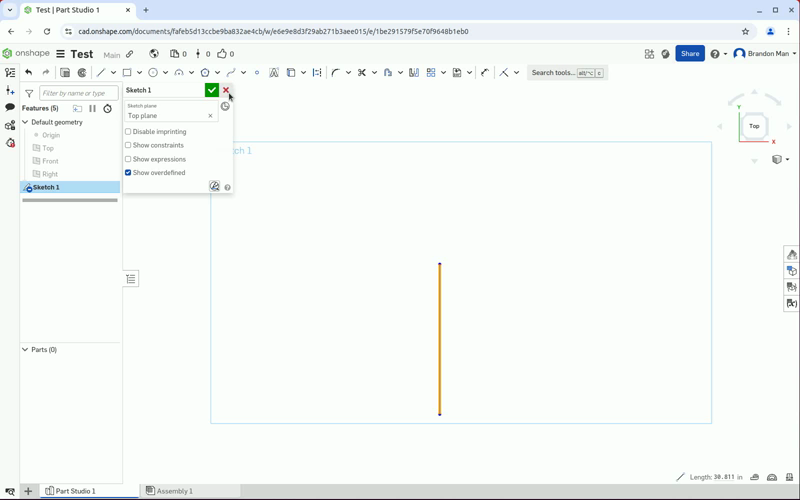
key(shift+h)
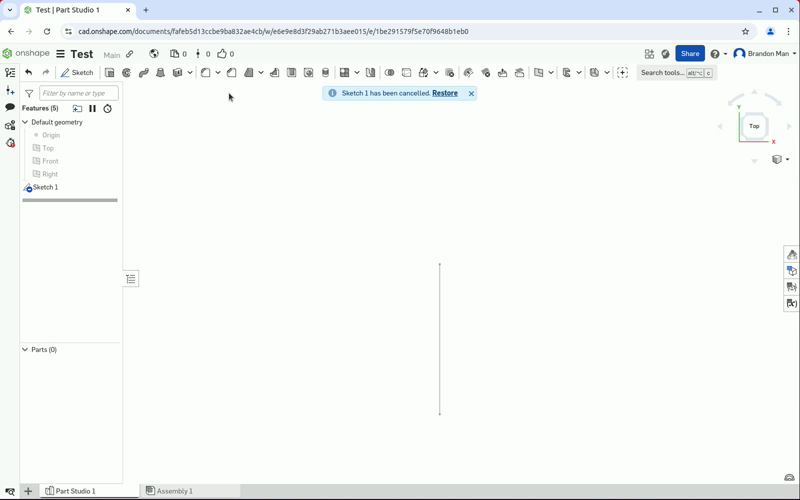
key(shift+s)
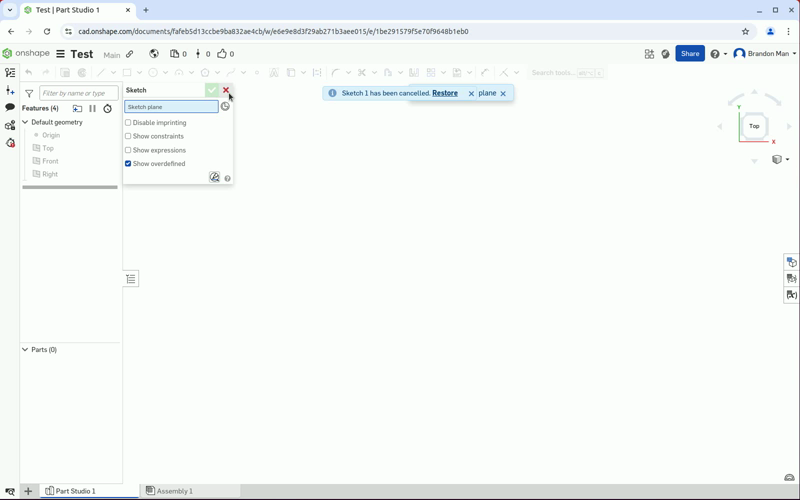
mouse_move(73, 150)
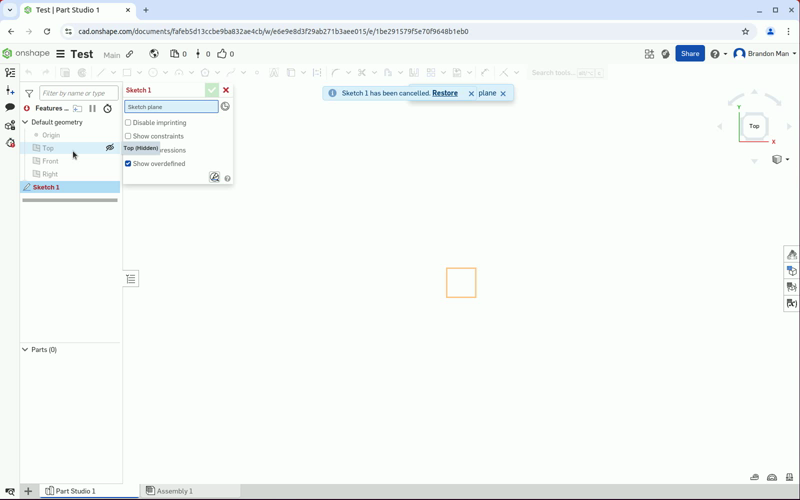
click(73, 150)
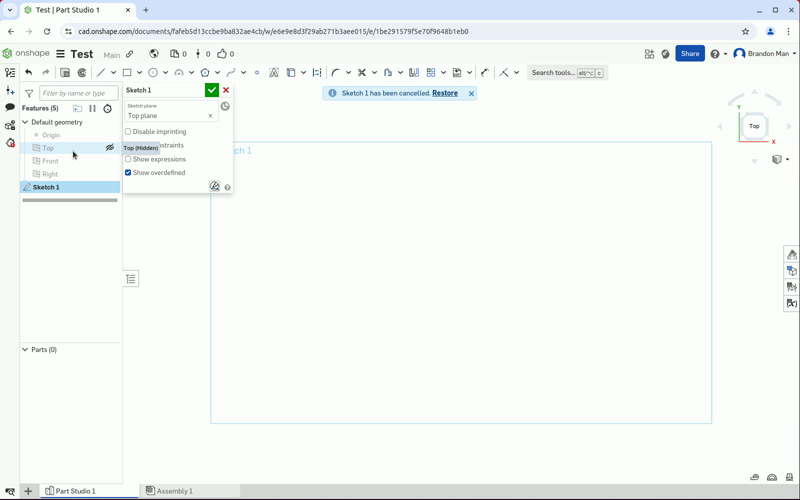
mouse_move(73, 352)
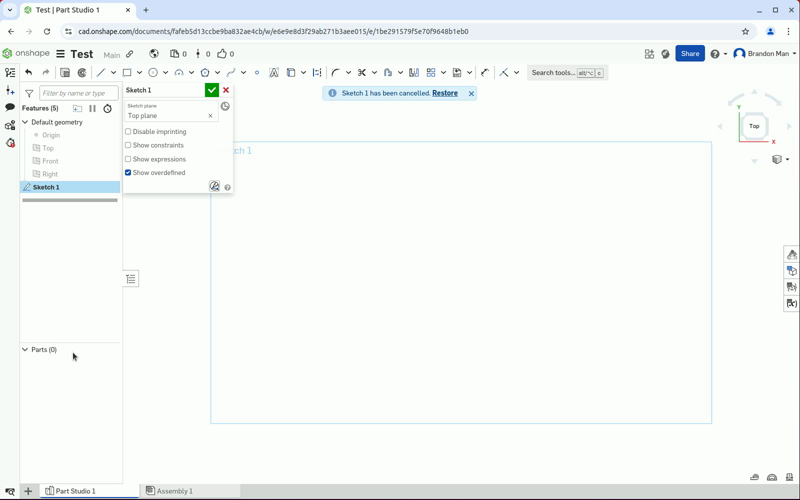
key(y)
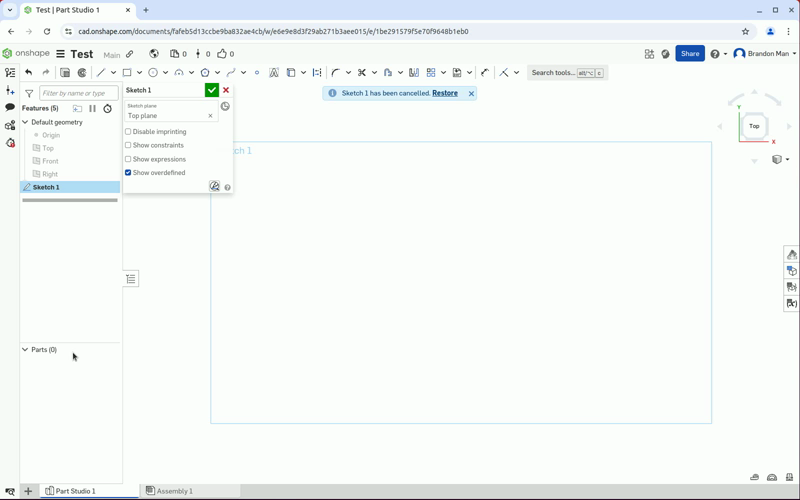
key(l)
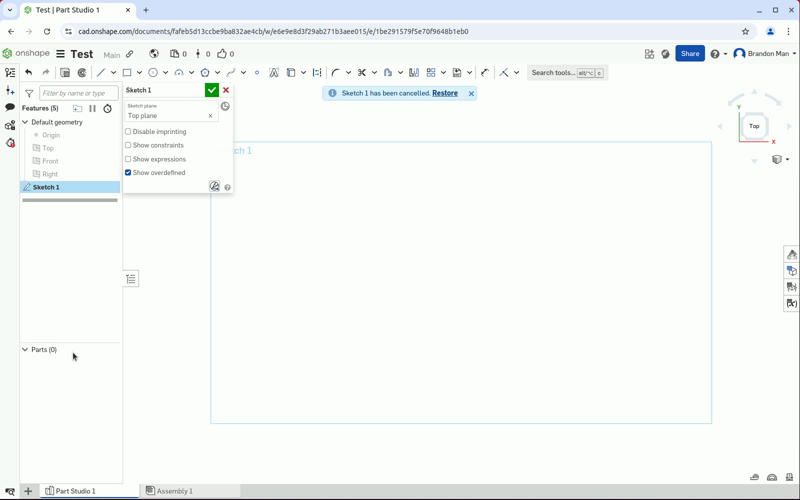
key_down(shift)
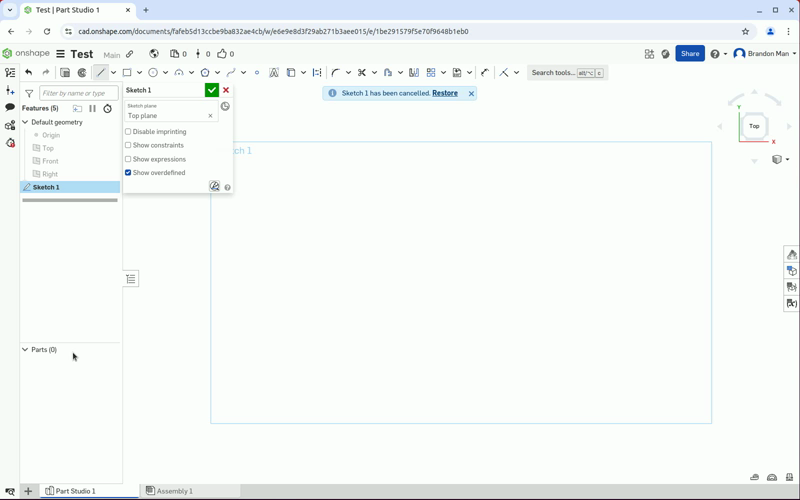
mouse_move(351, 342)
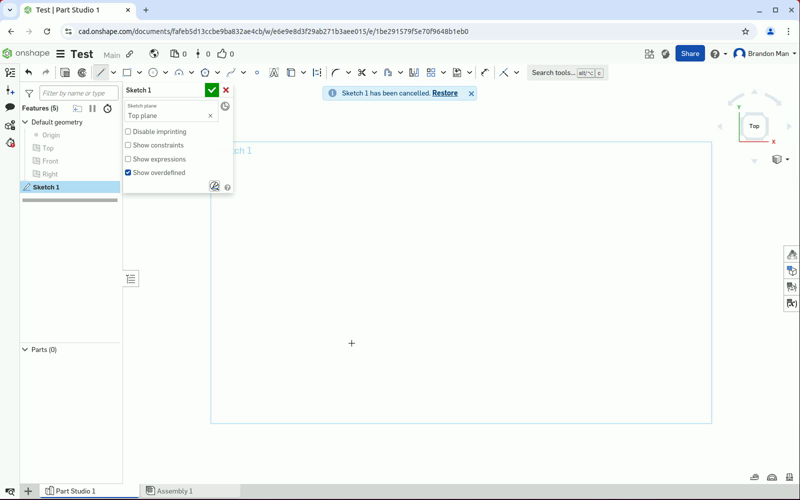
click(351, 342)
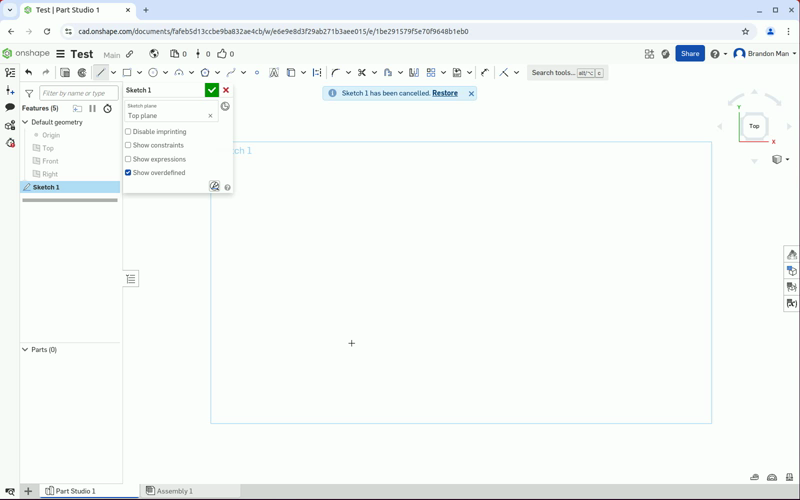
key_up(shift)
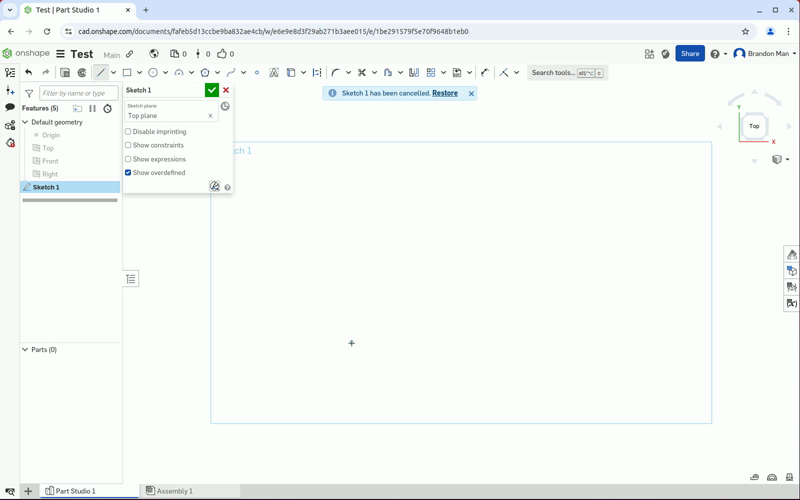
key_down(shift)
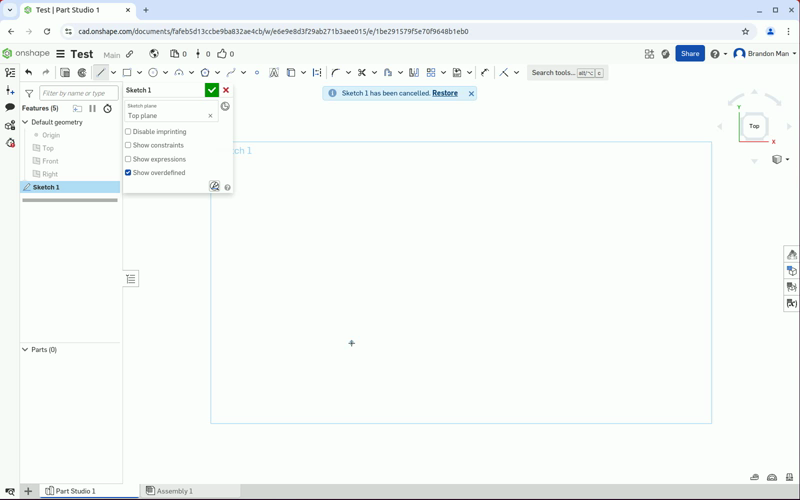
mouse_move(541, 342)
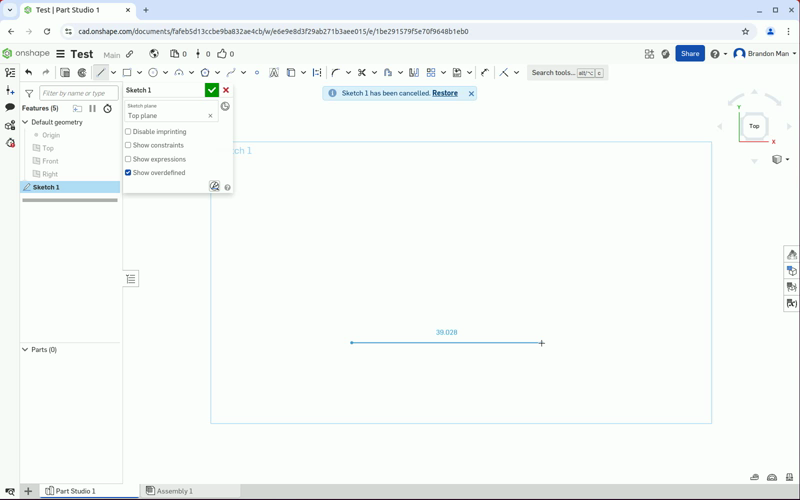
click(541, 342)
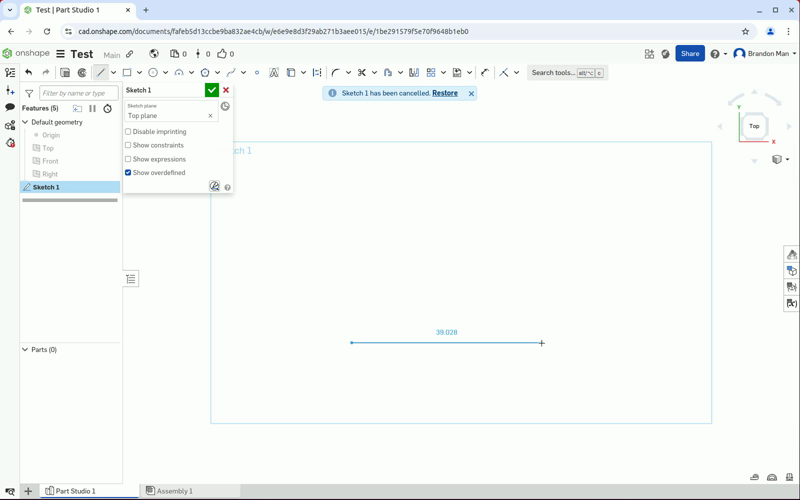
key_up(shift)
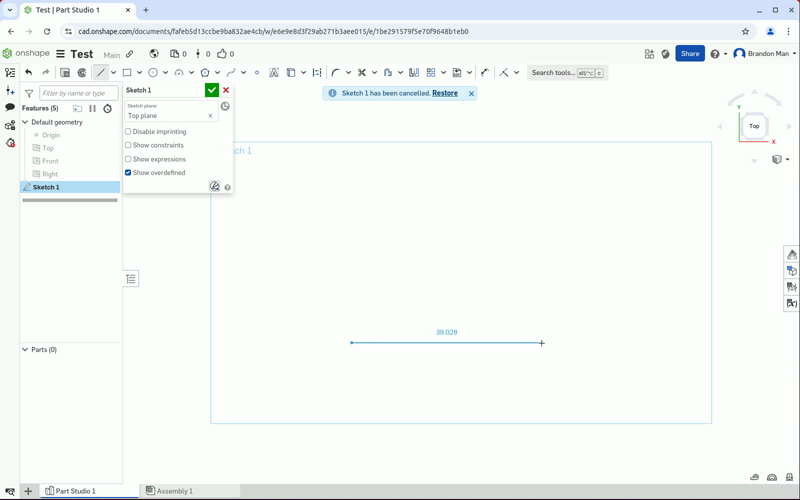
key_down(shift)
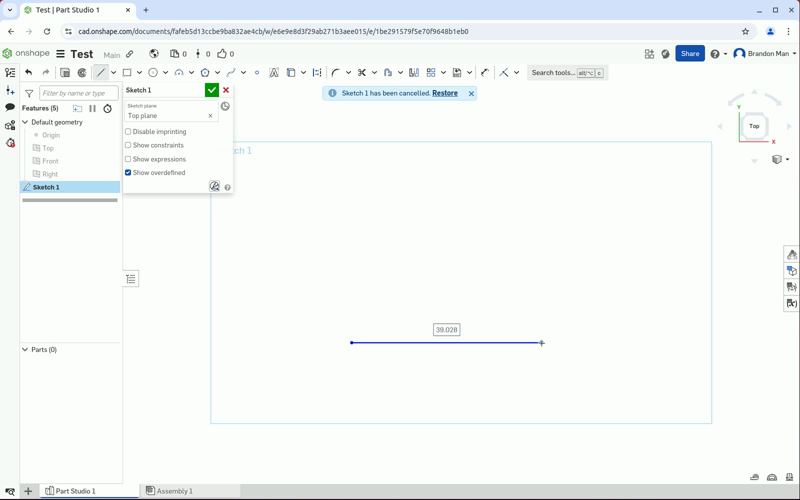
mouse_move(541, 268)
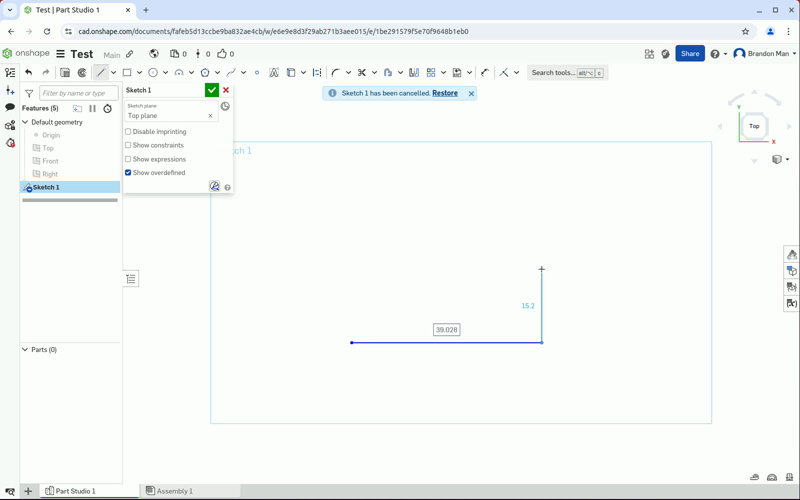
click(541, 268)
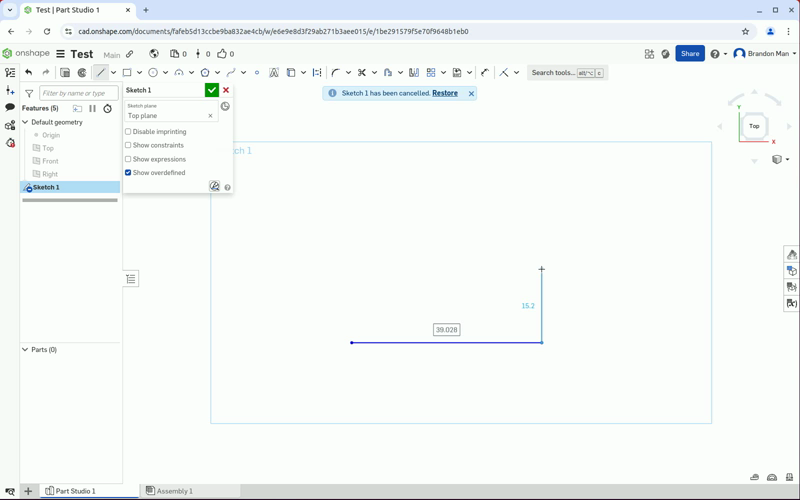
key_up(shift)
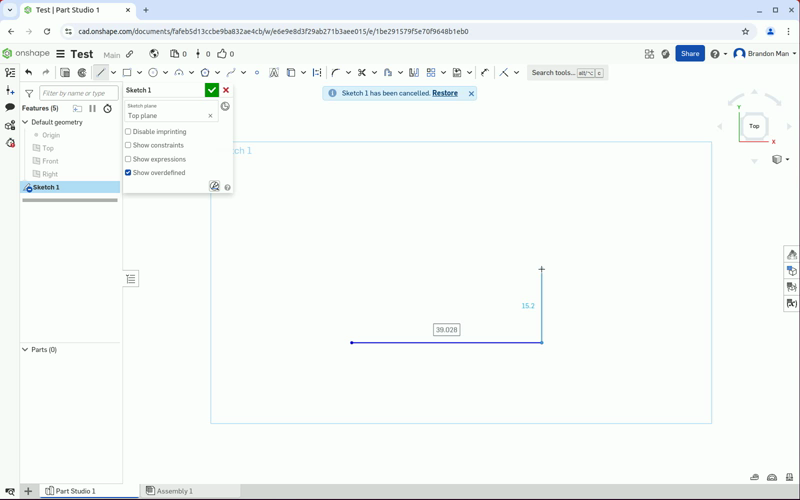
key_down(shift)
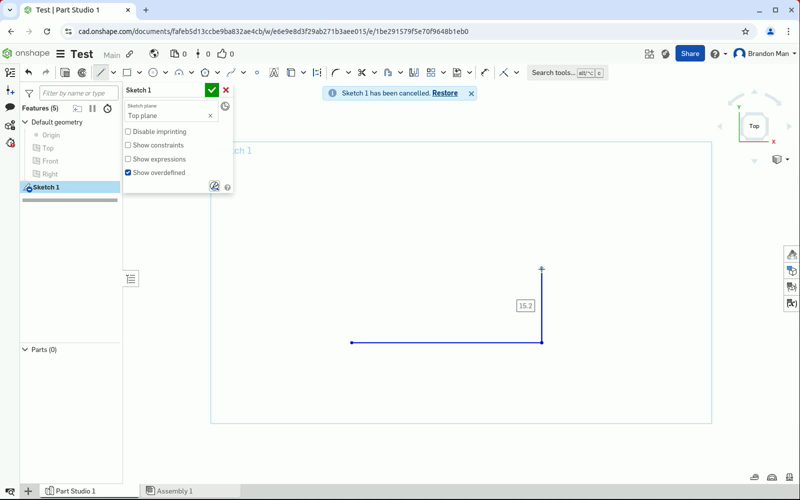
mouse_move(571, 268)
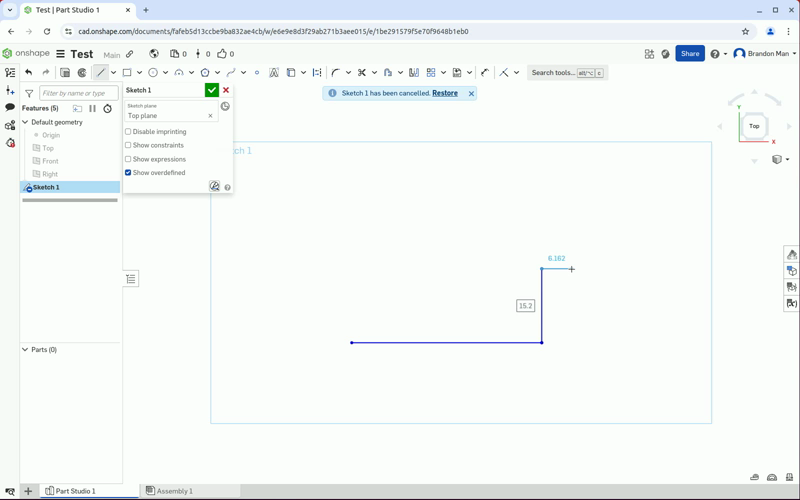
mouse_move(572, 268)
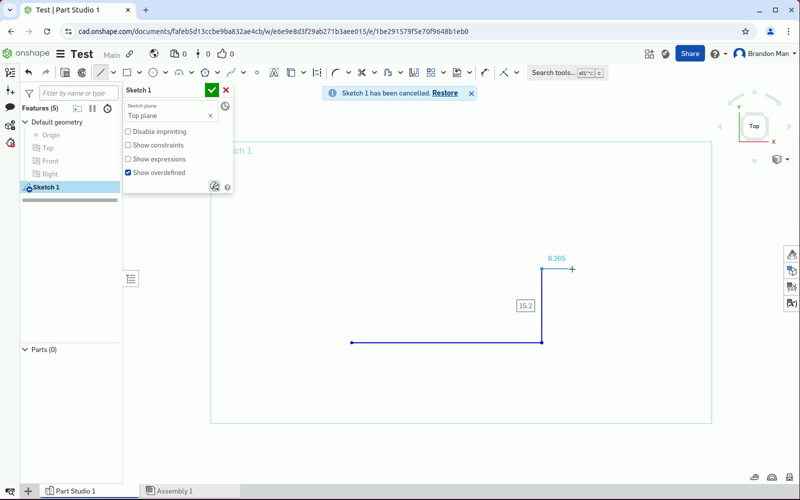
click(572, 268)
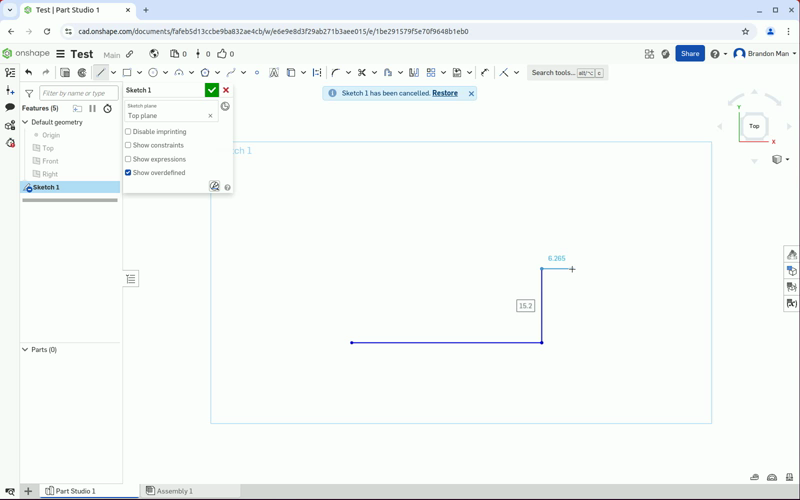
key_up(shift)
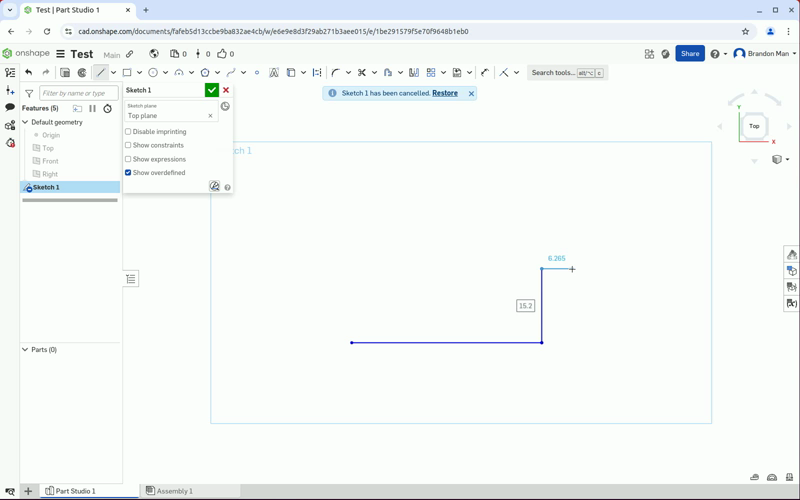
key_down(shift)
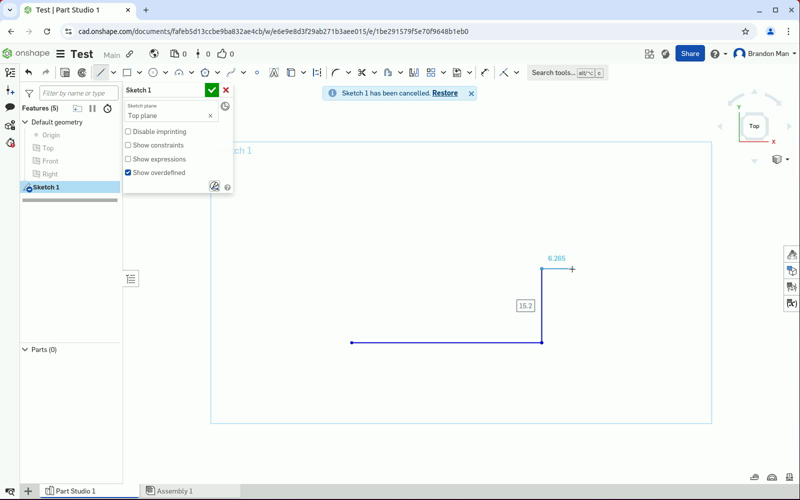
mouse_move(589, 268)
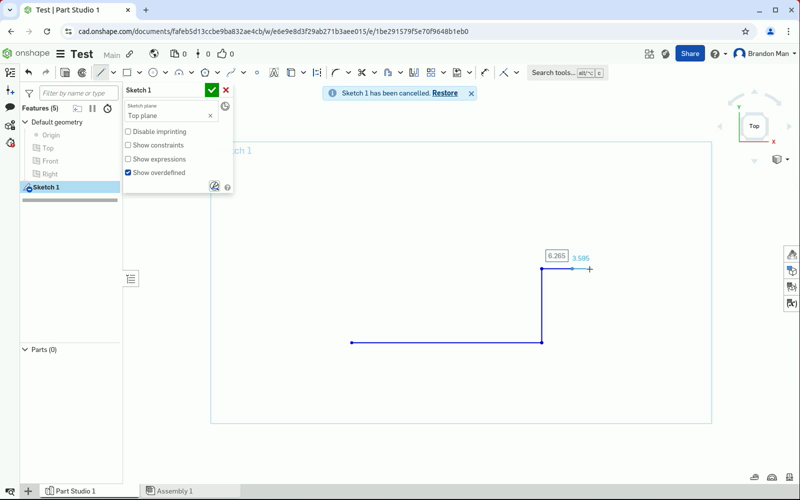
mouse_move(572, 231)
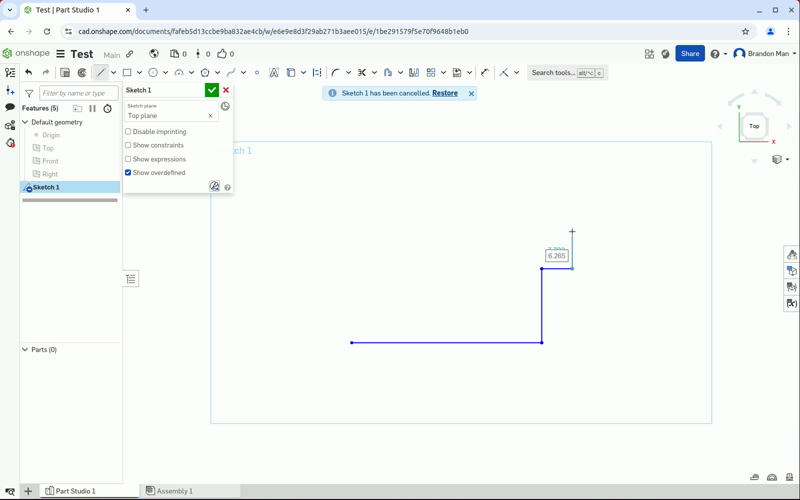
click(572, 231)
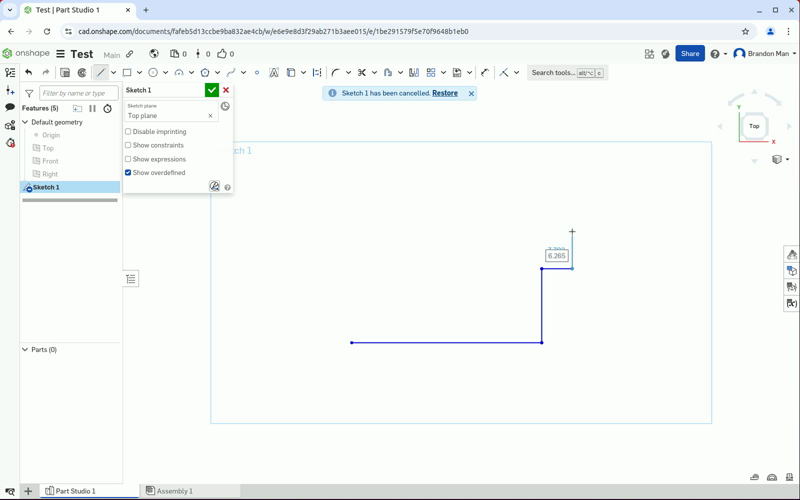
key_up(shift)
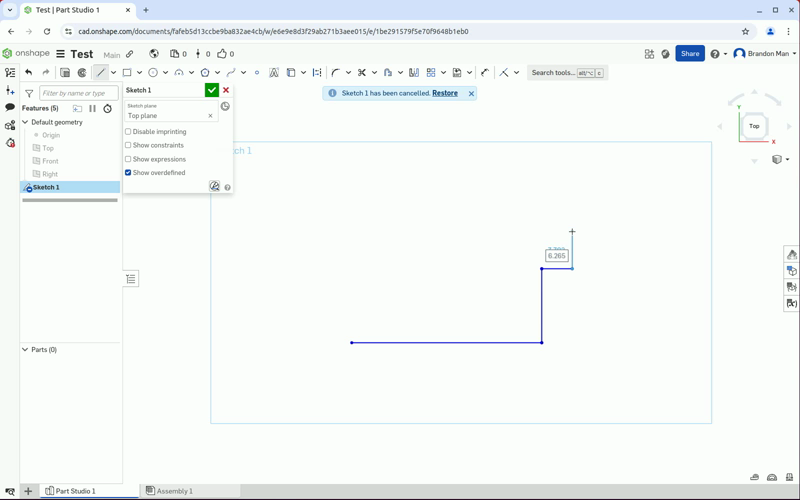
key_down(shift)
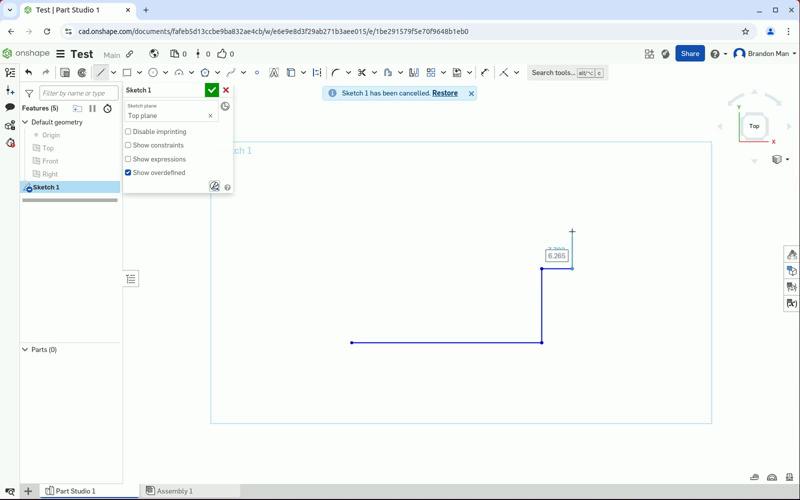
mouse_move(351, 231)
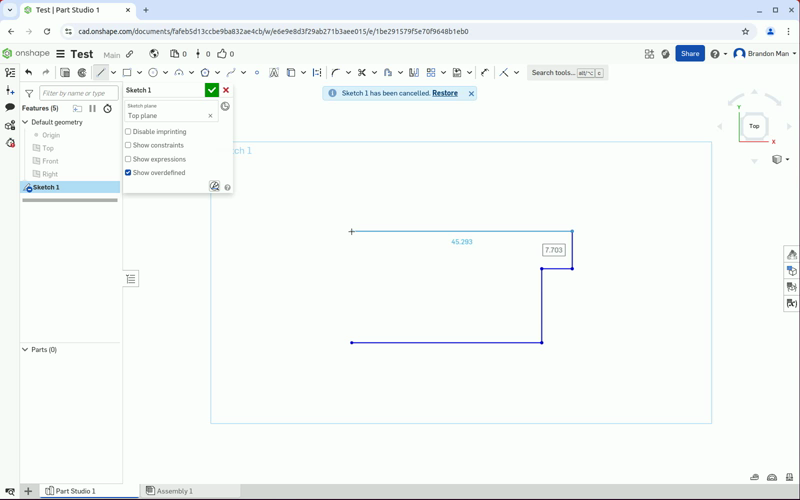
click(351, 231)
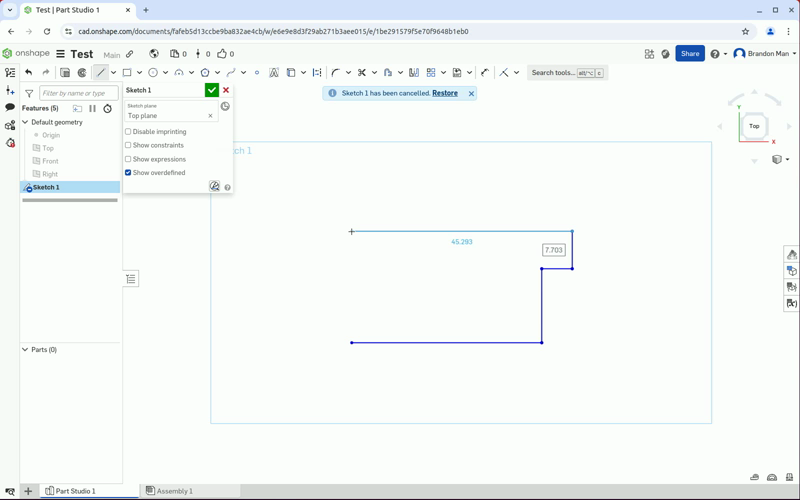
key_up(shift)
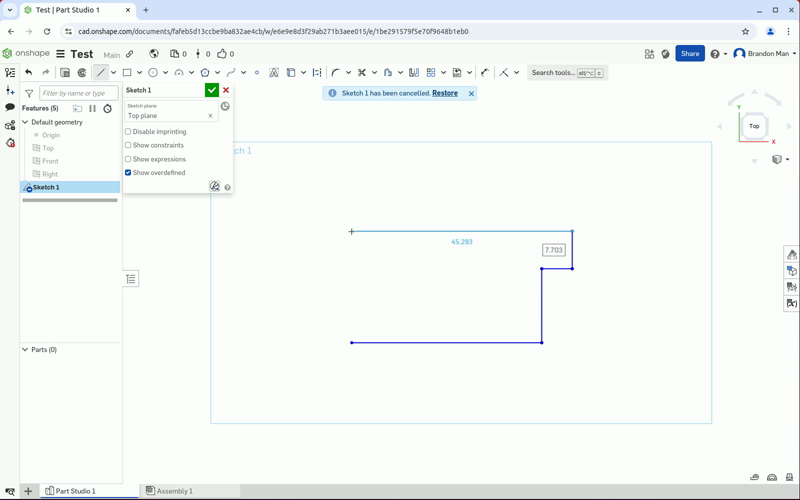
key_down(shift)
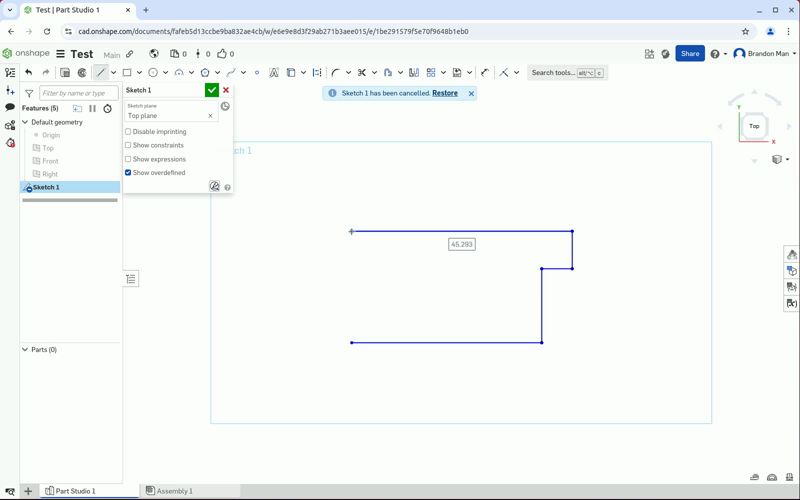
mouse_move(351, 342)
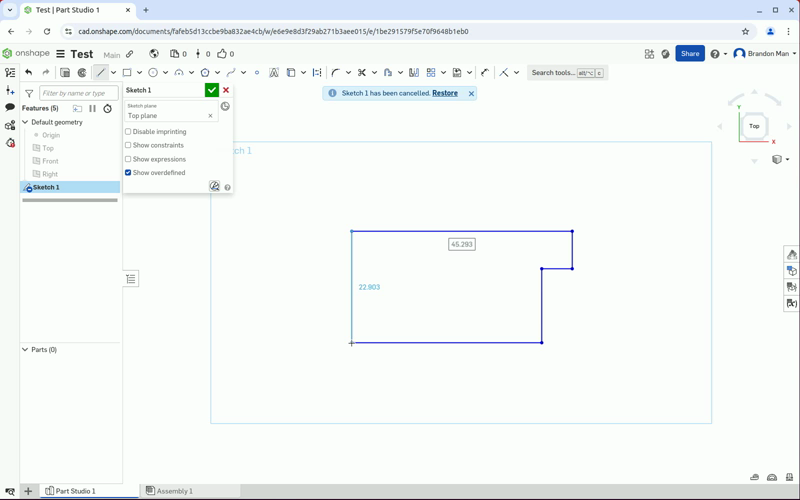
key_up(shift)
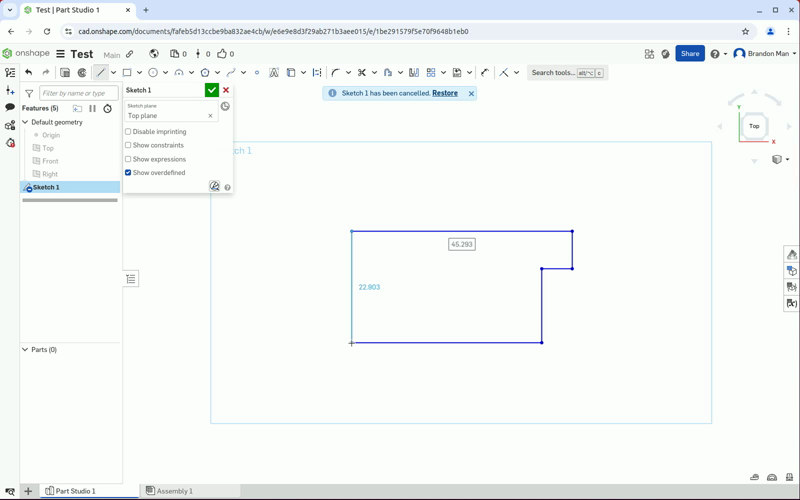
click(351, 342)
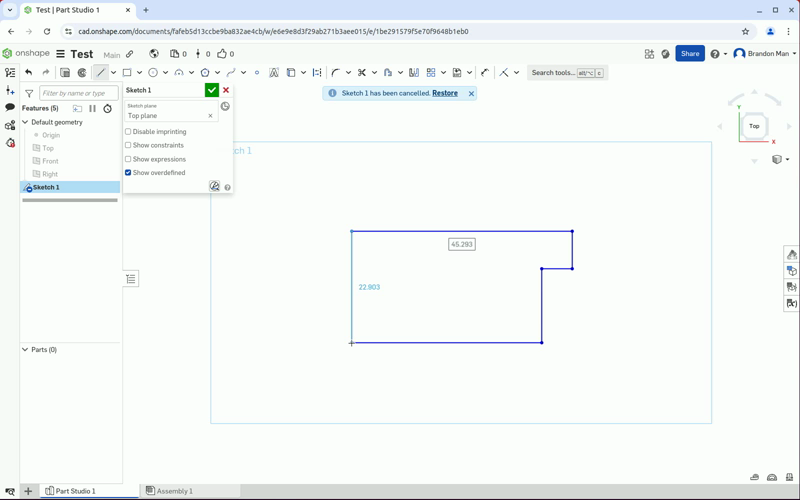
key(esc)
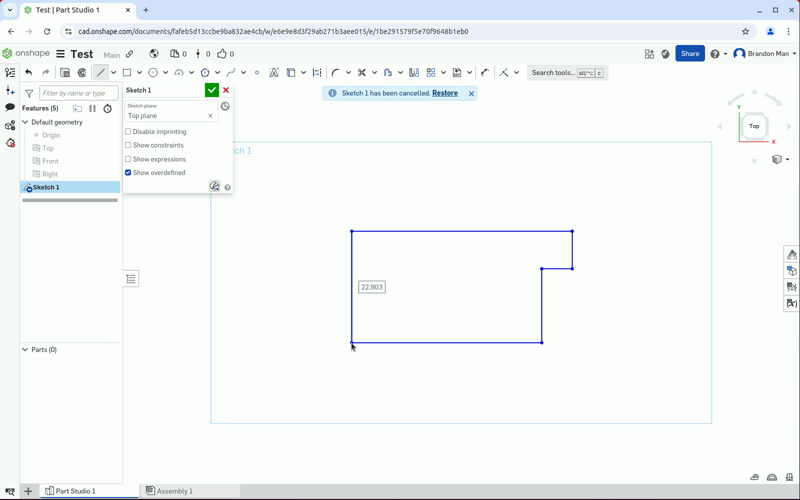
key(c)
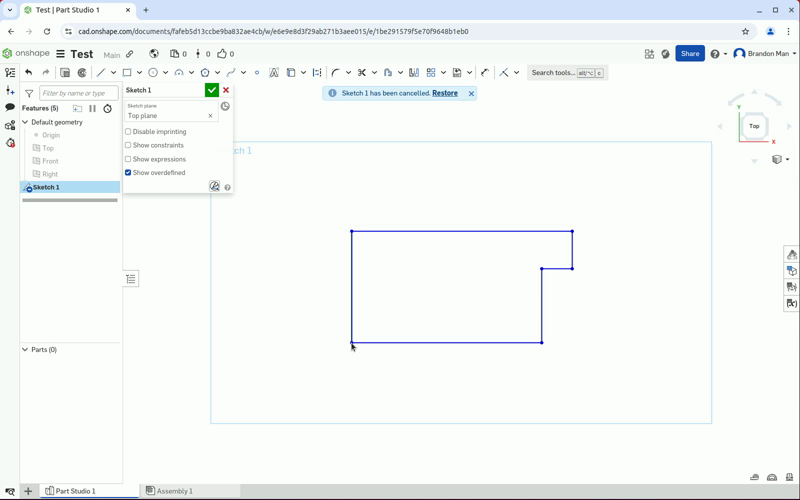
key_down(shift)
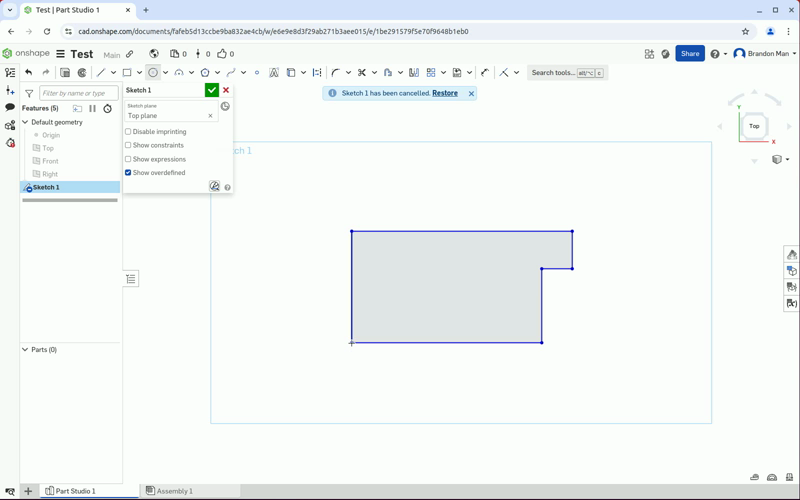
mouse_move(463, 286)
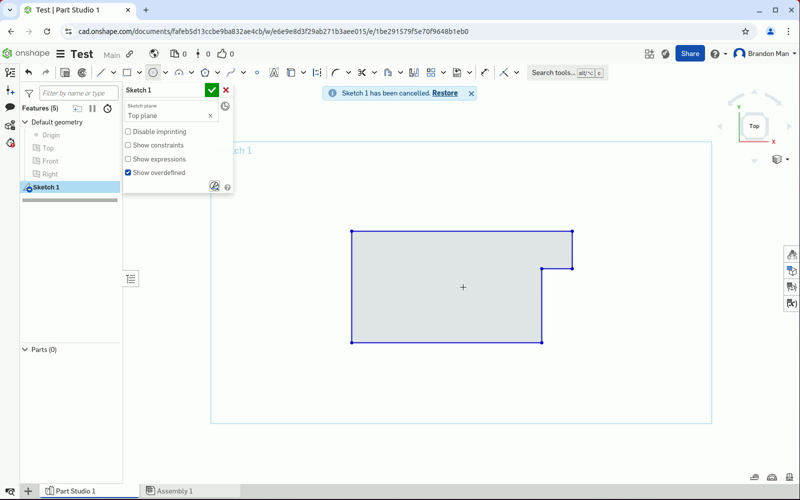
click(463, 286)
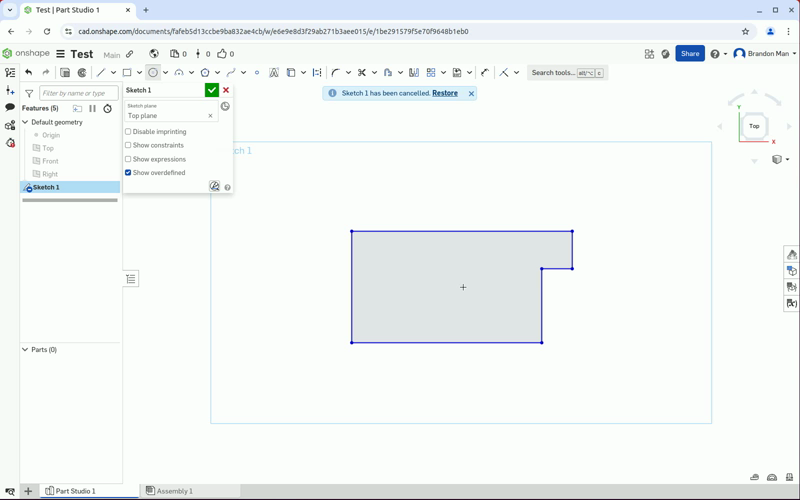
key_up(shift)
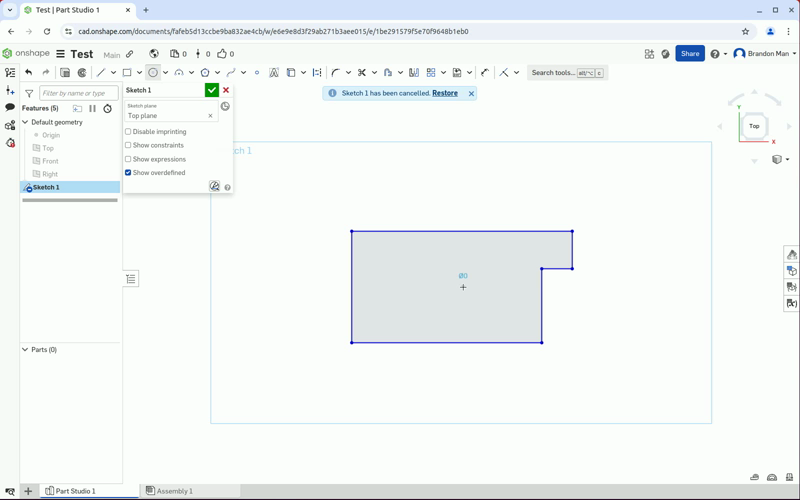
mouse_move(484, 286)
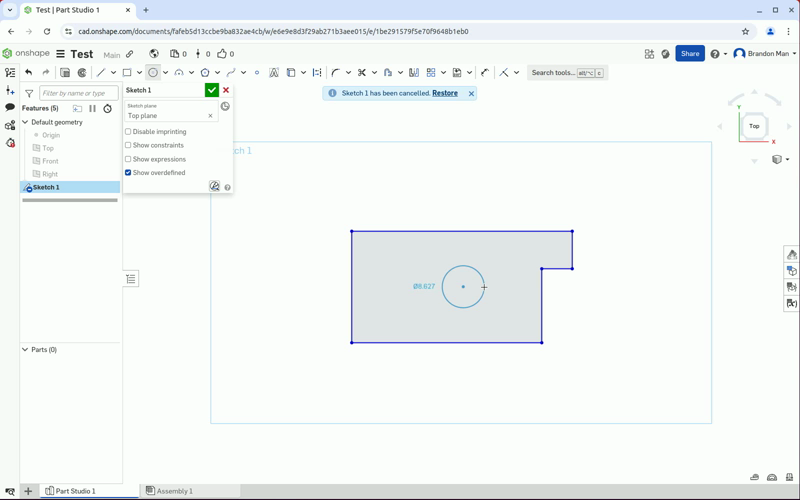
click(484, 286)
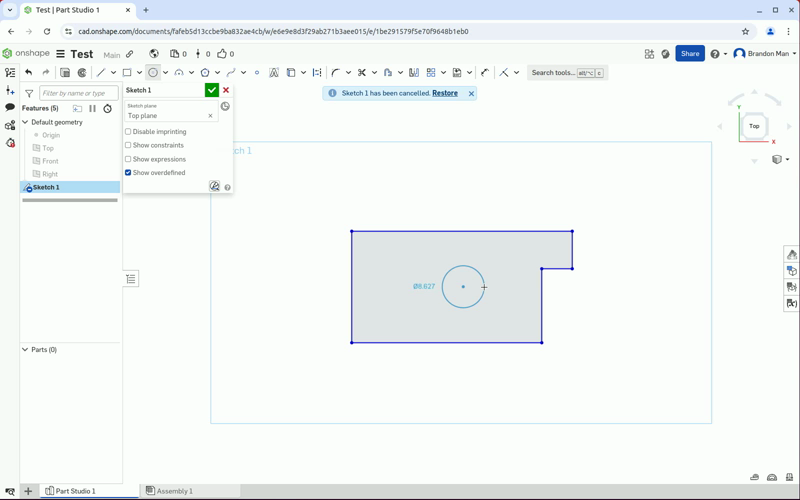
key(esc)
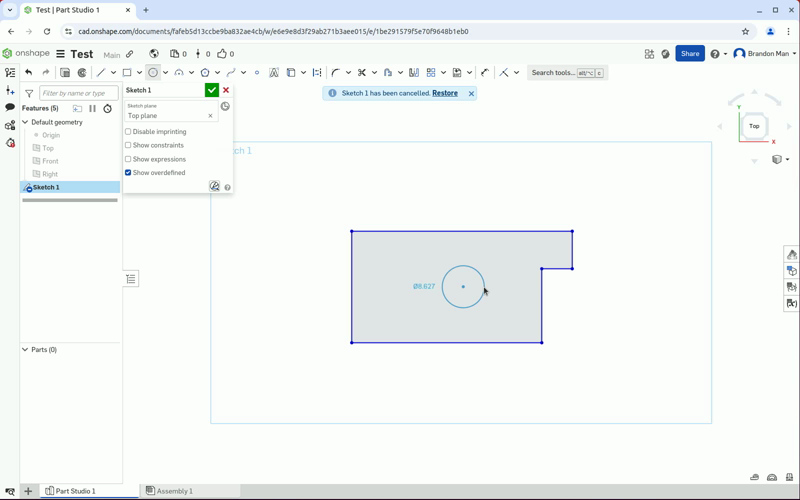
mouse_move(396, 327)
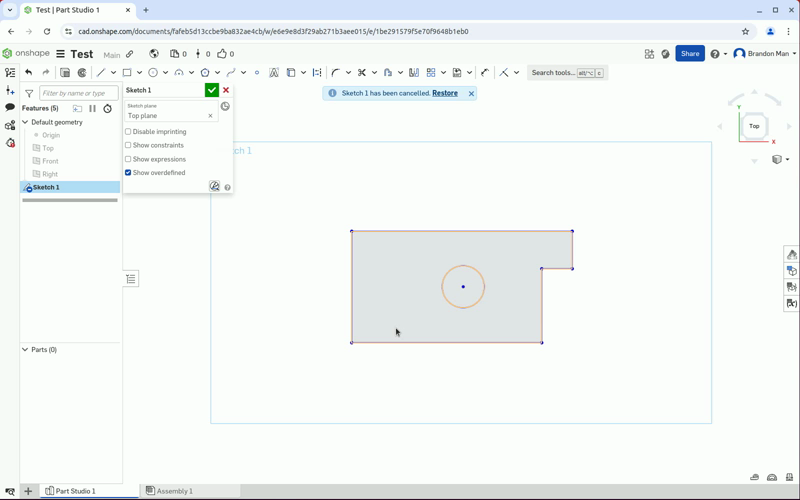
click(396, 327)
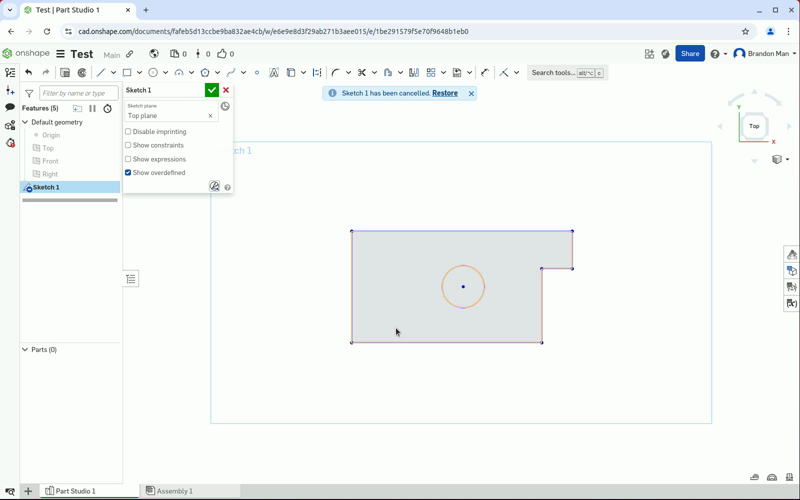
mouse_move(73, 352)
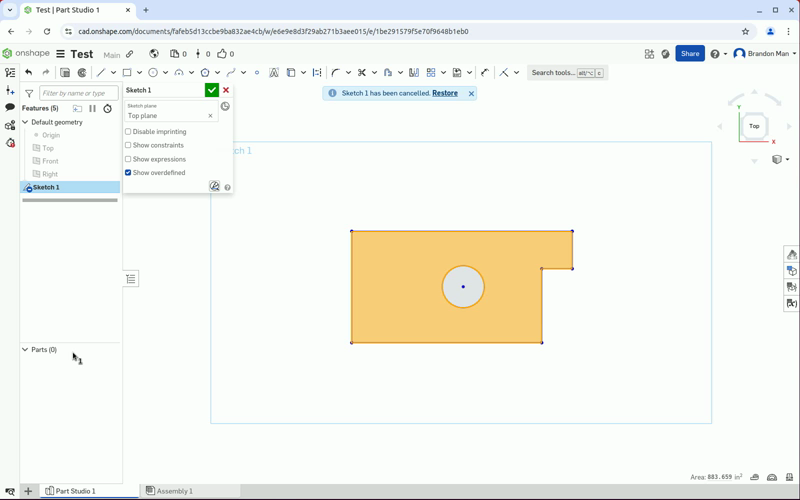
key(shift+y)
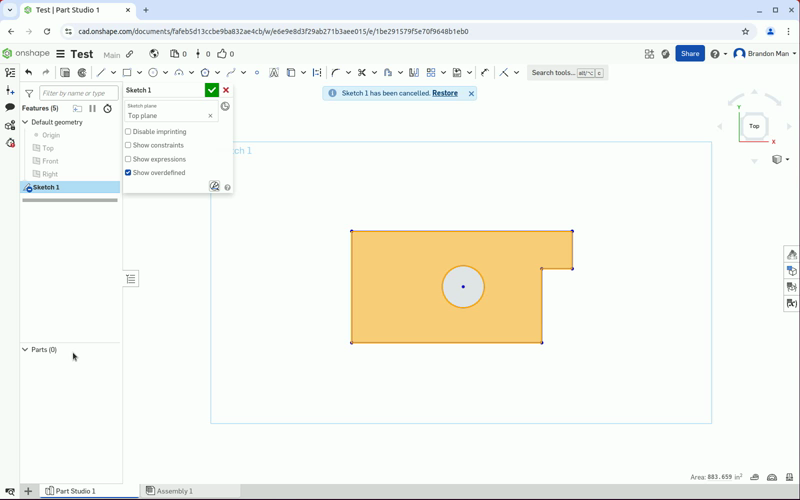
key(shift+e)
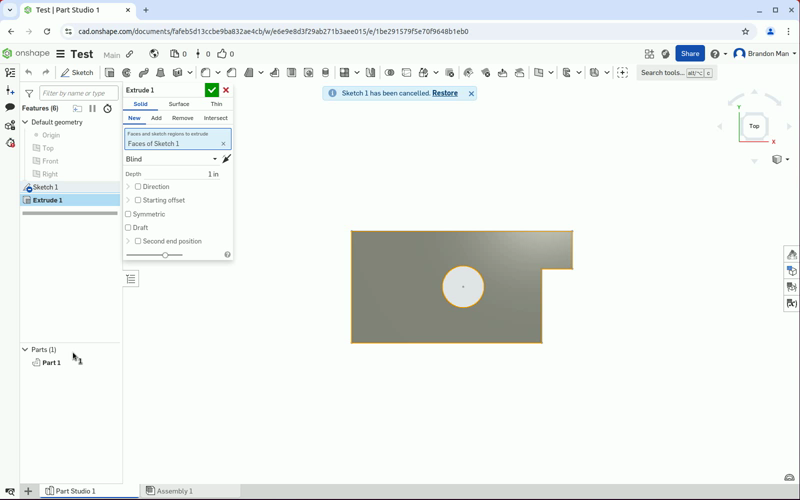
mouse_move(143, 106)
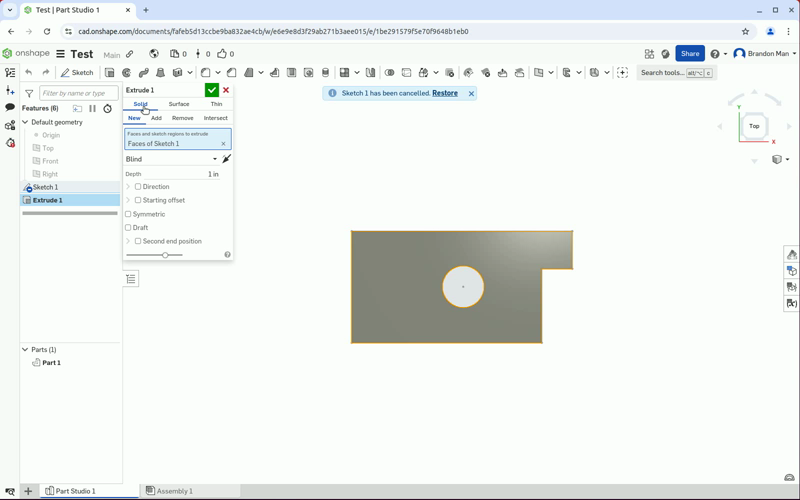
click(143, 106)
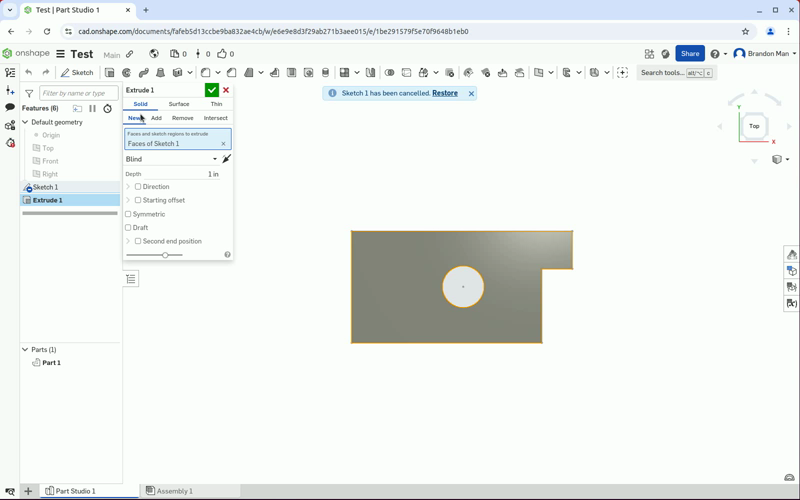
mouse_move(137, 120)
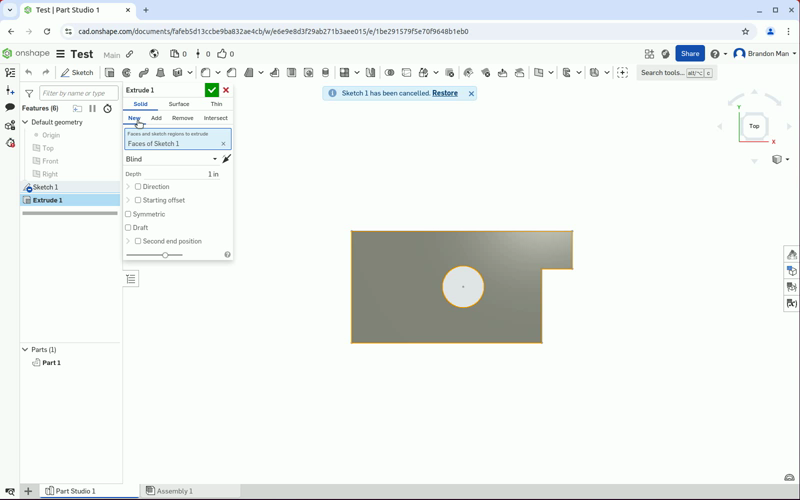
click(137, 120)
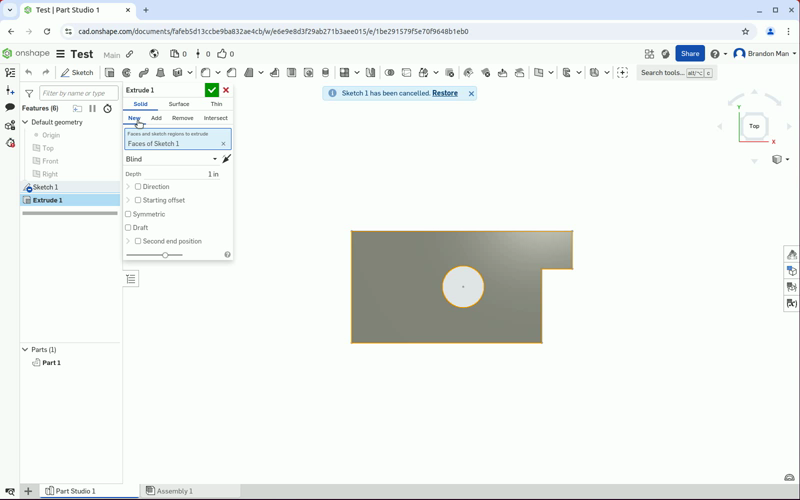
key(tab, 4)
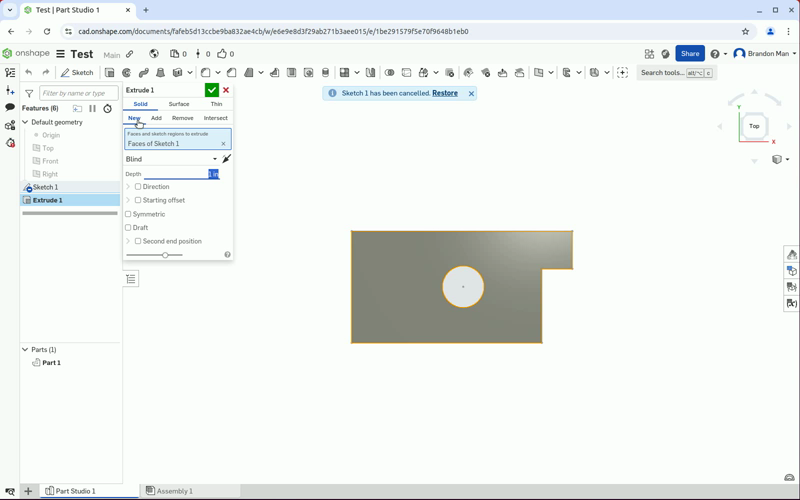
text(15.165)
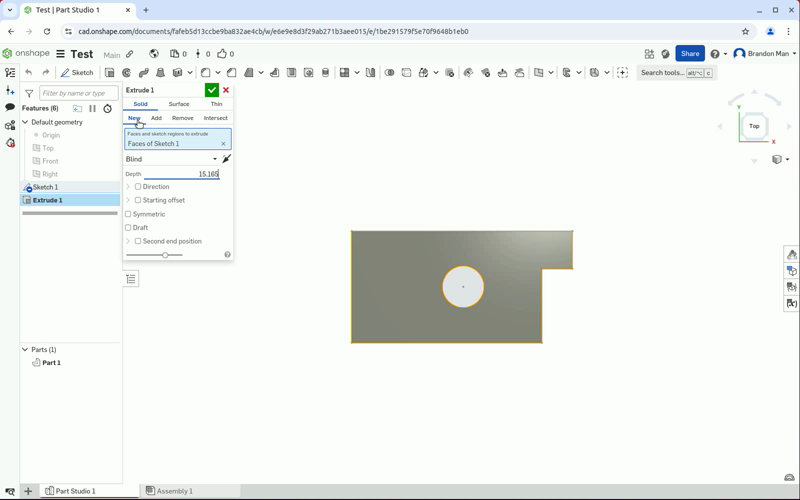
key(enter)
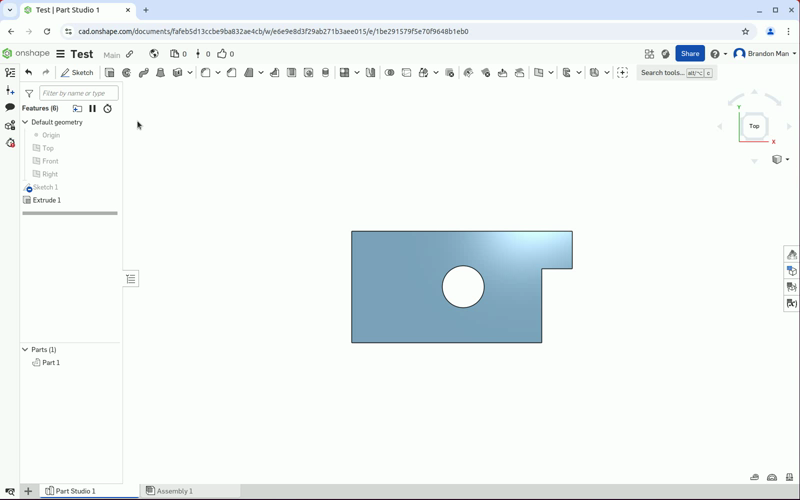
key(shift+h)
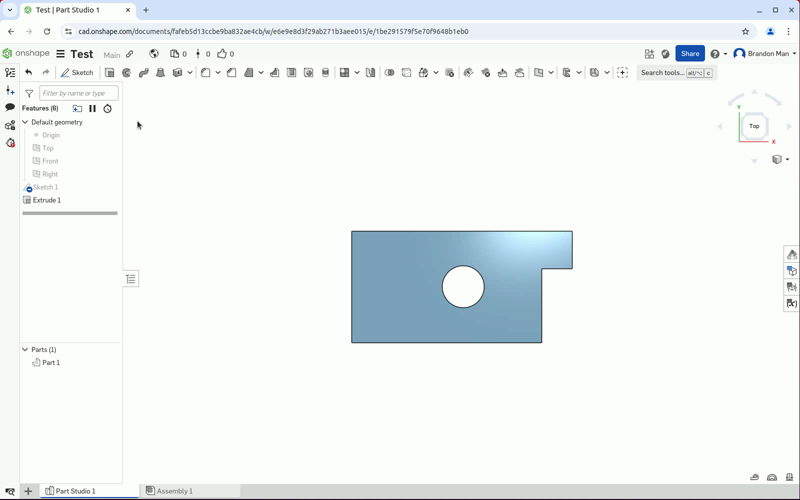
key(shift+h)
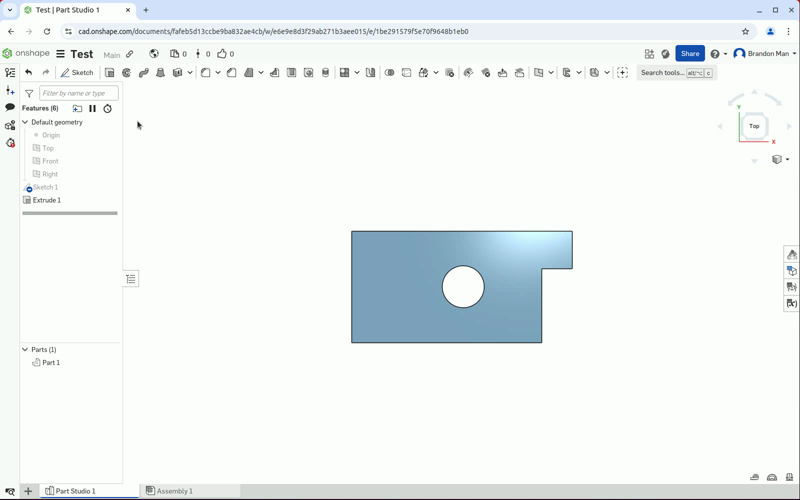
mouse_move(73, 189)
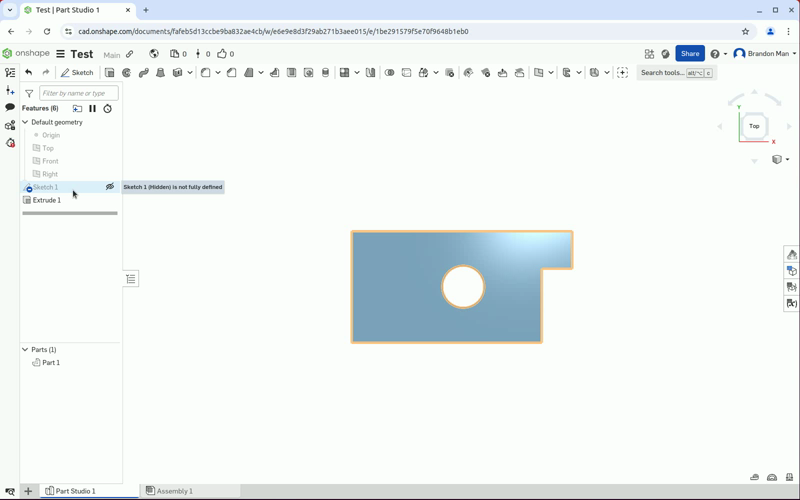
click(73, 189)
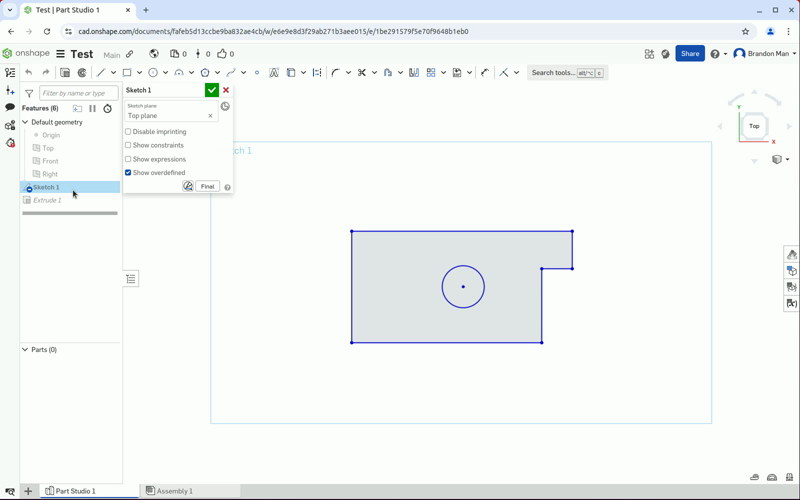
mouse_move(229, 92)
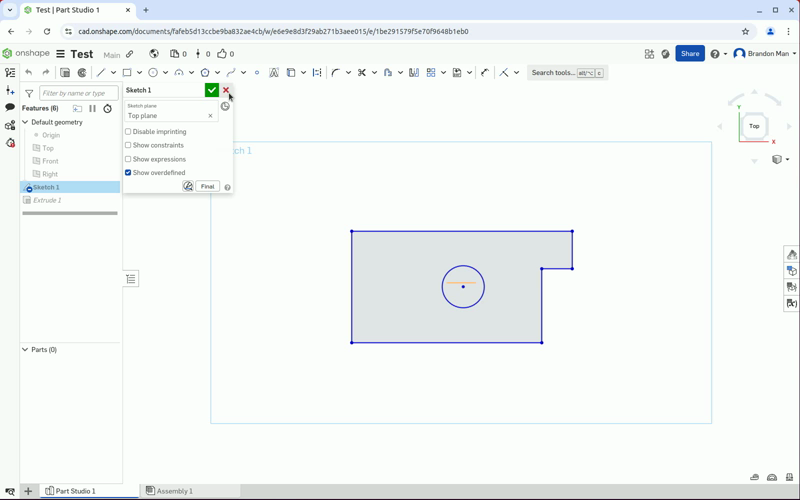
click(229, 92)
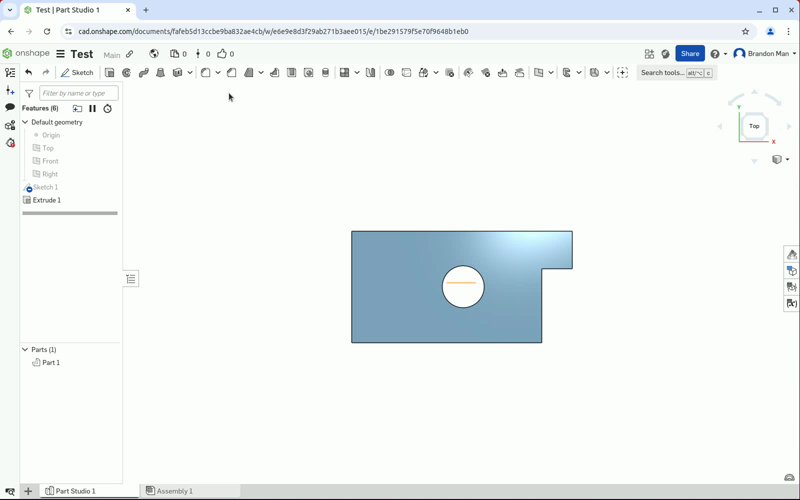
mouse_move(541, 75)
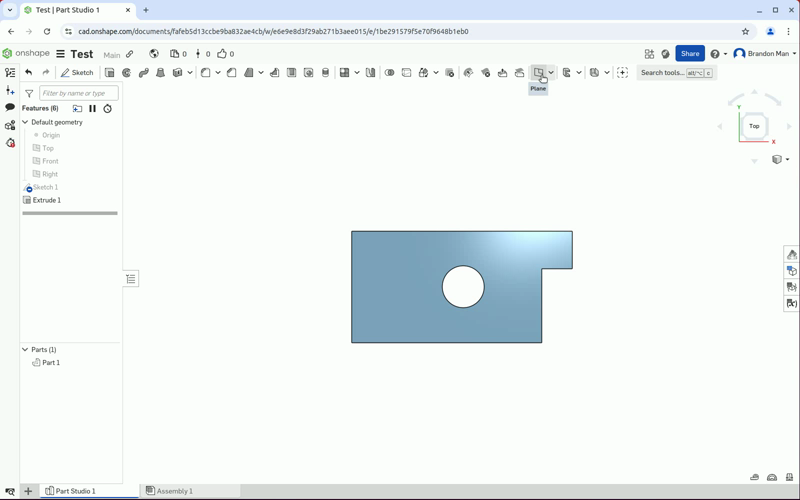
click(541, 75)
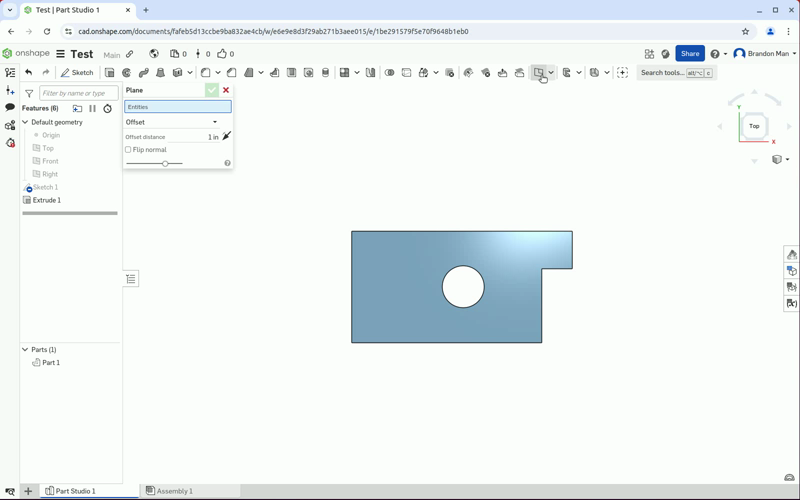
mouse_move(73, 150)
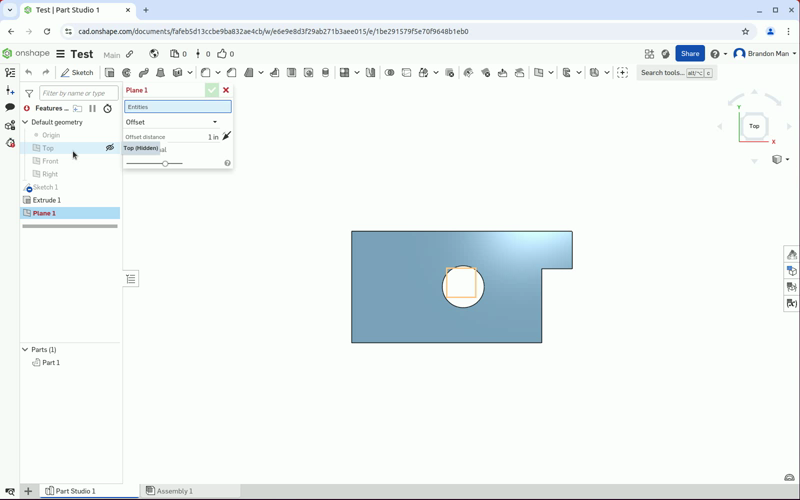
click(73, 150)
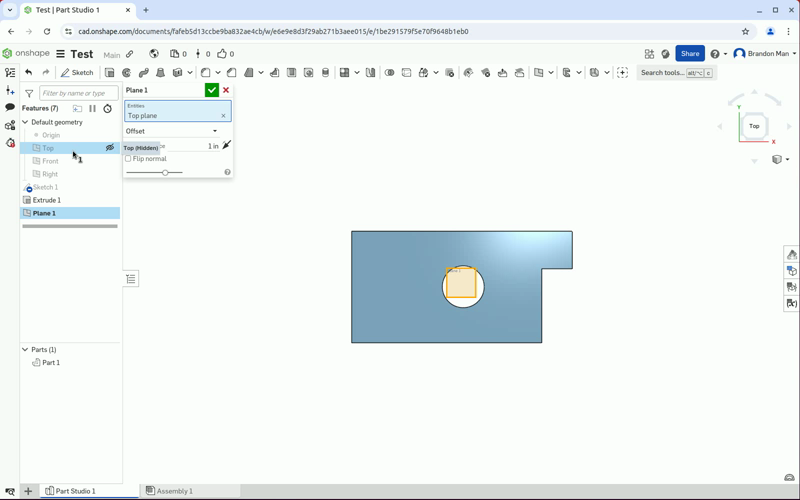
key(tab, 2)
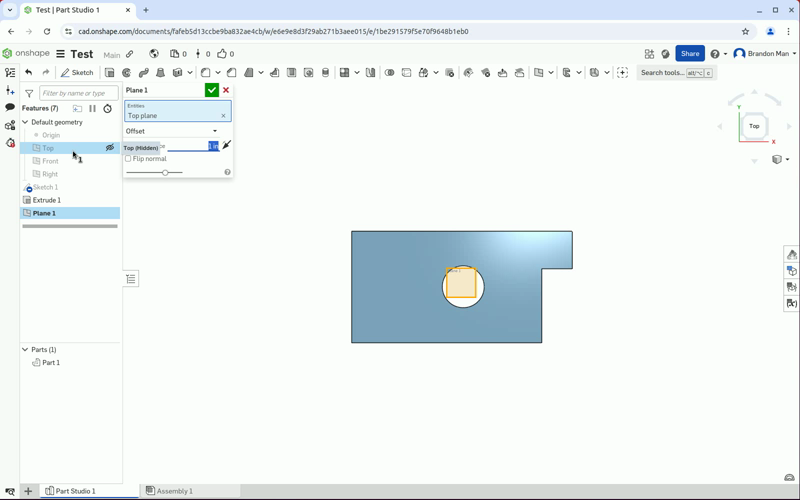
text(15.159)
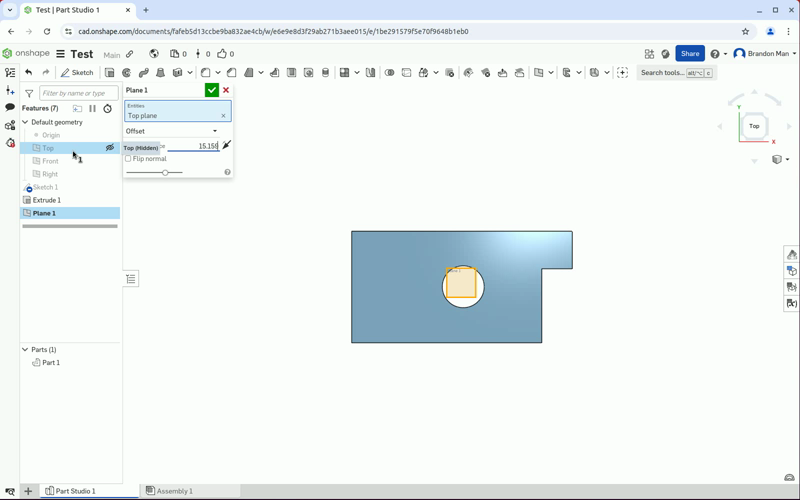
key(enter, 2)
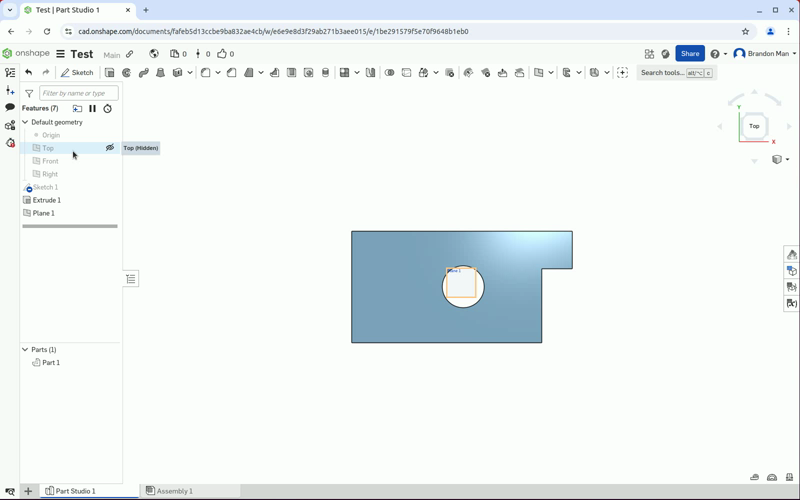
key(shift+s)
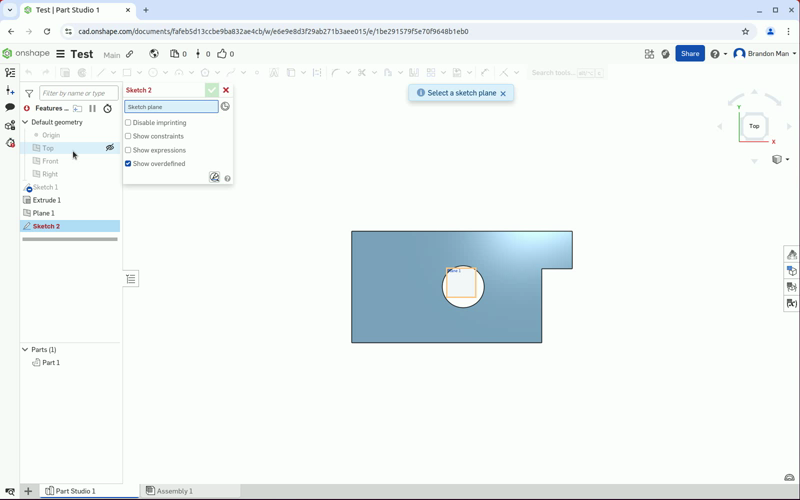
mouse_move(73, 215)
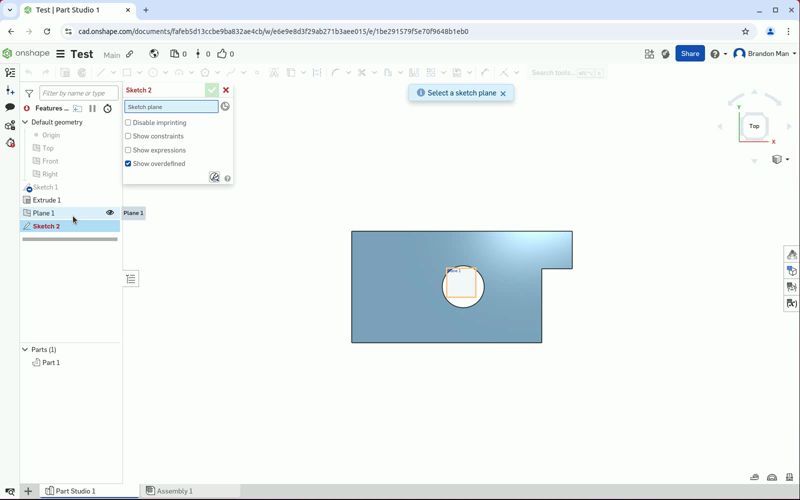
click(73, 215)
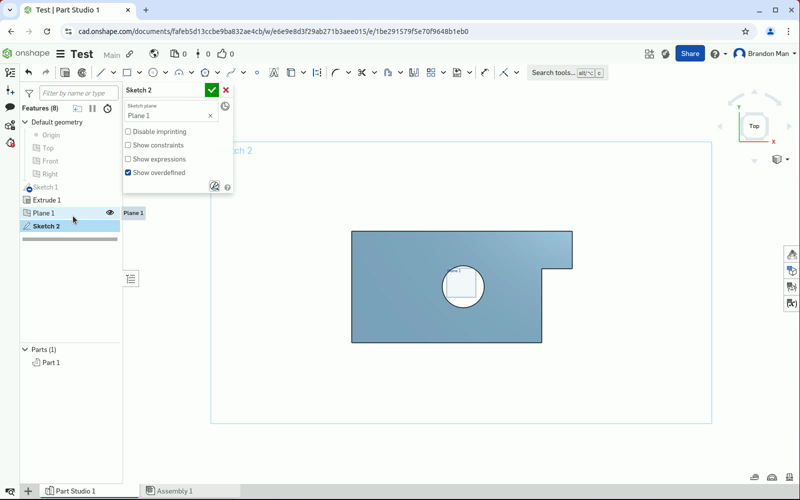
mouse_move(73, 352)
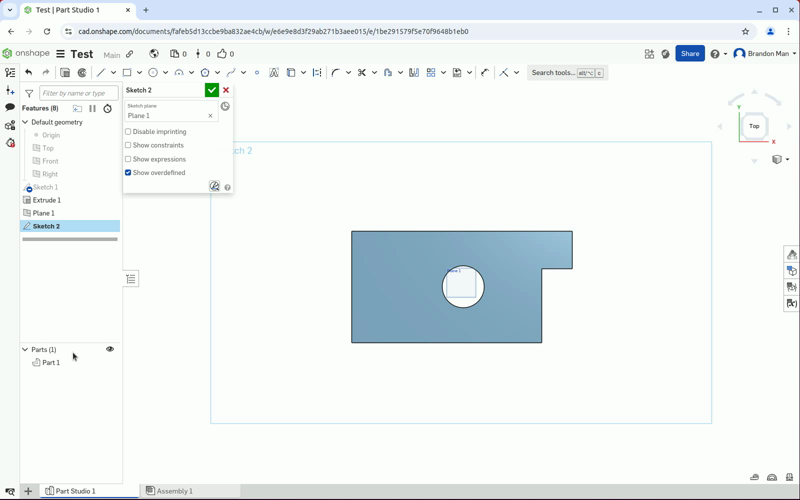
key(y)
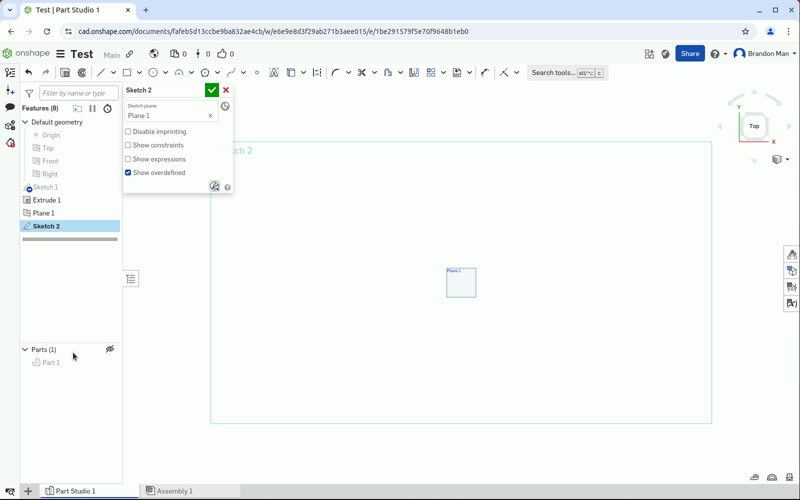
key(l)
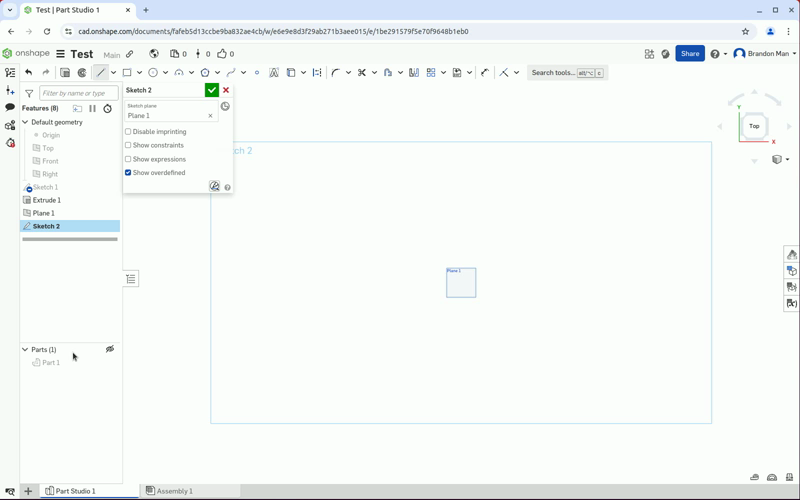
key_down(shift)
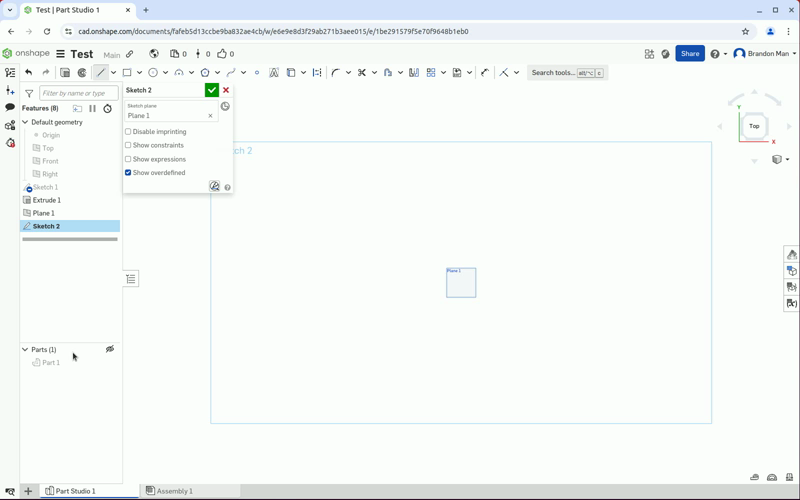
mouse_move(351, 342)
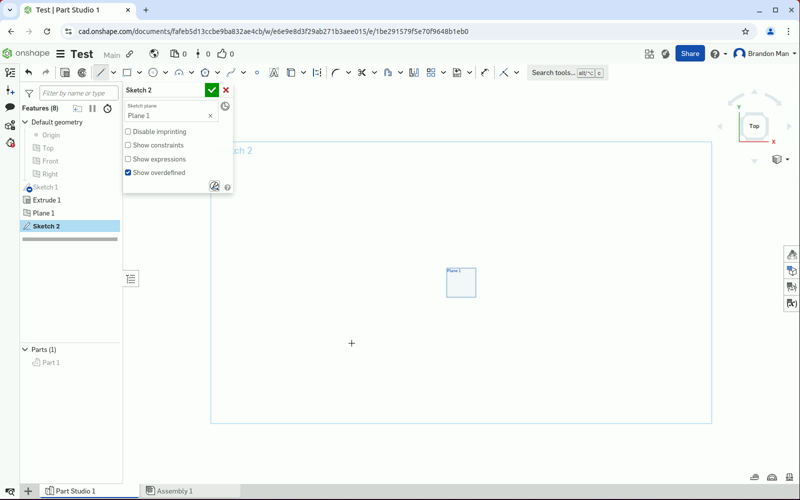
click(351, 342)
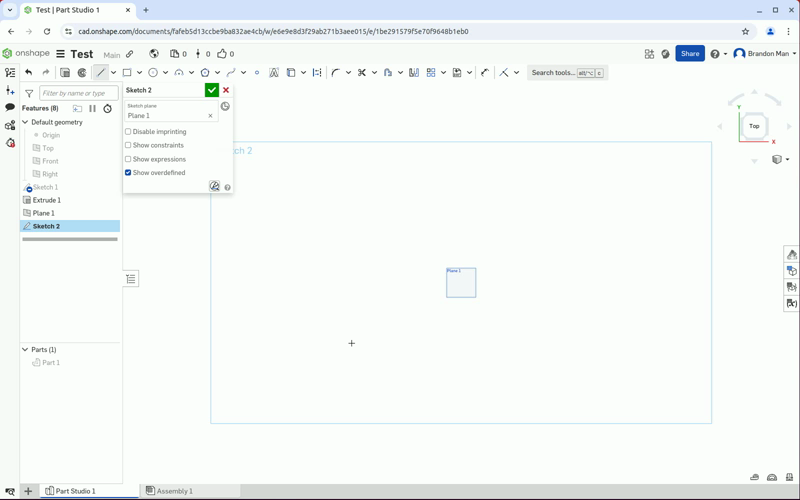
key_up(shift)
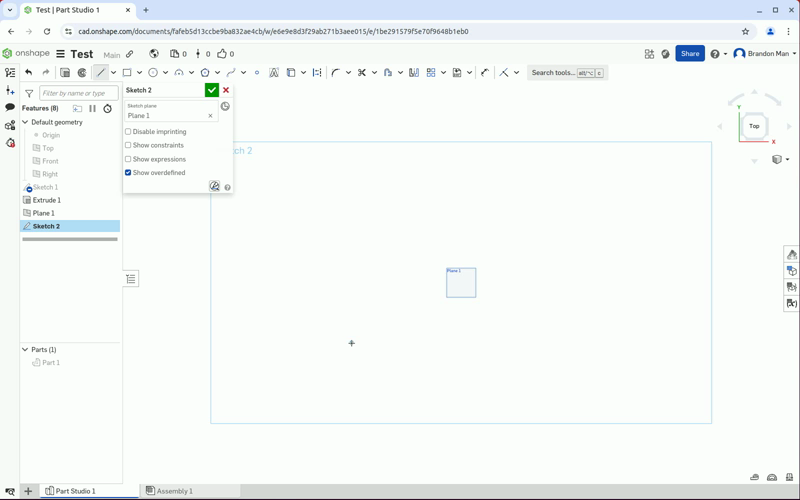
key_down(shift)
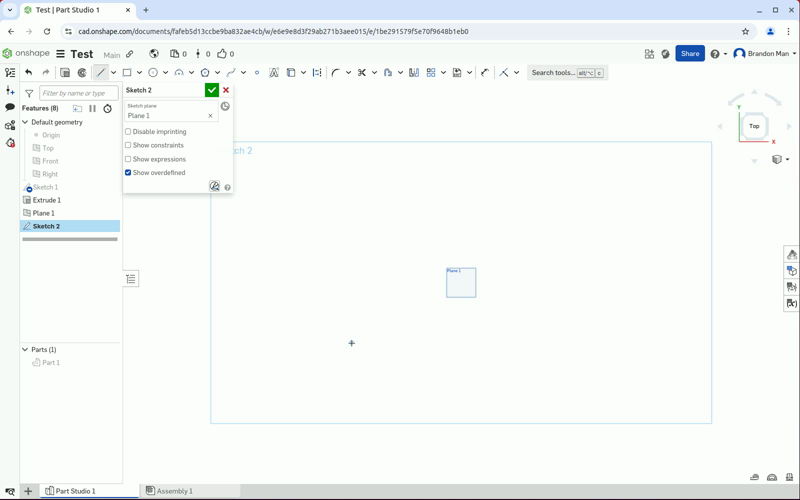
mouse_move(381, 342)
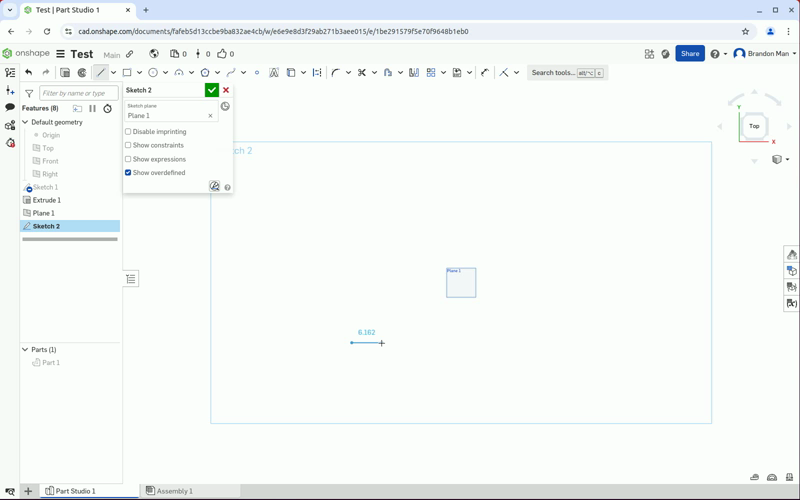
mouse_move(388, 342)
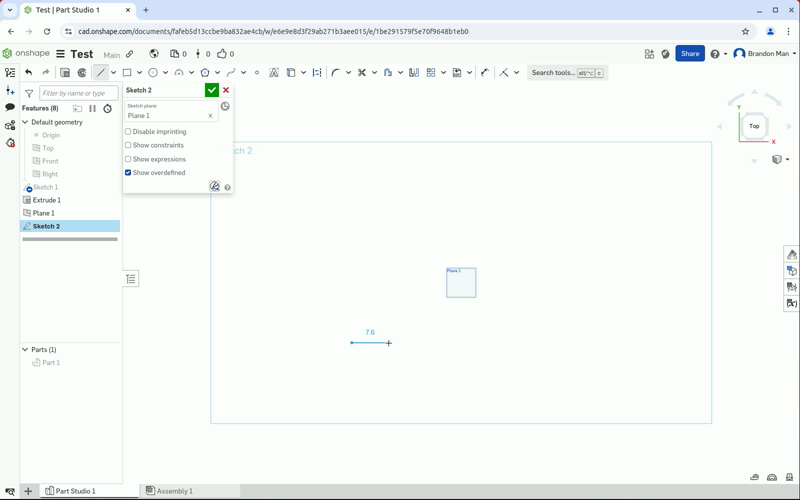
click(388, 342)
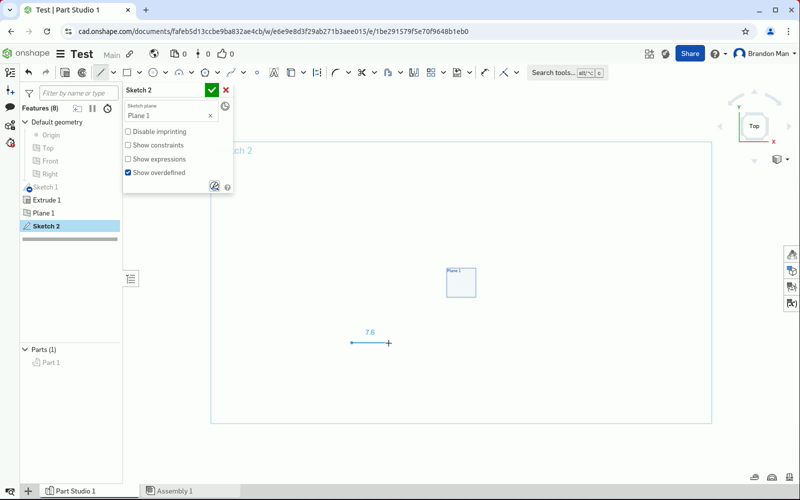
key_up(shift)
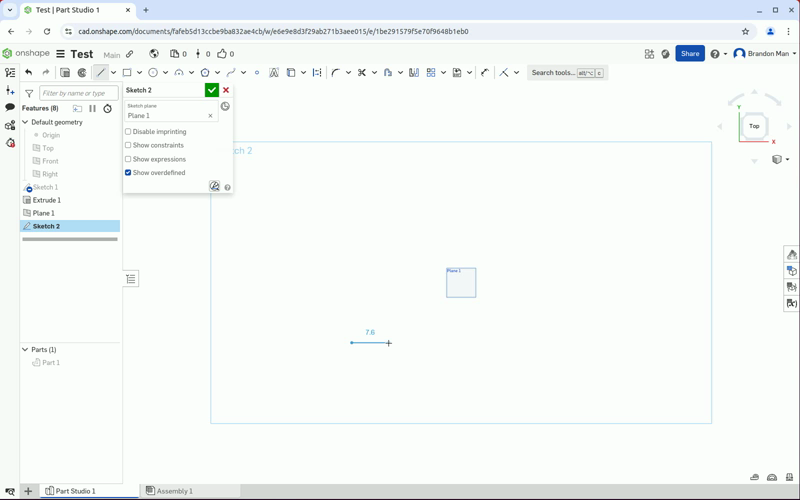
key_down(shift)
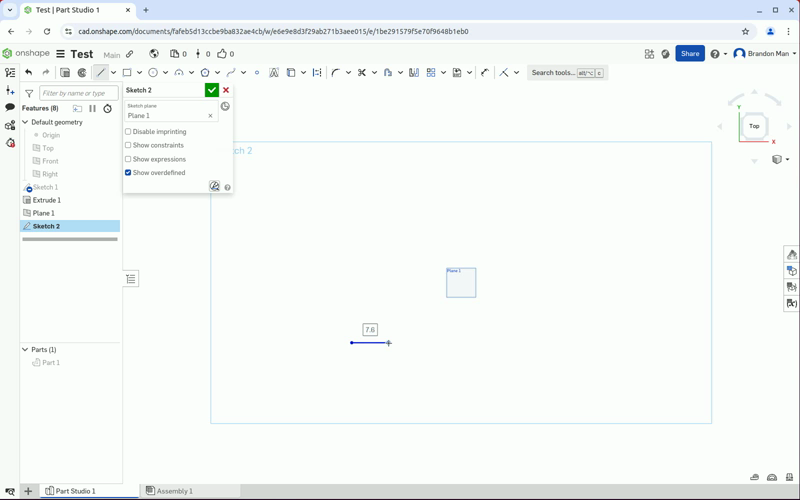
mouse_move(418, 342)
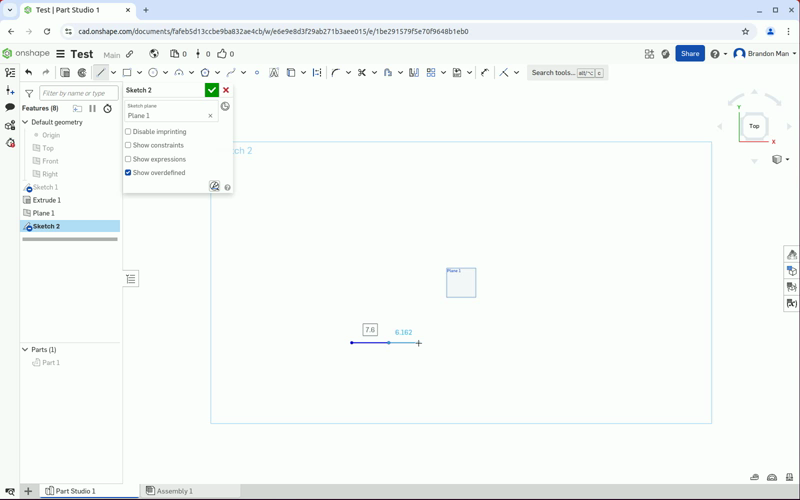
mouse_move(388, 286)
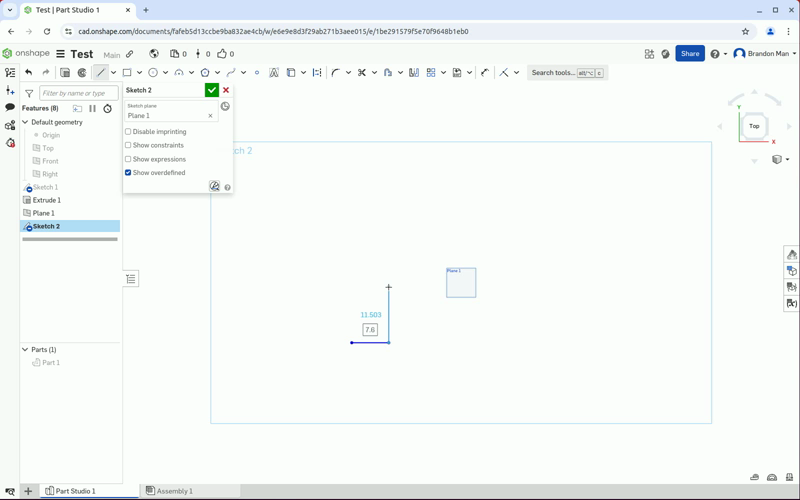
click(388, 286)
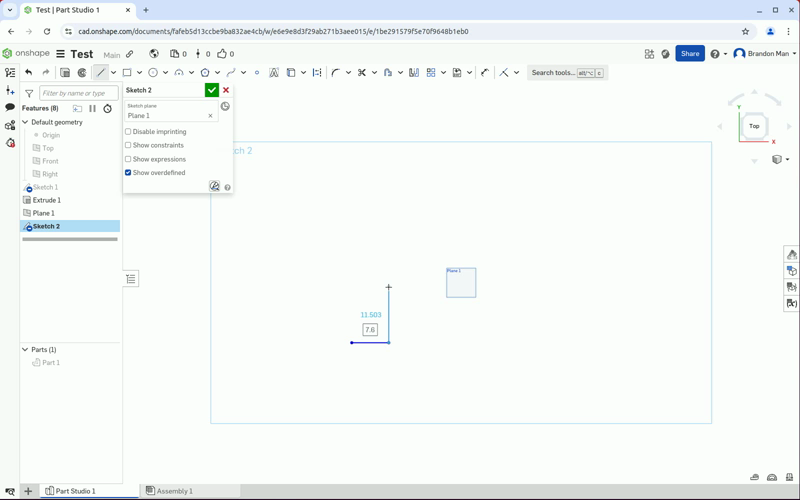
key_up(shift)
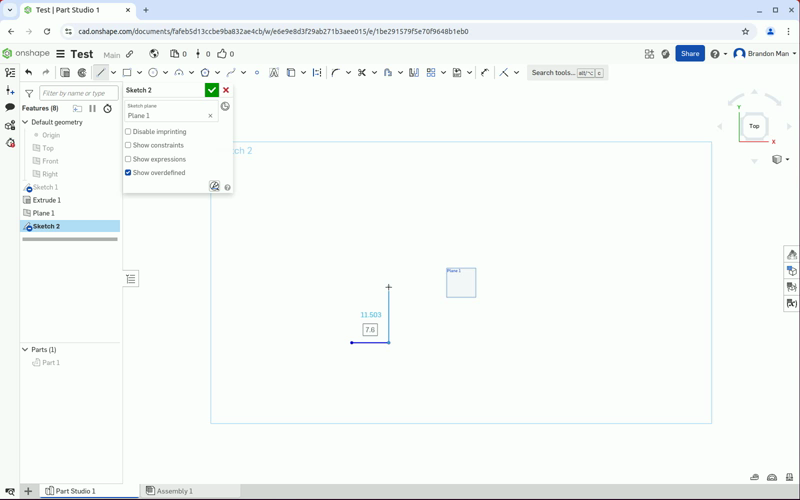
key_down(shift)
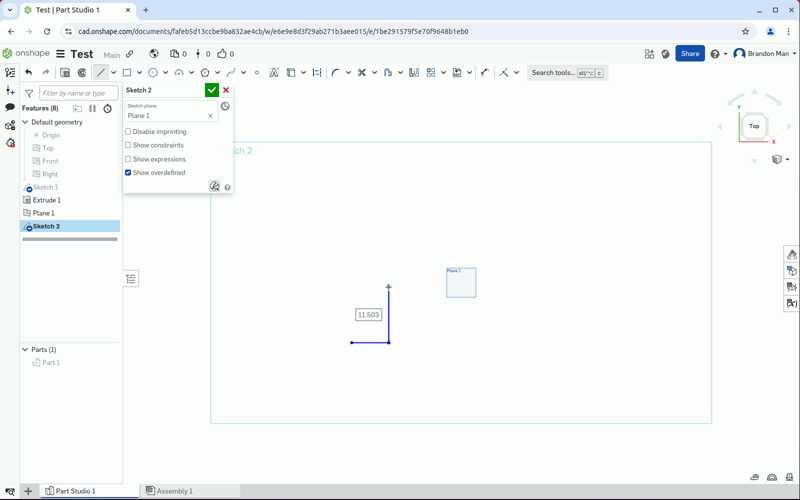
mouse_move(418, 286)
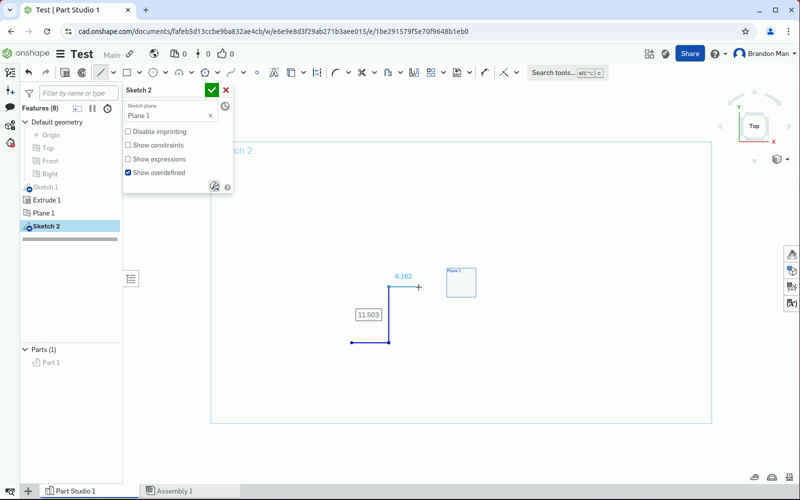
mouse_move(351, 286)
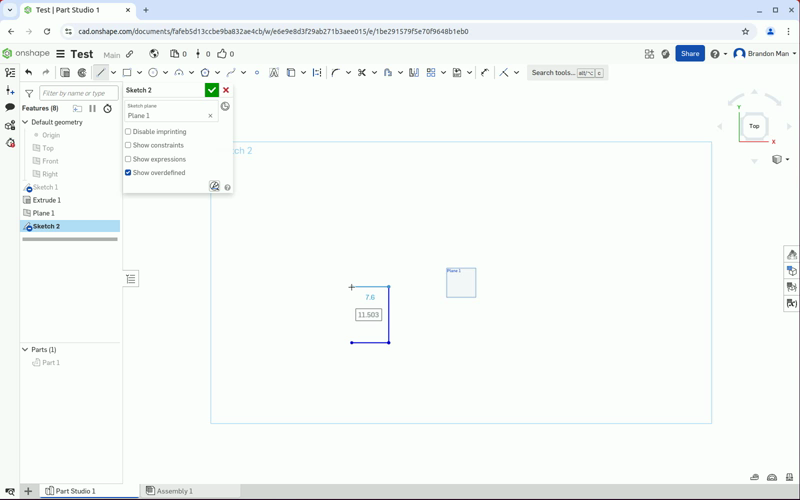
click(351, 286)
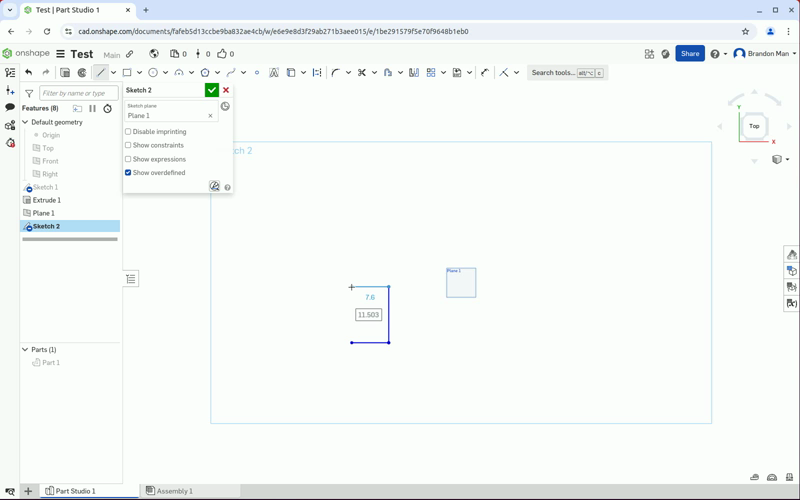
key_up(shift)
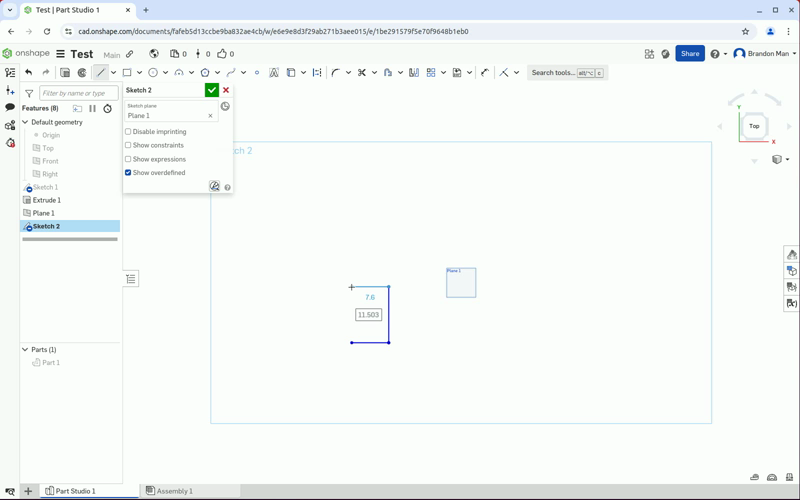
mouse_move(381, 286)
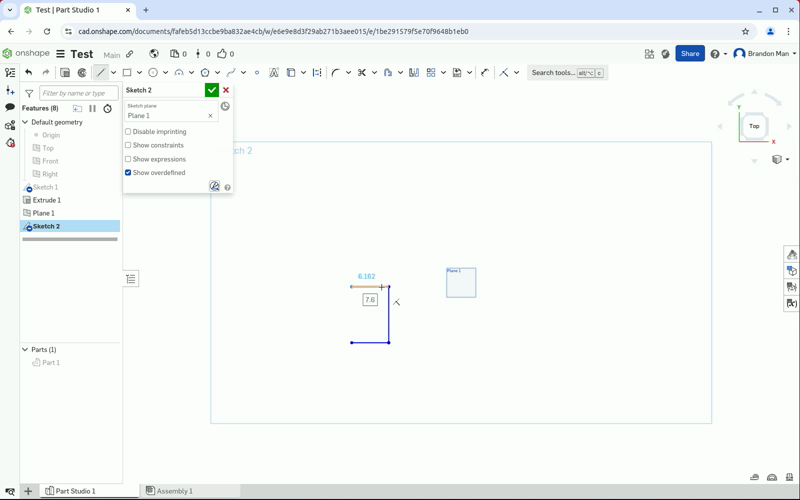
key_down(shift)
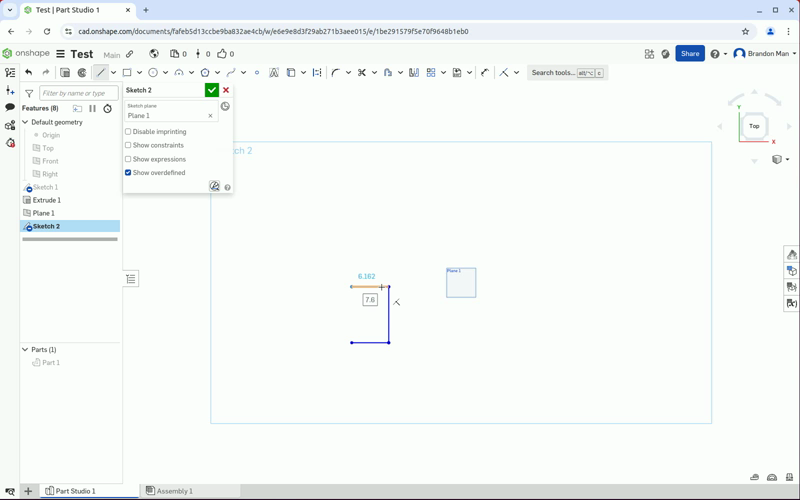
mouse_move(351, 342)
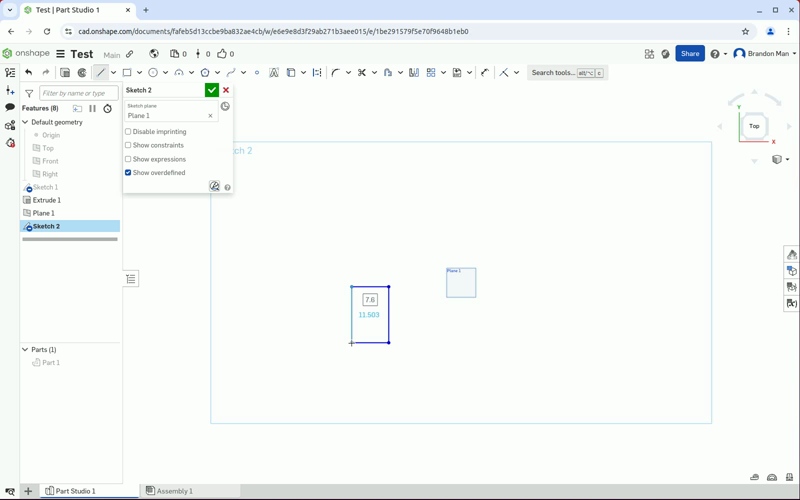
key_up(shift)
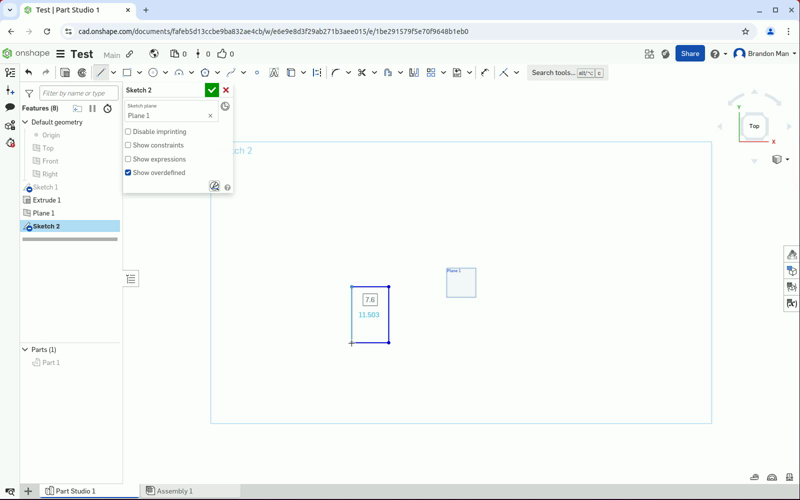
click(351, 342)
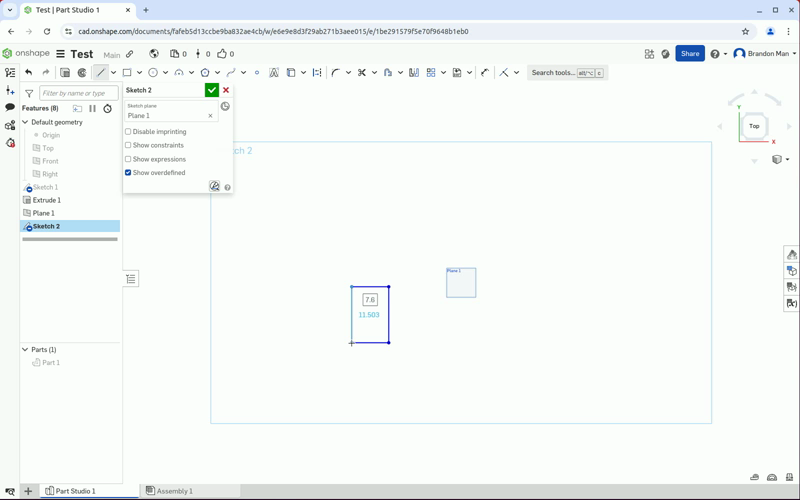
key(esc)
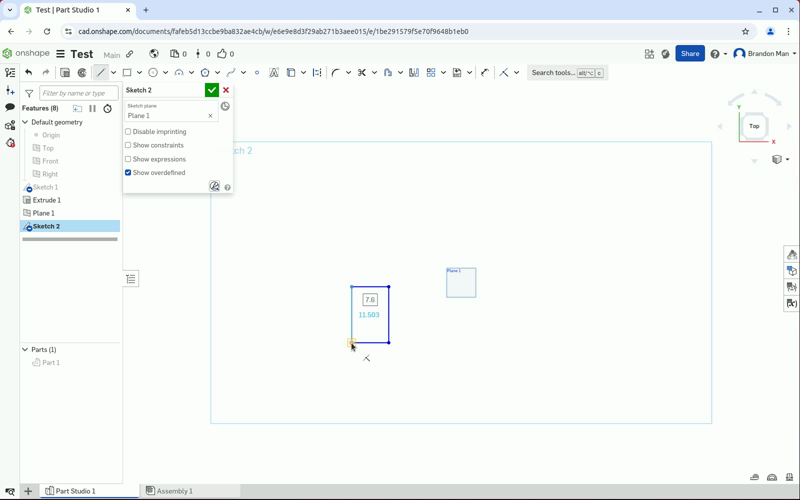
mouse_move(380, 328)
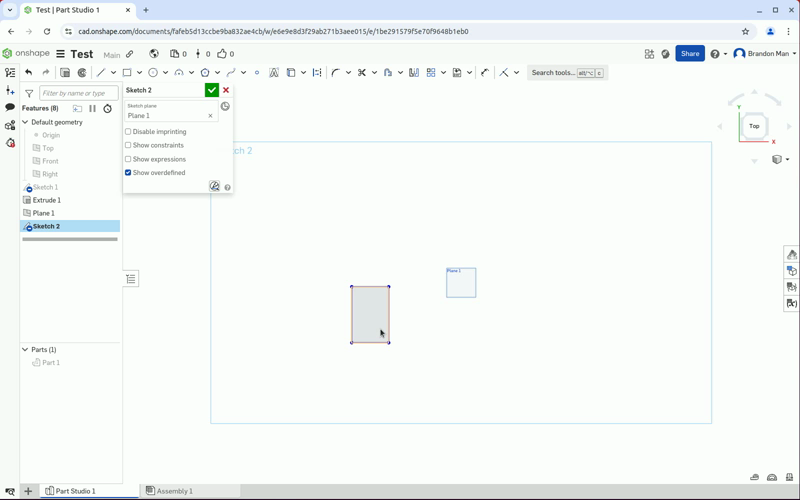
click(380, 328)
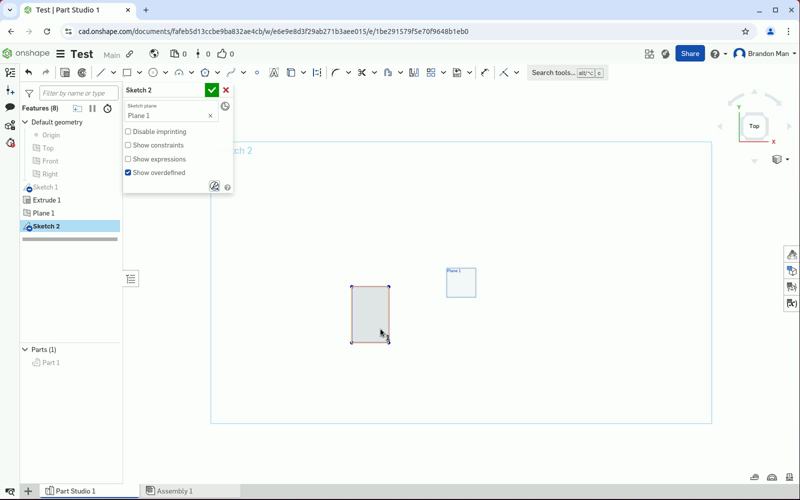
mouse_move(73, 352)
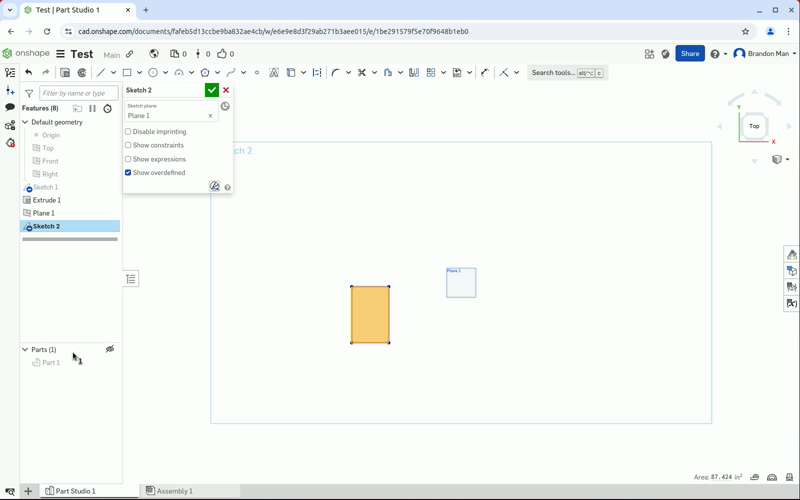
key(shift+y)
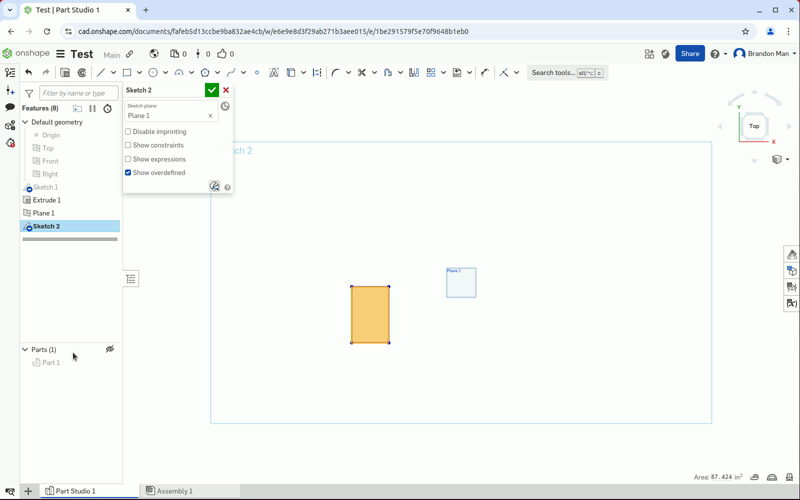
key(shift+e)
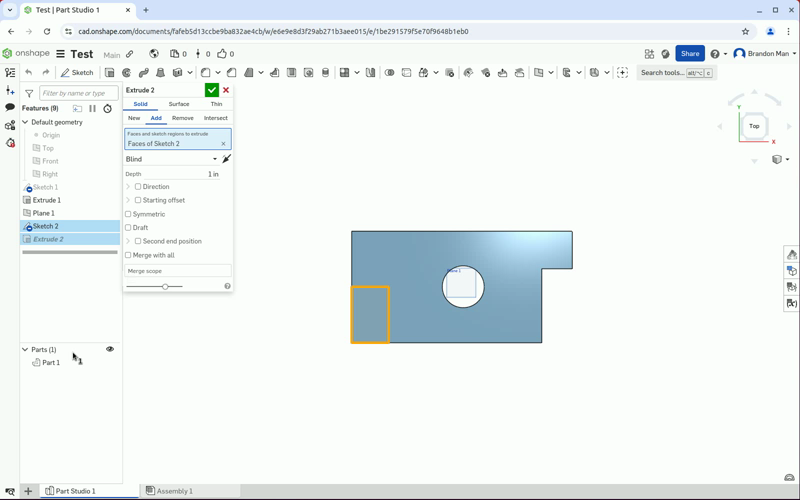
mouse_move(143, 106)
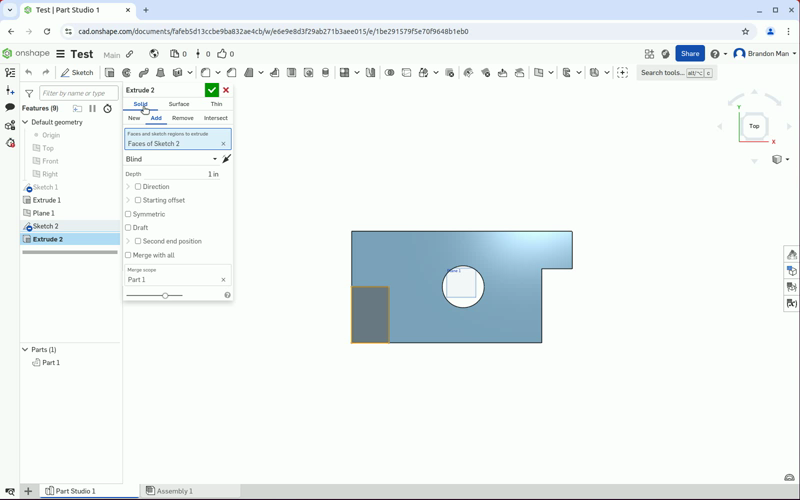
click(143, 106)
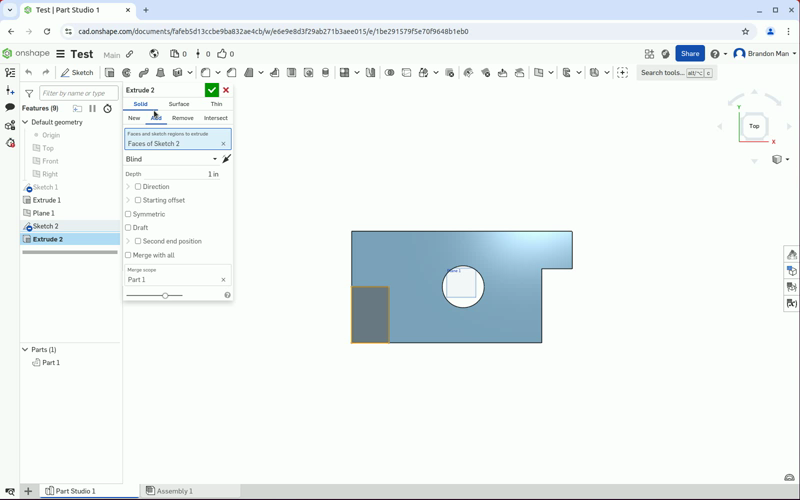
mouse_move(186, 120)
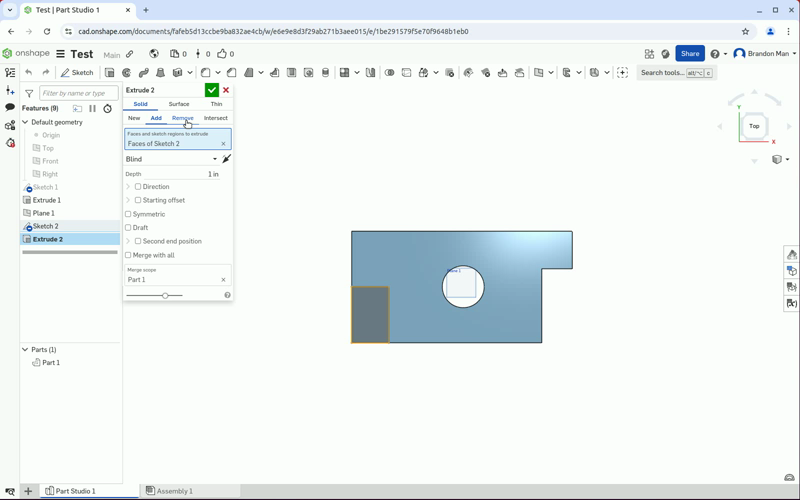
click(186, 120)
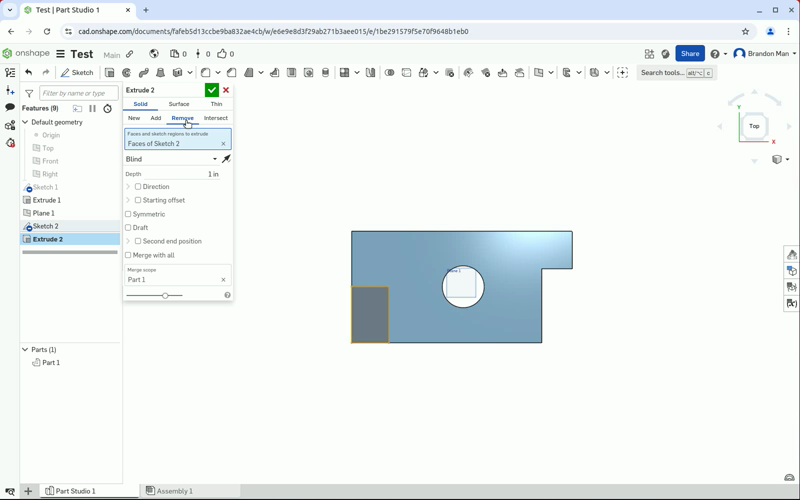
key(tab, 4)
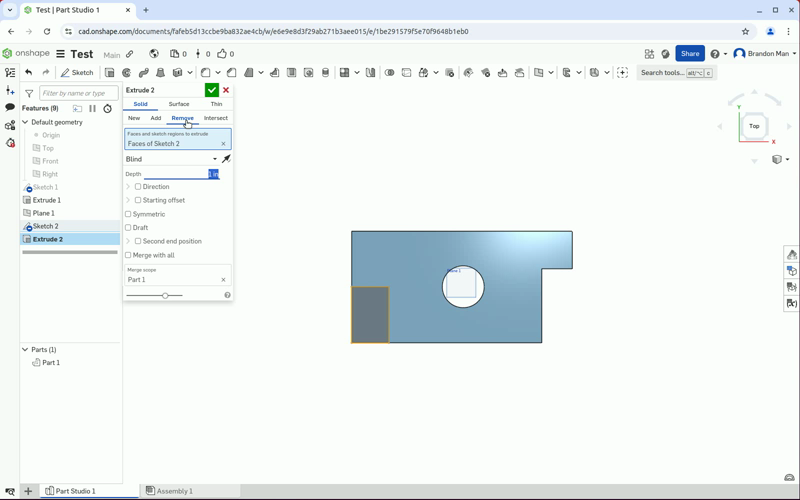
text(5.055)
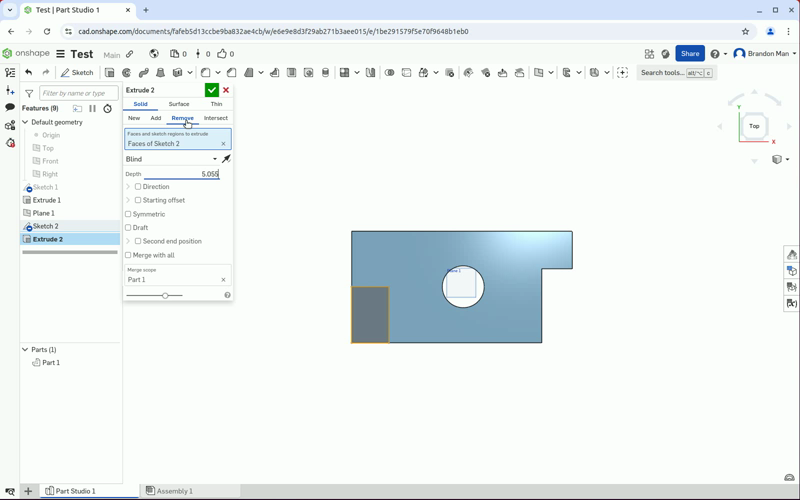
key(tab, 6)
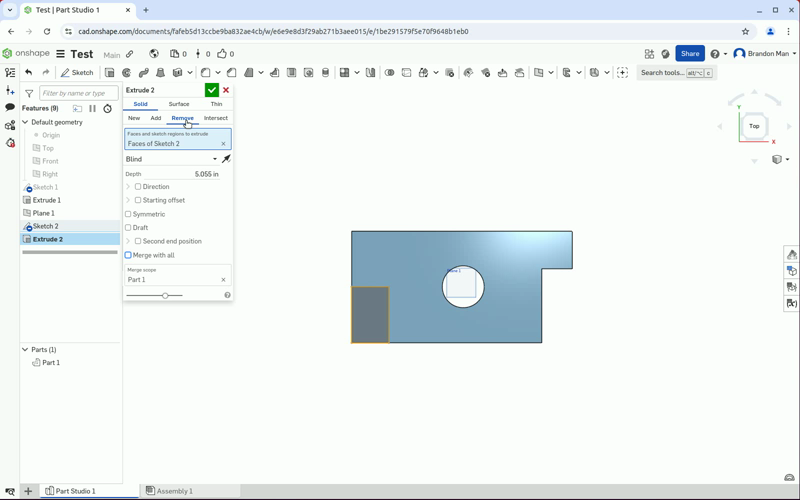
key(space)
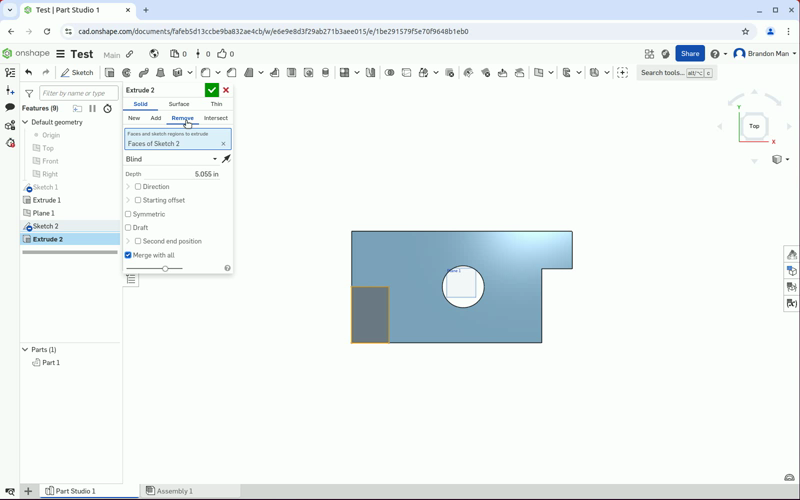
key(enter)
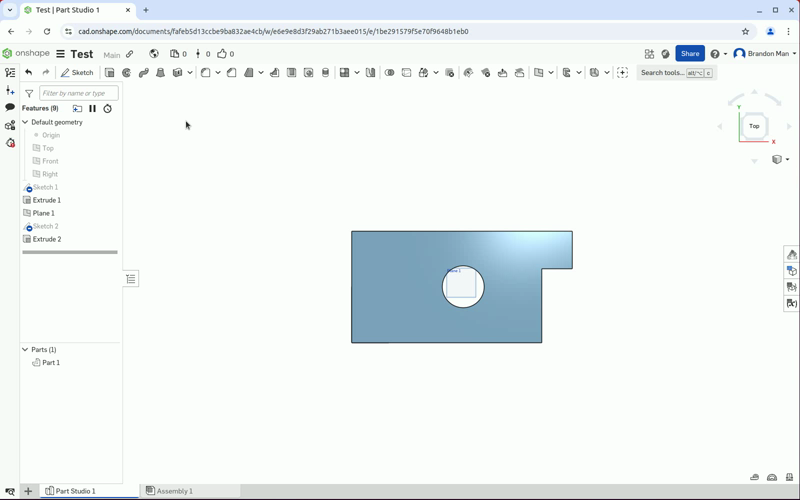
key(shift+h)
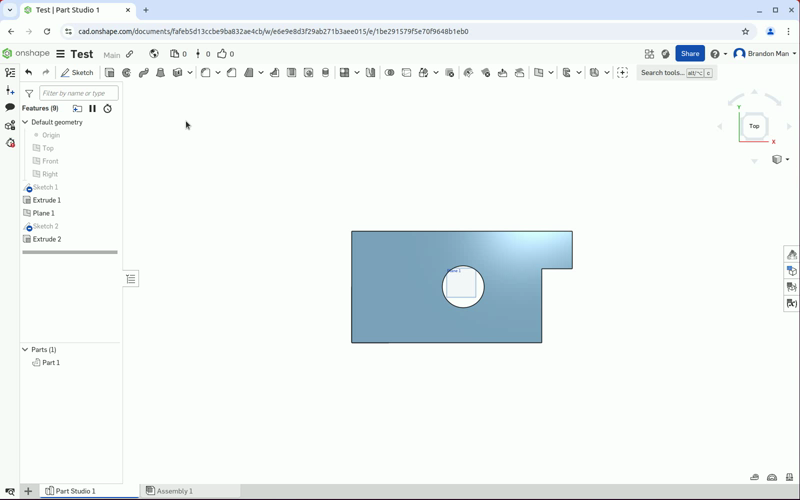
key(shift+h)
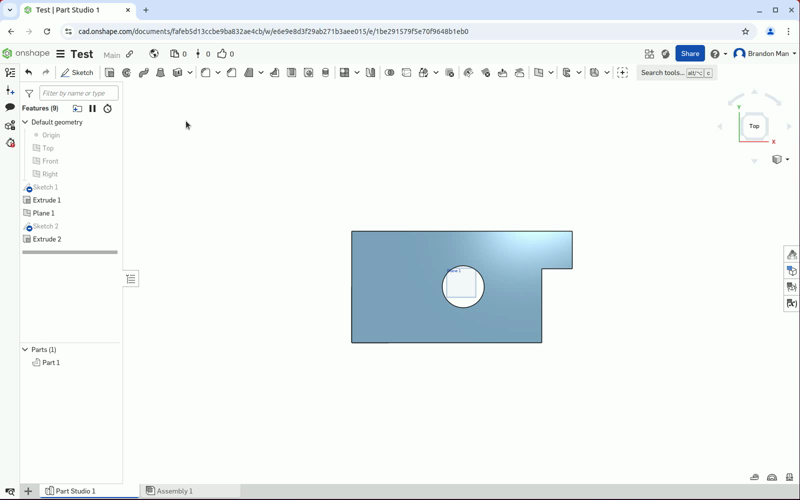
mouse_move(73, 189)
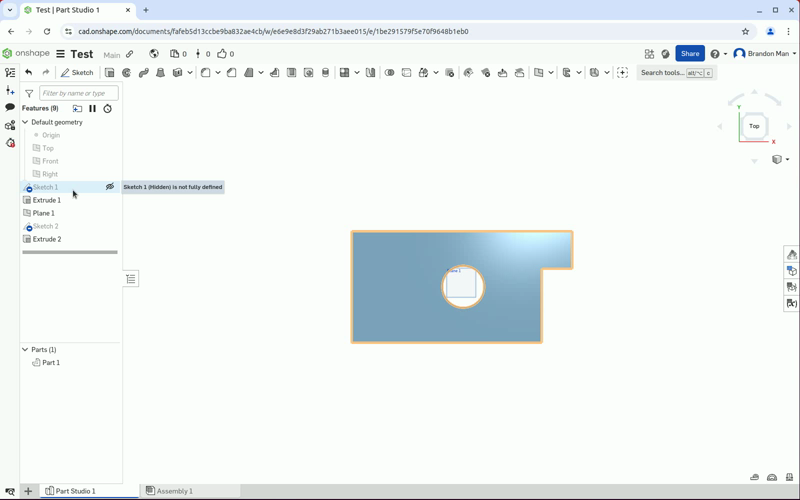
click(73, 189)
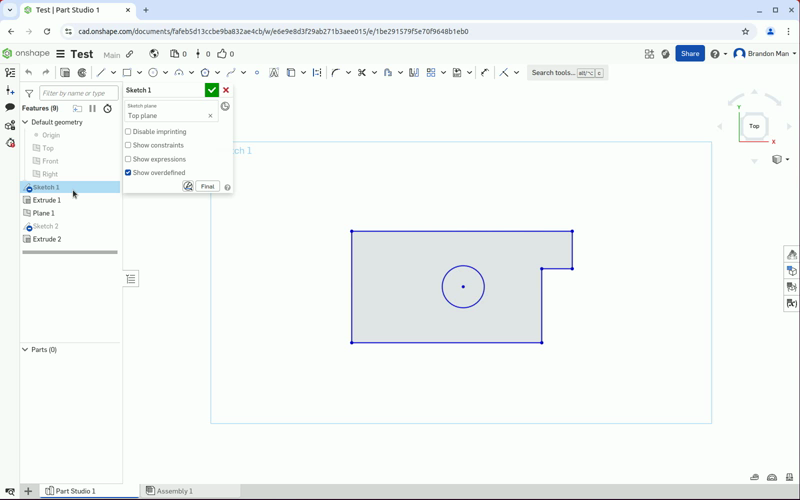
mouse_move(229, 92)
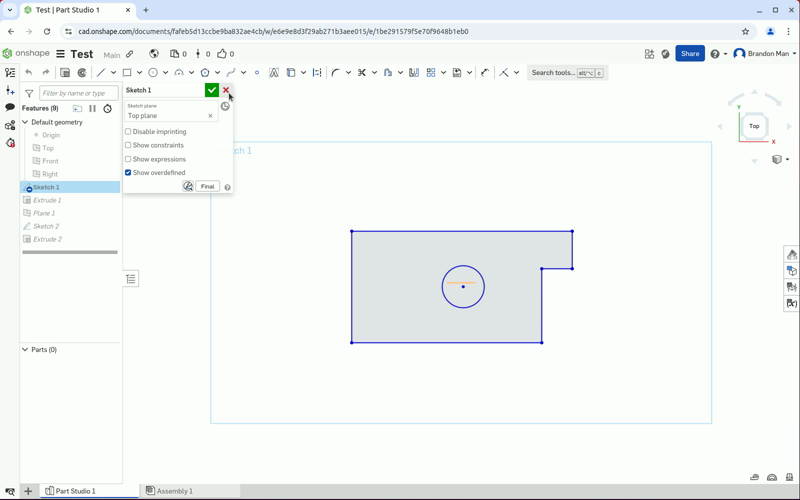
click(229, 92)
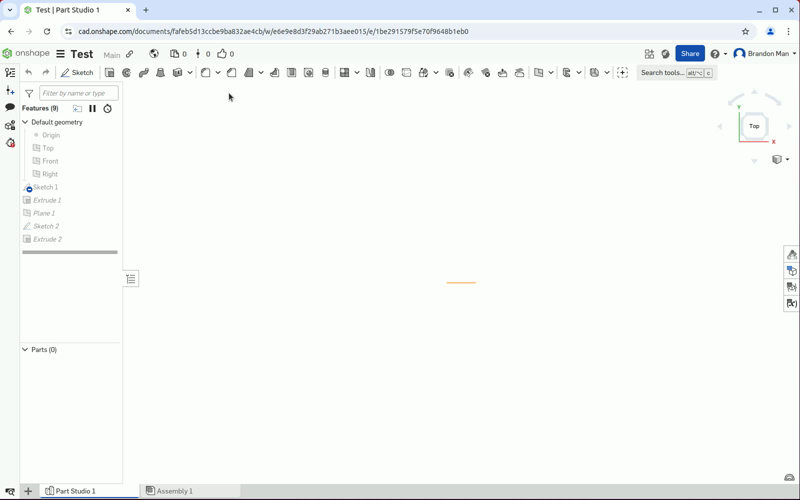
key(shift+s)
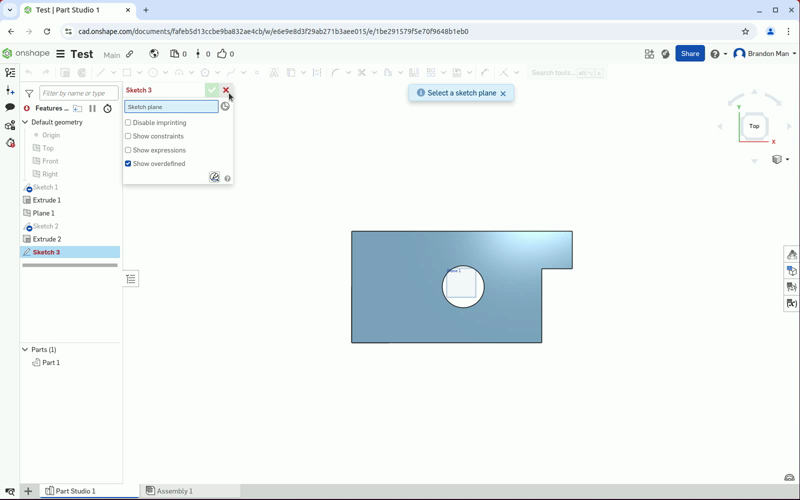
mouse_move(73, 215)
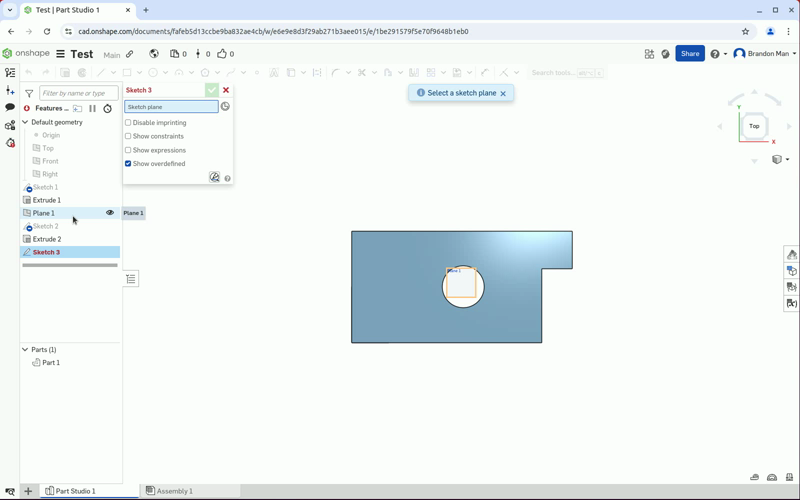
click(73, 215)
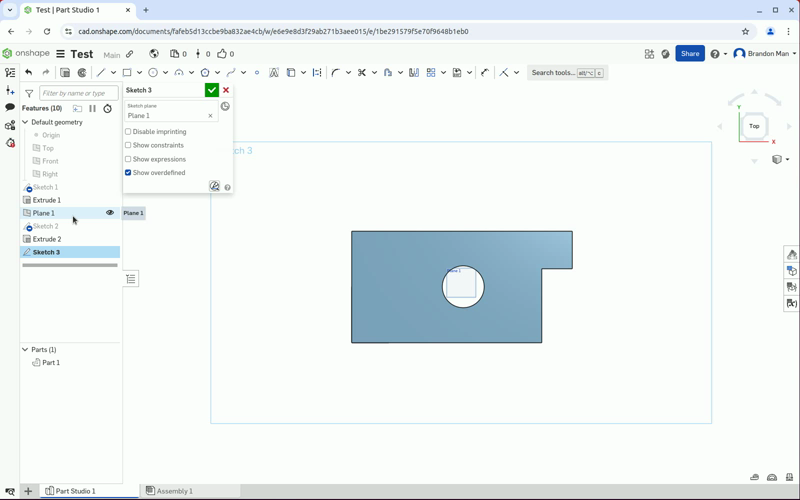
mouse_move(73, 352)
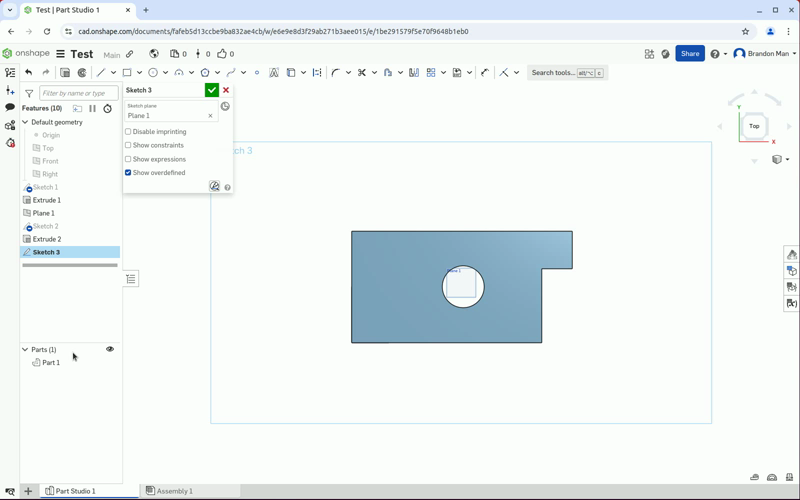
key(y)
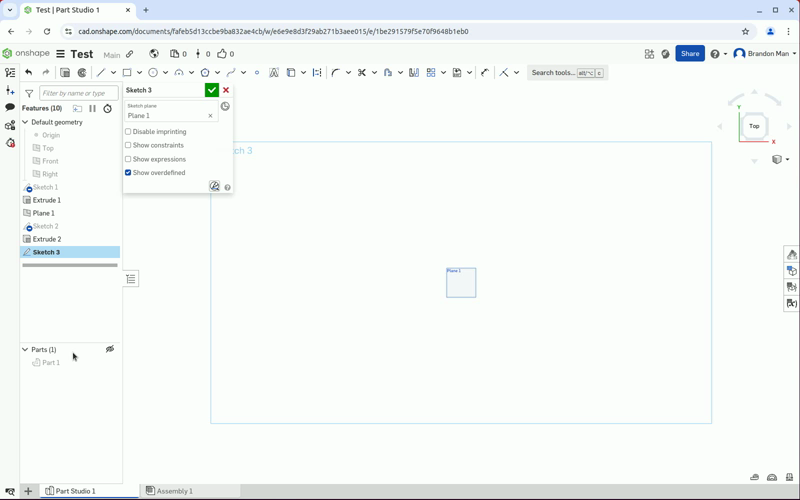
key(l)
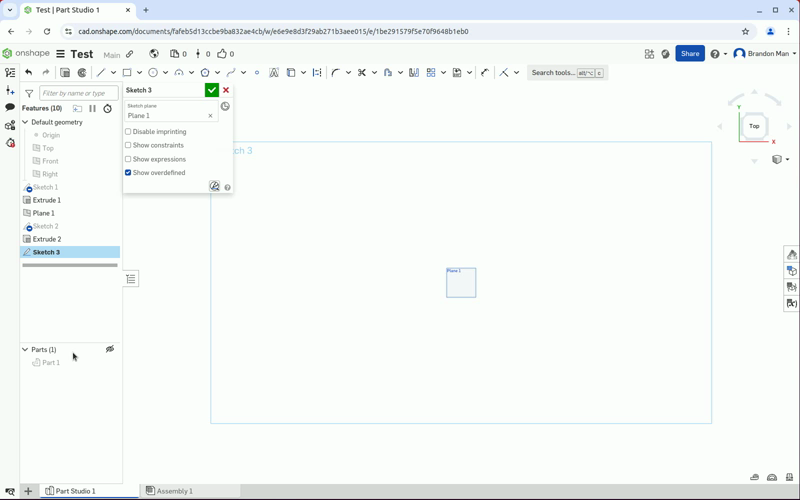
key_down(shift)
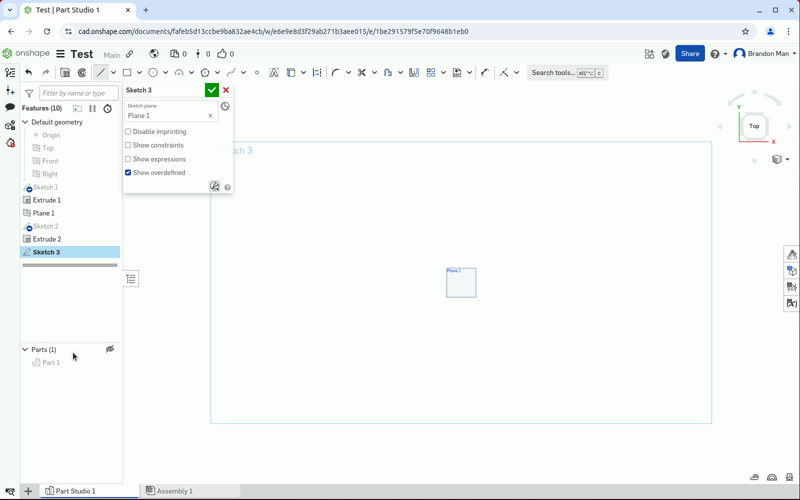
mouse_move(542, 268)
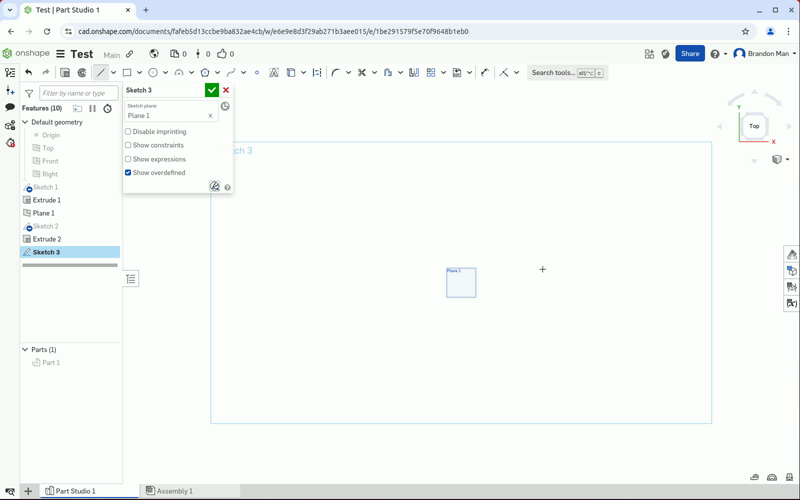
click(542, 268)
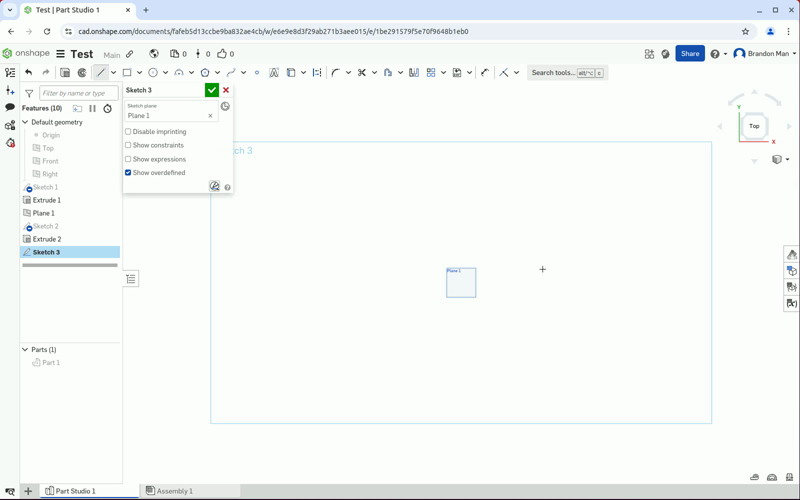
key_up(shift)
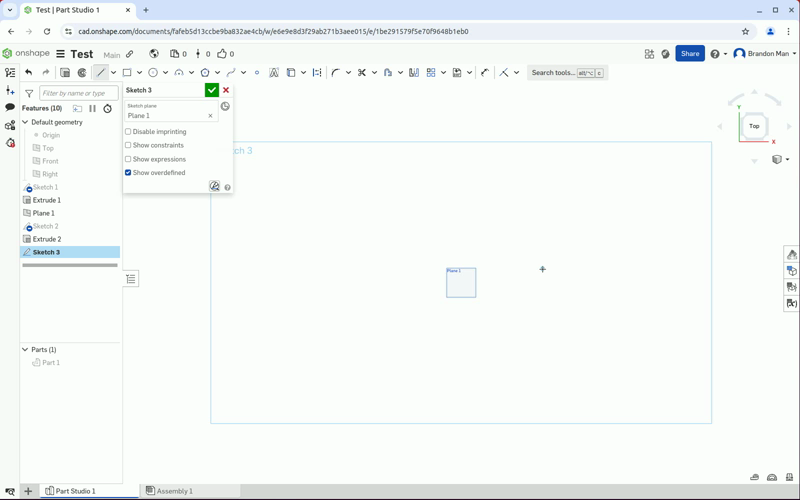
key_down(shift)
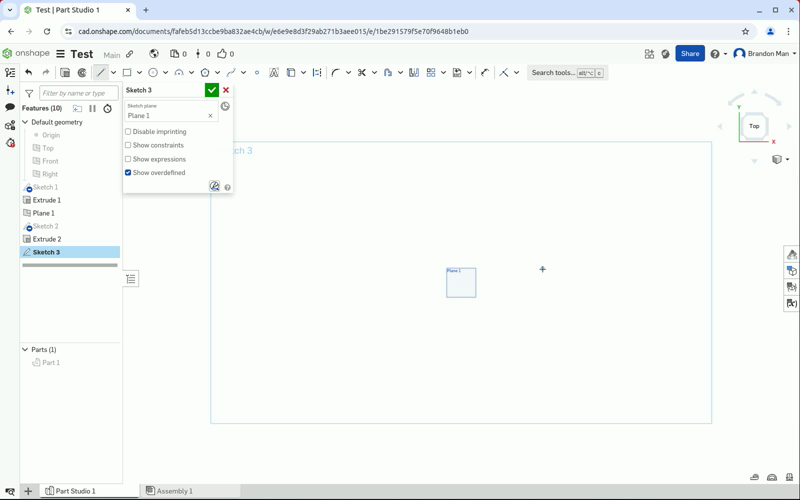
mouse_move(572, 268)
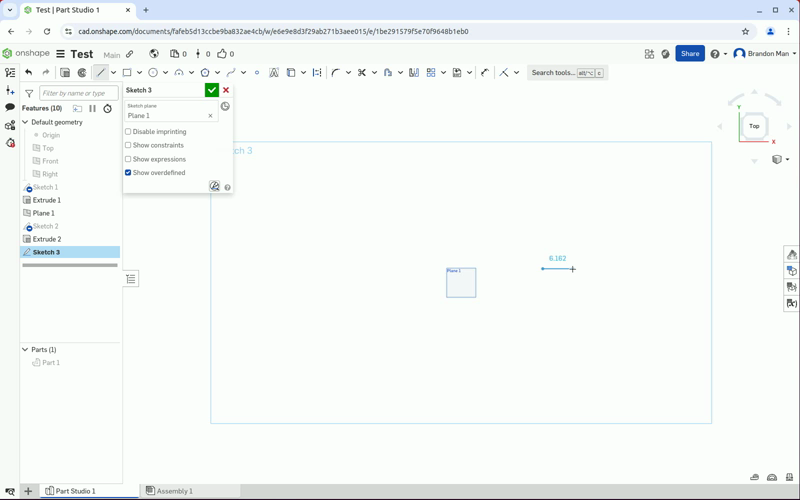
mouse_move(573, 268)
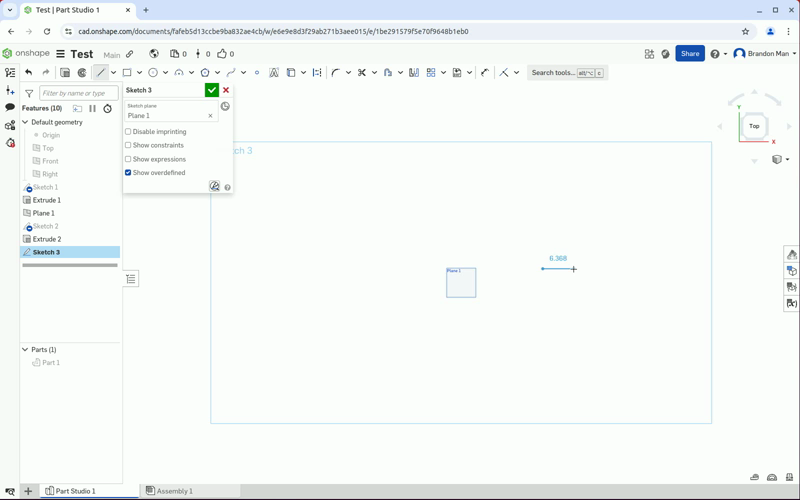
click(573, 268)
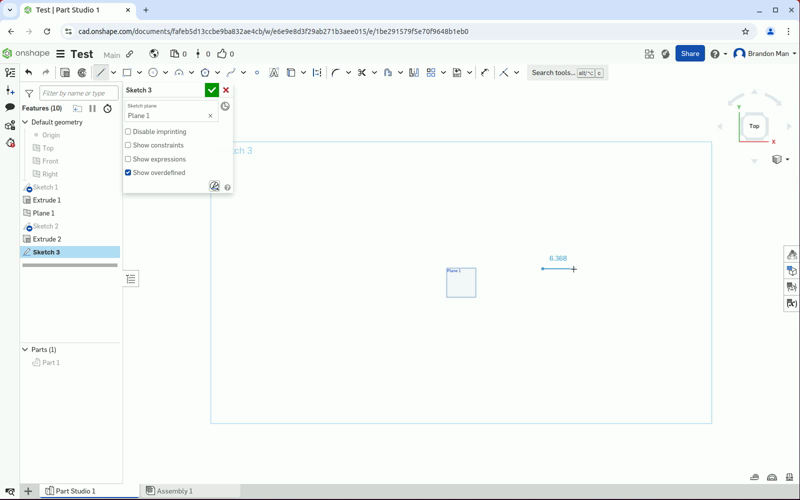
key_up(shift)
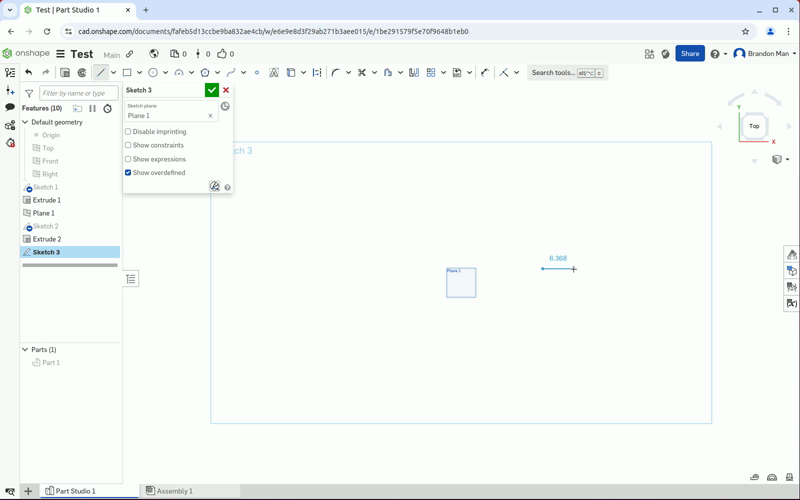
key_down(shift)
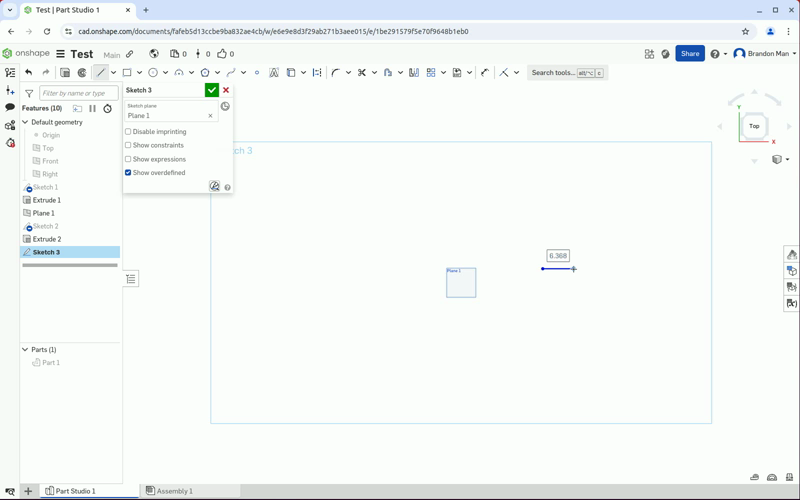
mouse_move(589, 268)
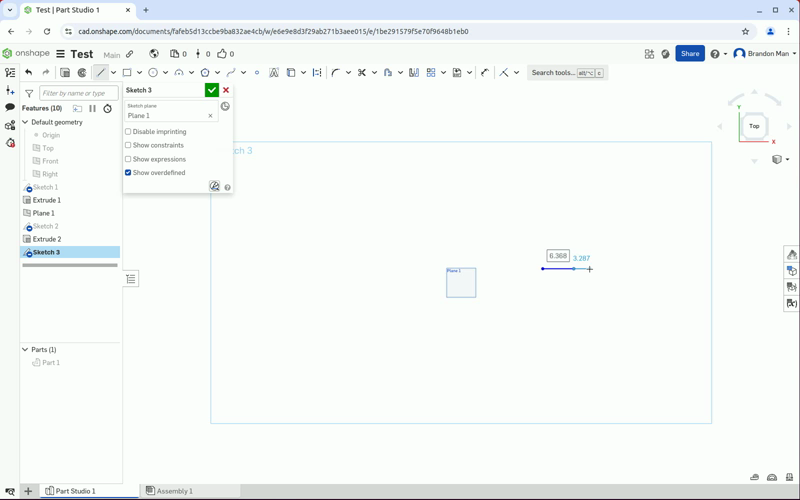
mouse_move(573, 231)
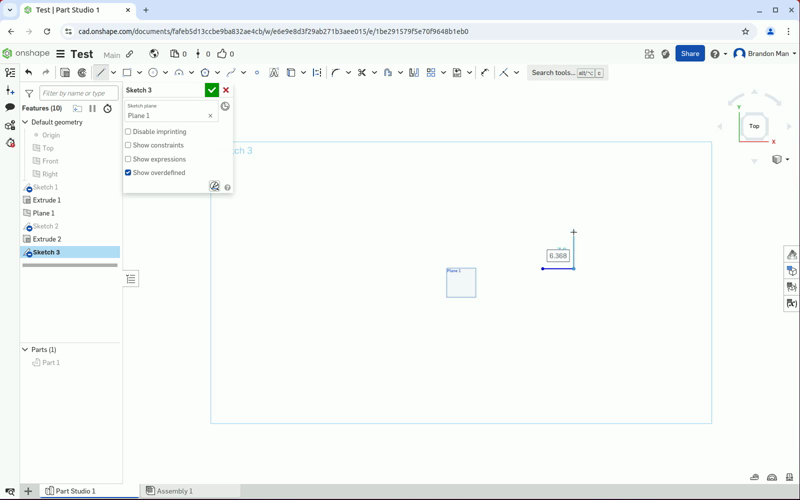
click(573, 231)
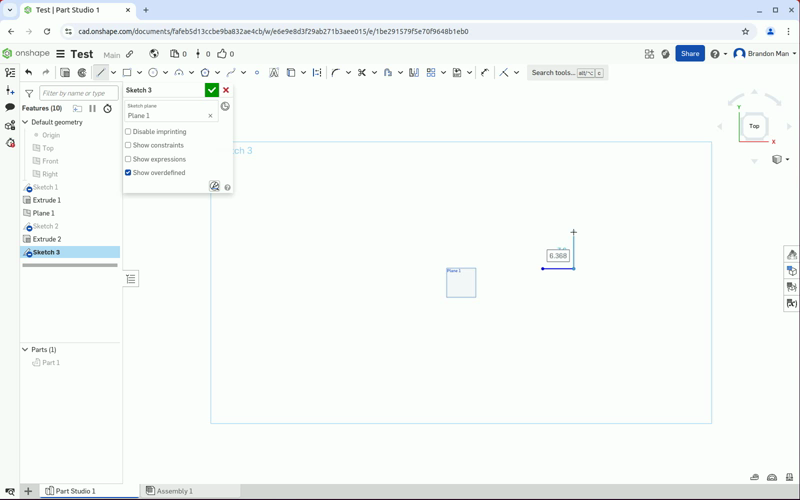
key_up(shift)
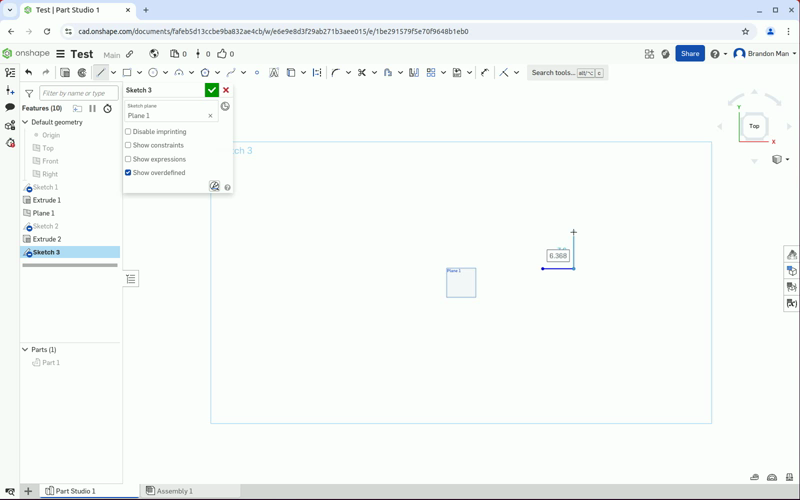
key_down(shift)
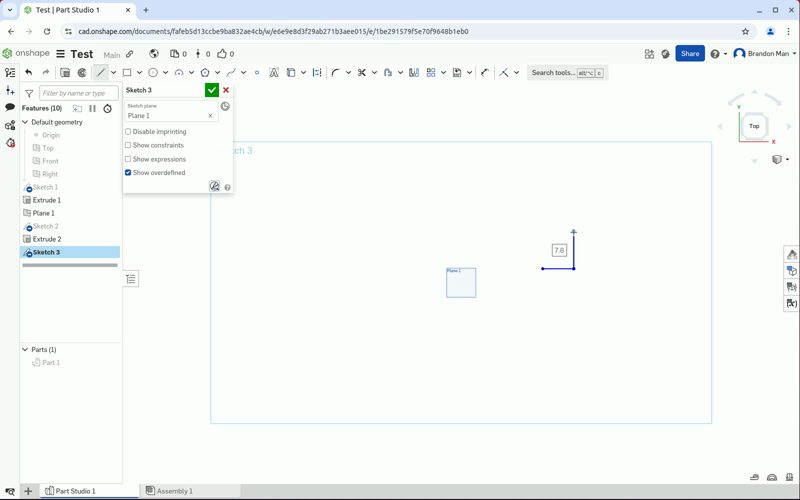
mouse_move(589, 231)
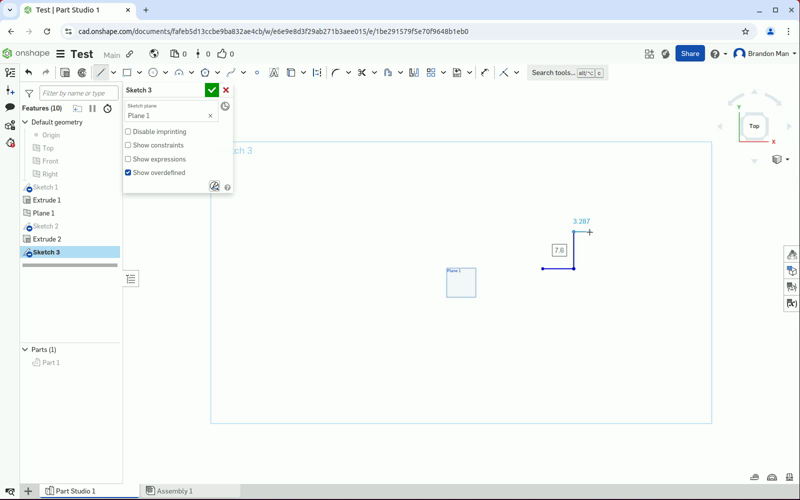
mouse_move(542, 231)
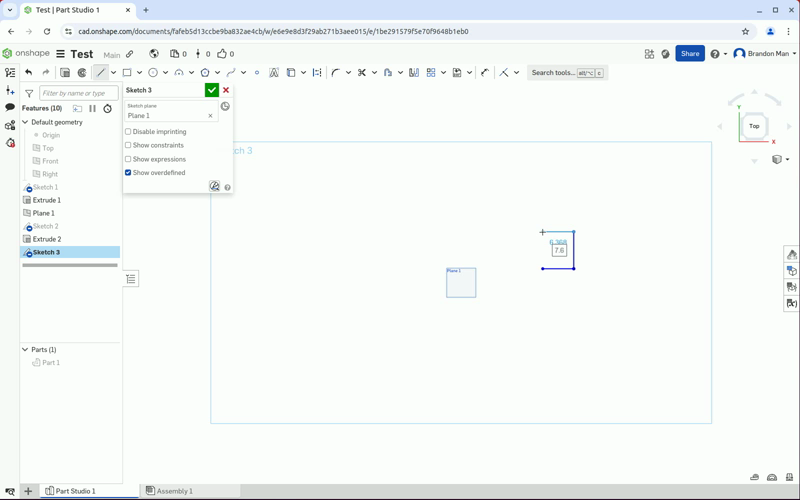
click(542, 231)
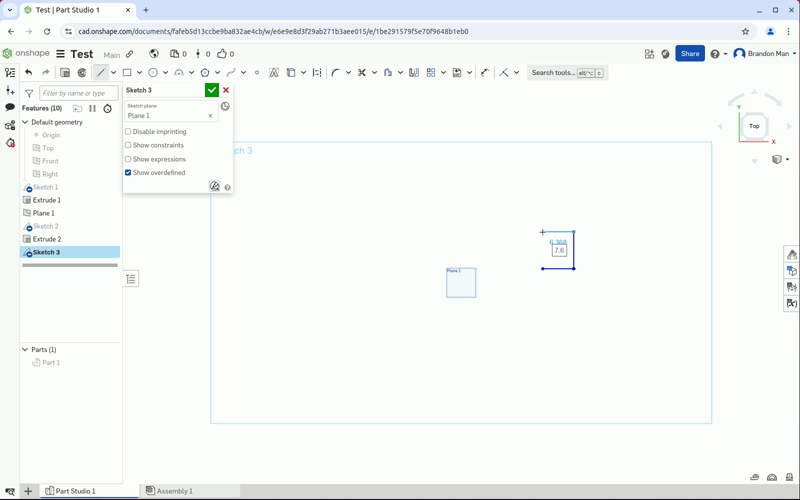
key_up(shift)
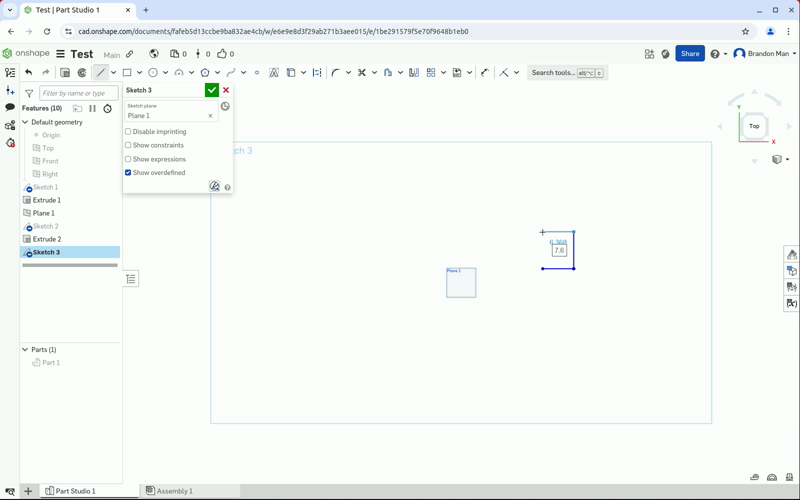
mouse_move(572, 231)
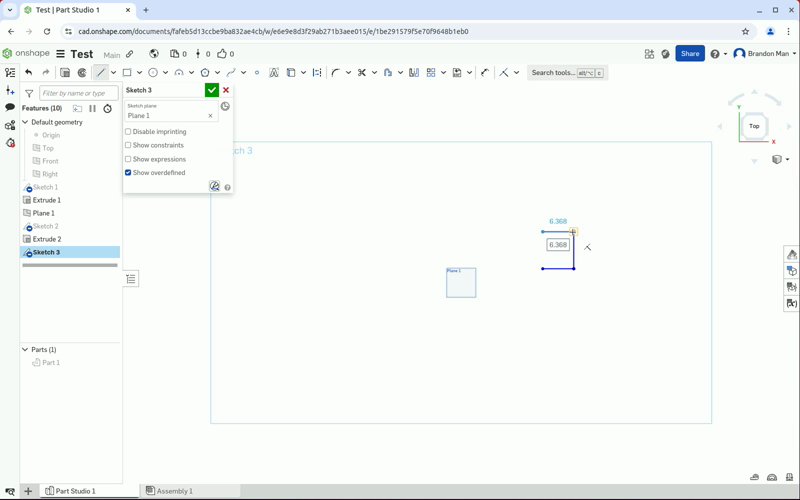
key_down(shift)
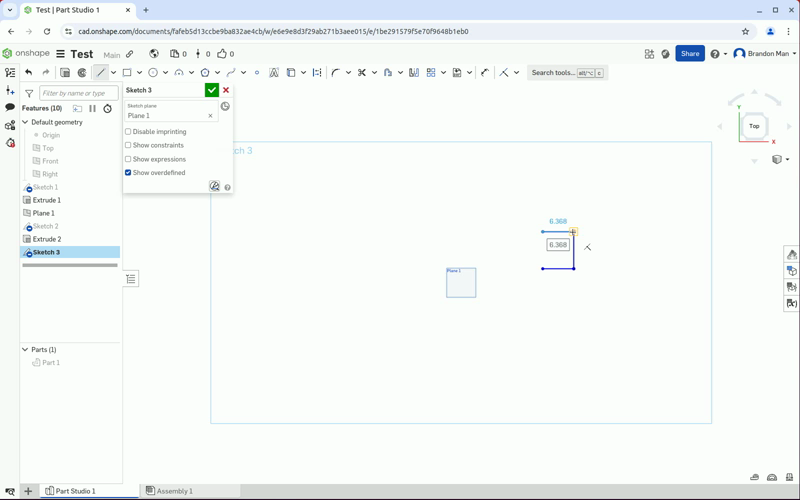
mouse_move(542, 268)
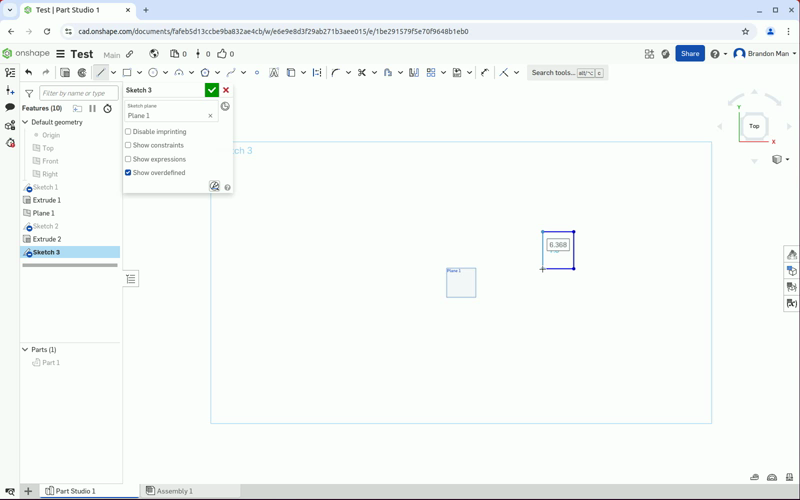
key_up(shift)
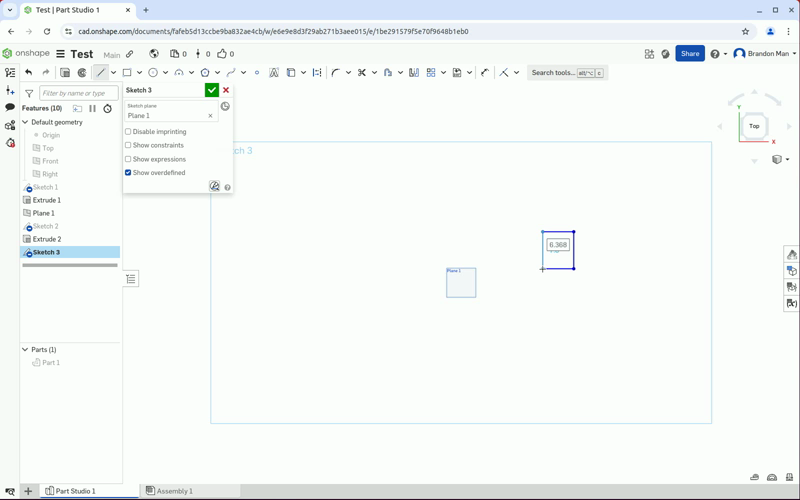
click(542, 268)
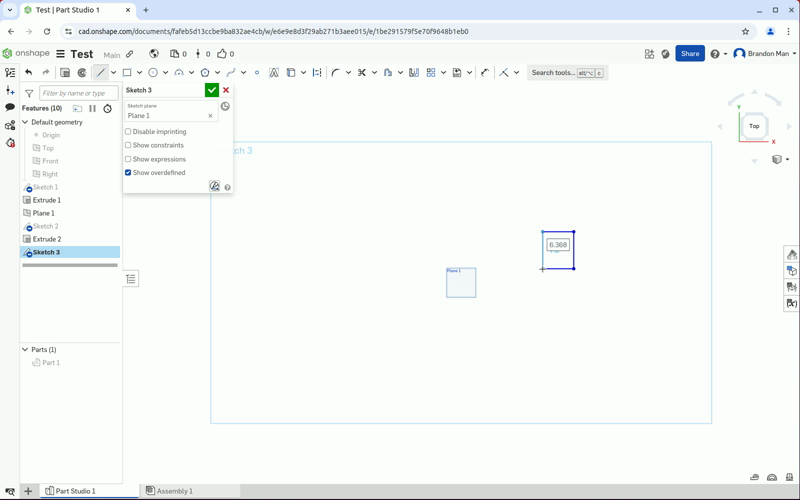
key(esc)
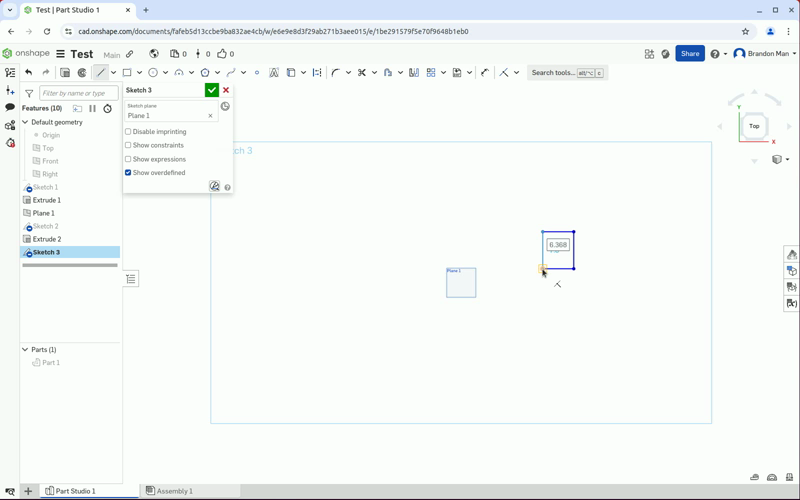
mouse_move(556, 253)
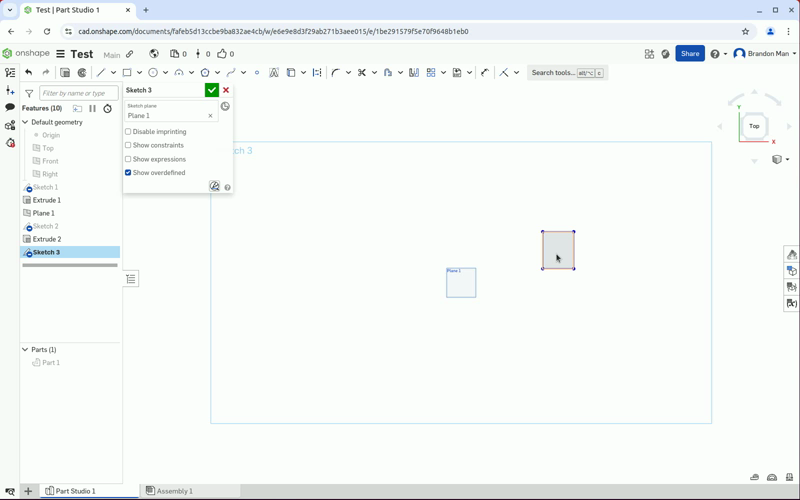
scroll(6)
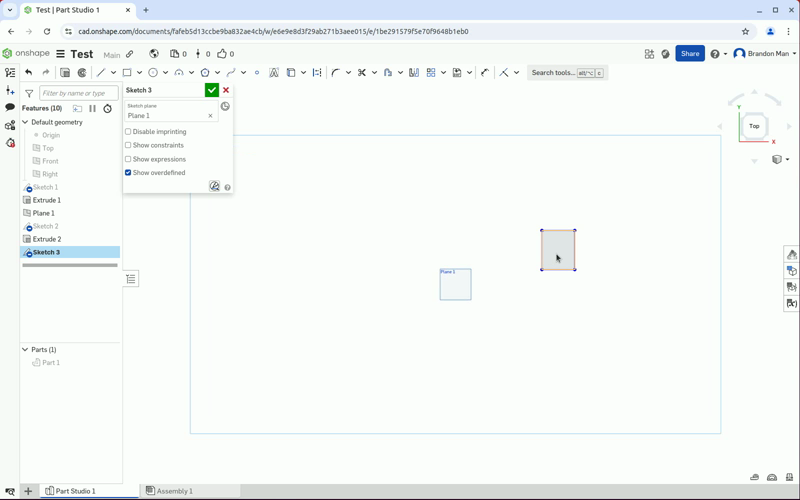
scroll(6)
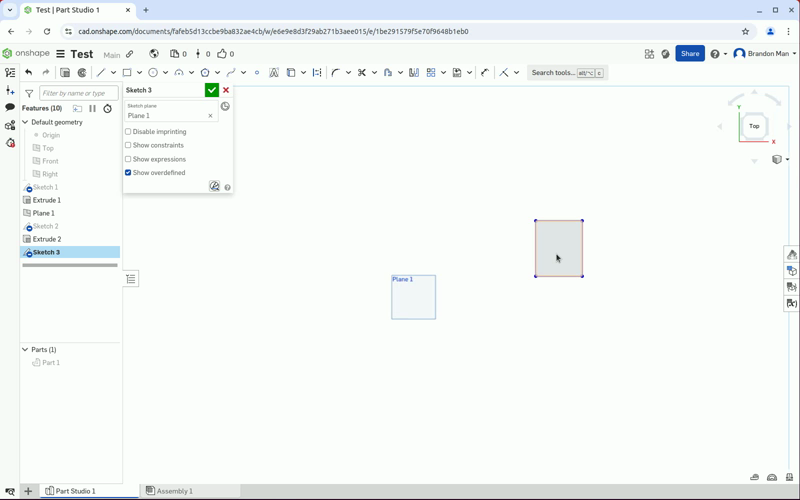
scroll(6)
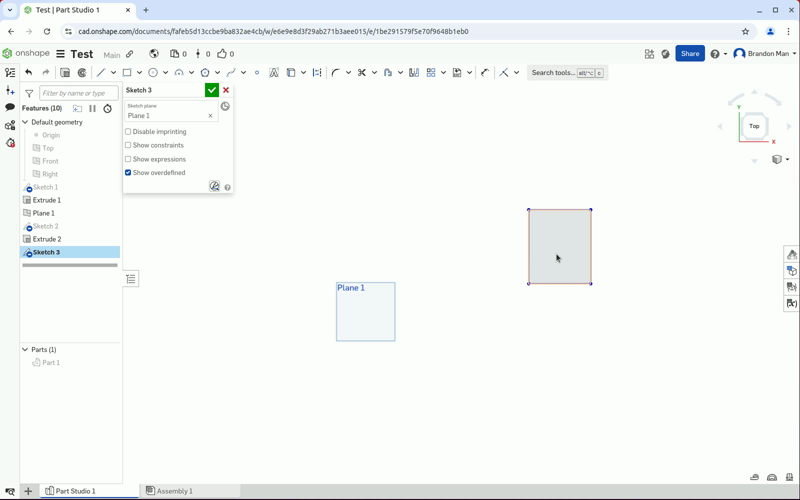
scroll(6)
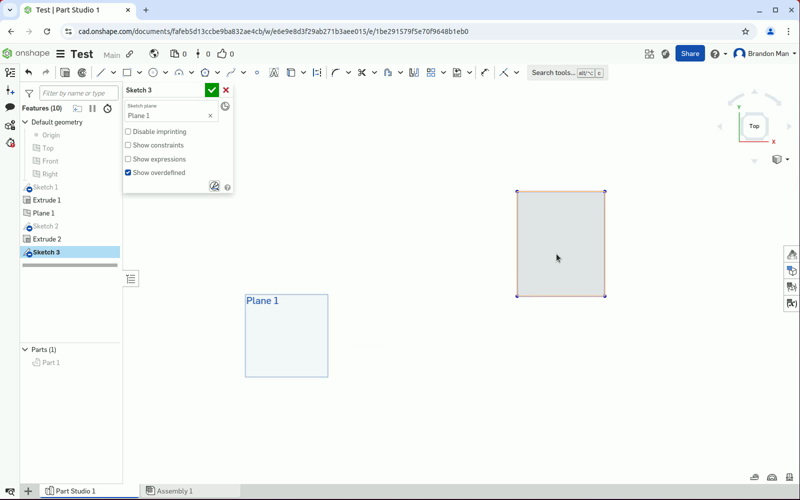
scroll(6)
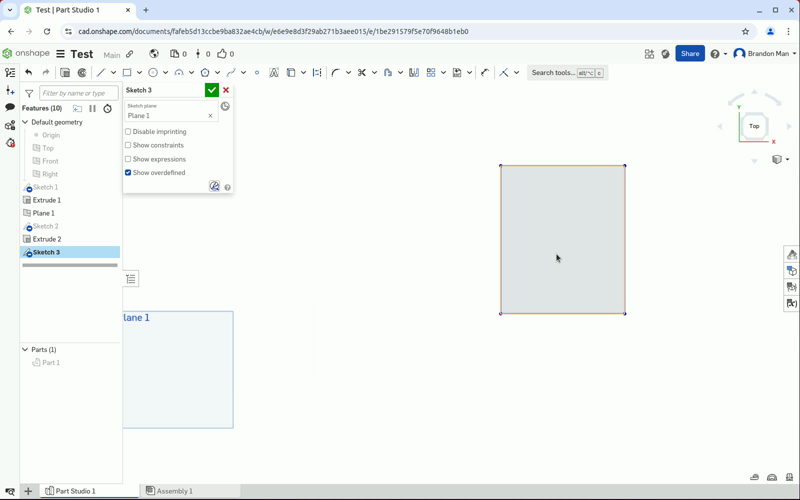
scroll(6)
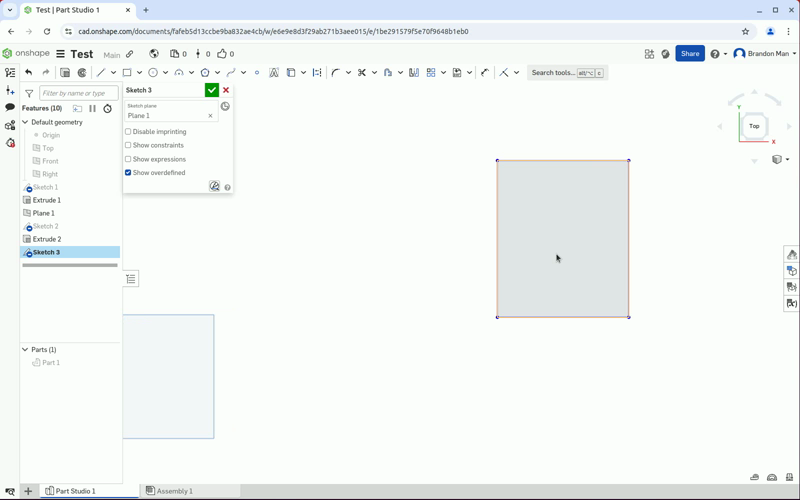
scroll(6)
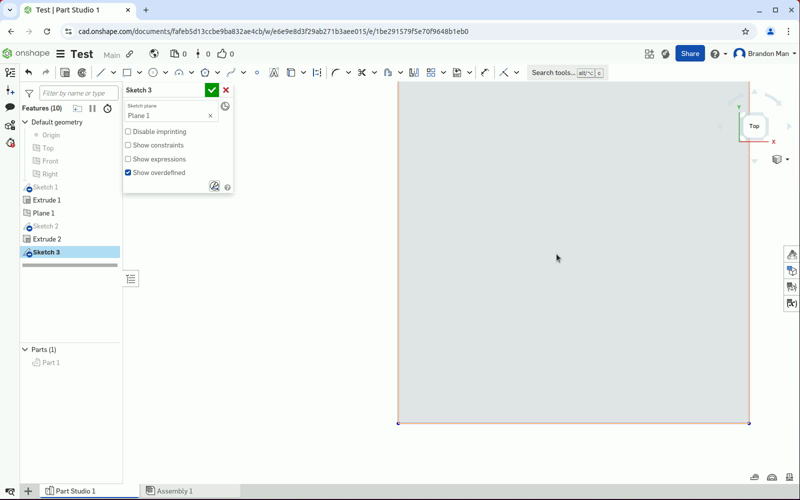
click(556, 253)
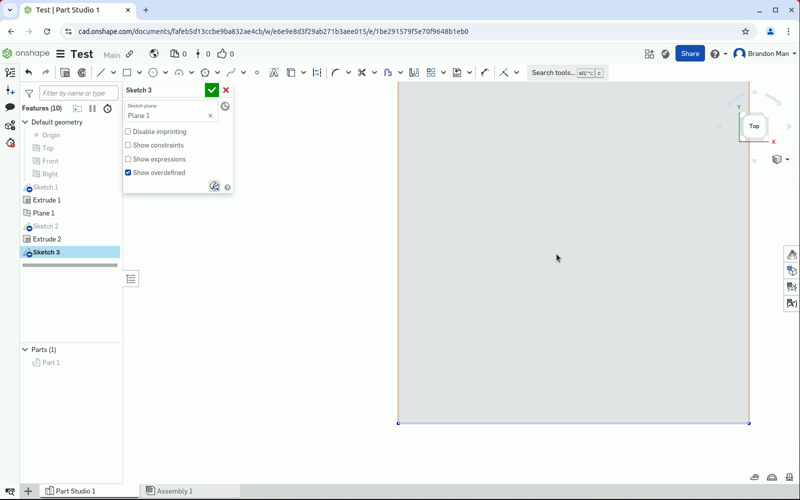
scroll(-6)
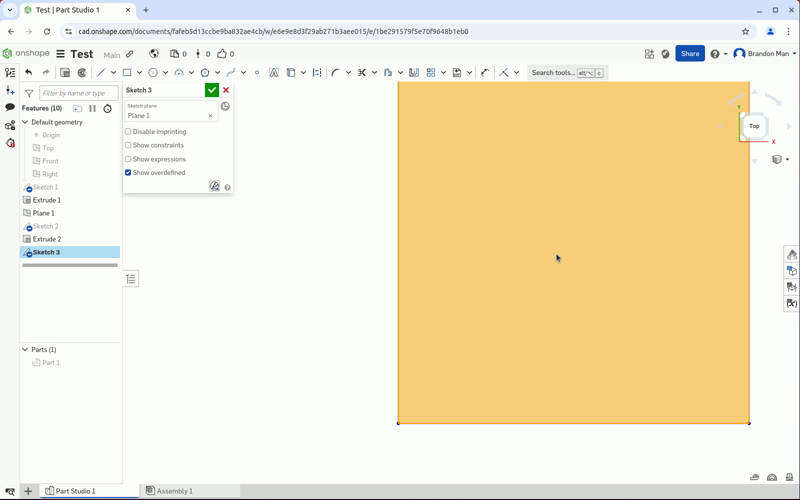
scroll(-6)
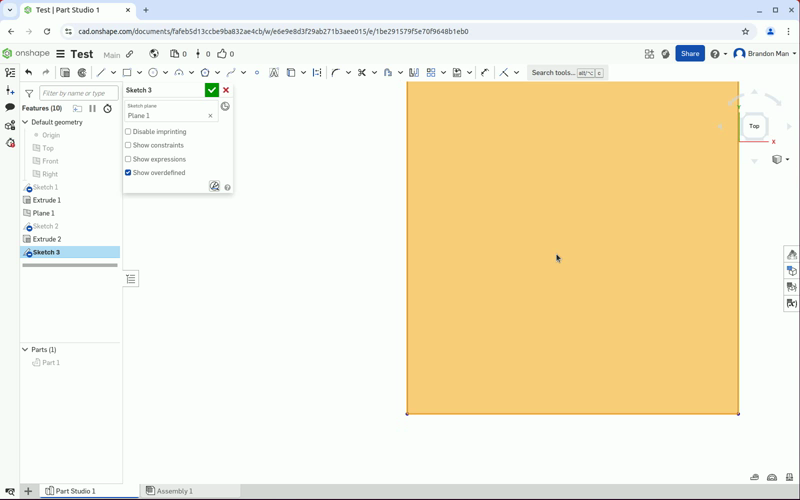
scroll(-6)
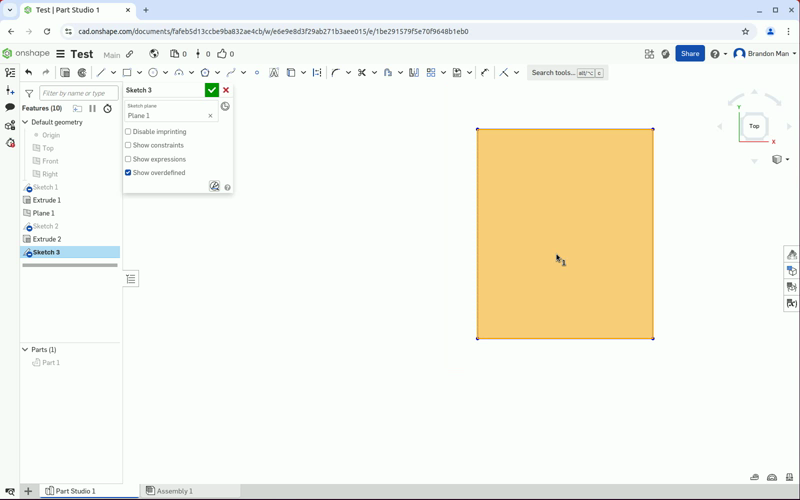
scroll(-6)
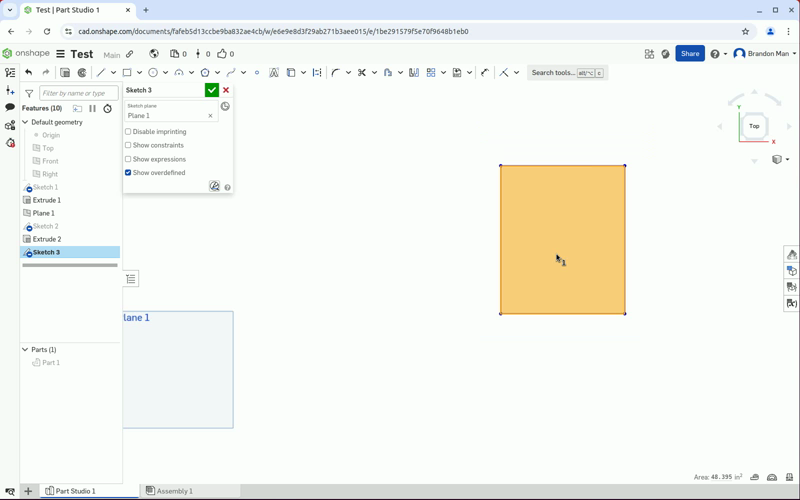
scroll(-6)
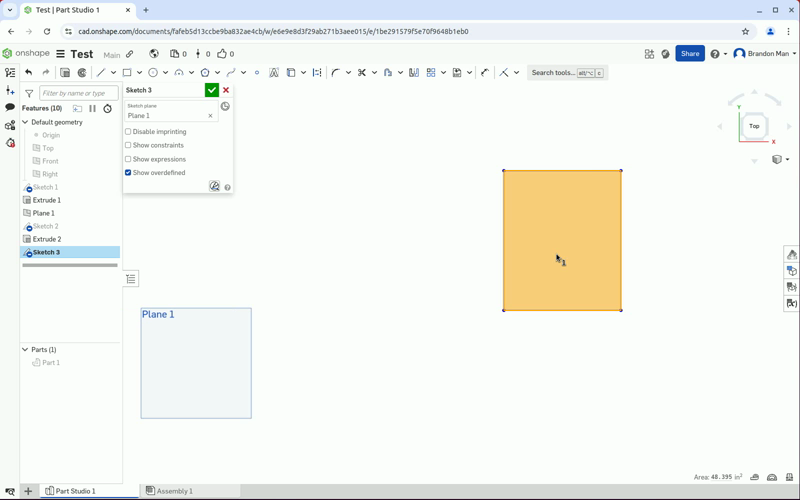
scroll(-6)
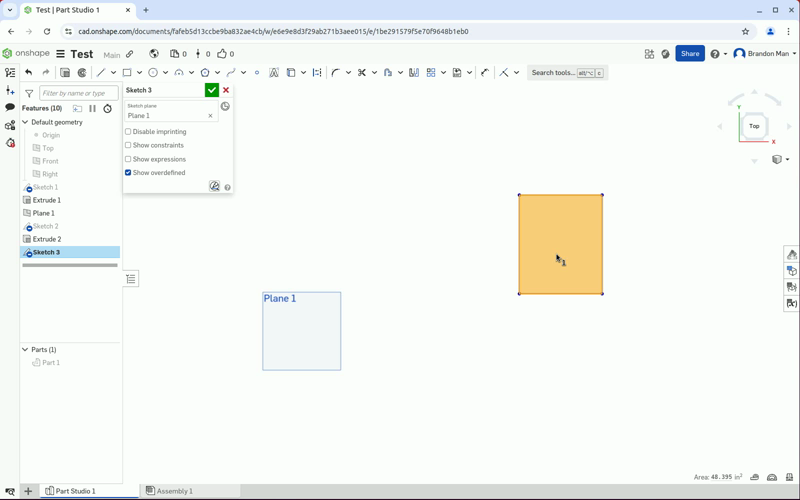
scroll(-6)
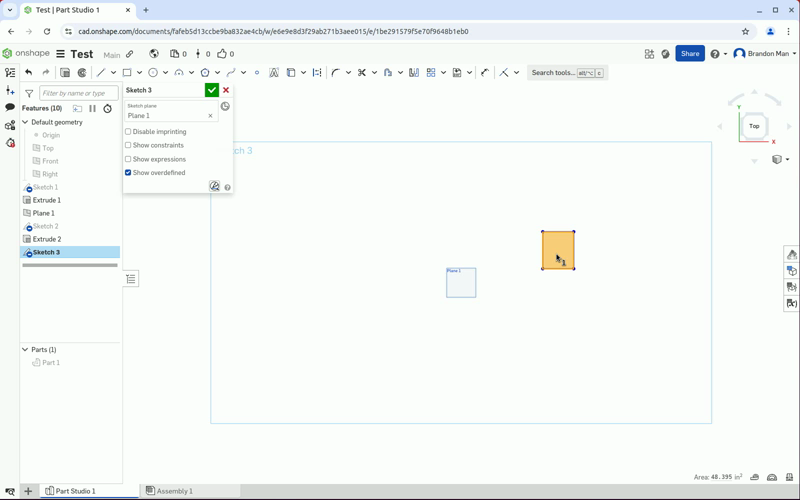
mouse_move(73, 352)
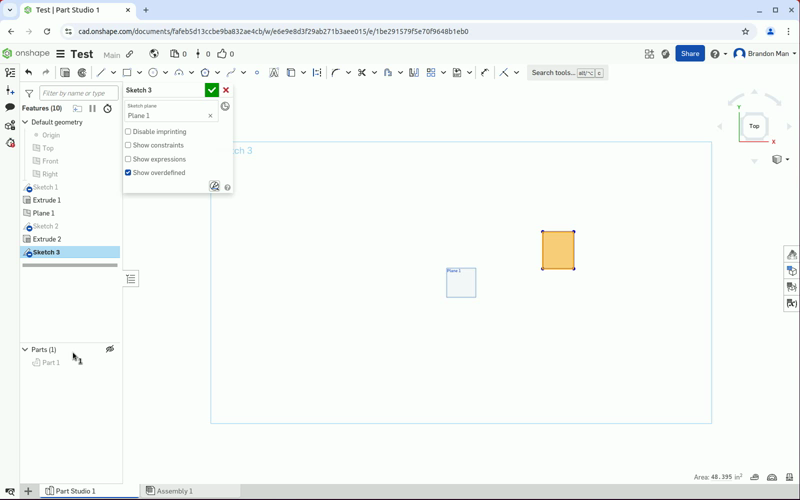
key(shift+y)
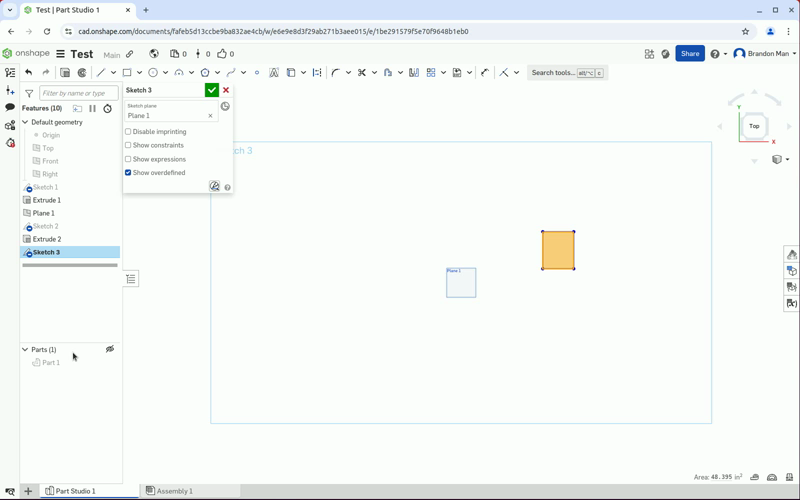
key(shift+e)
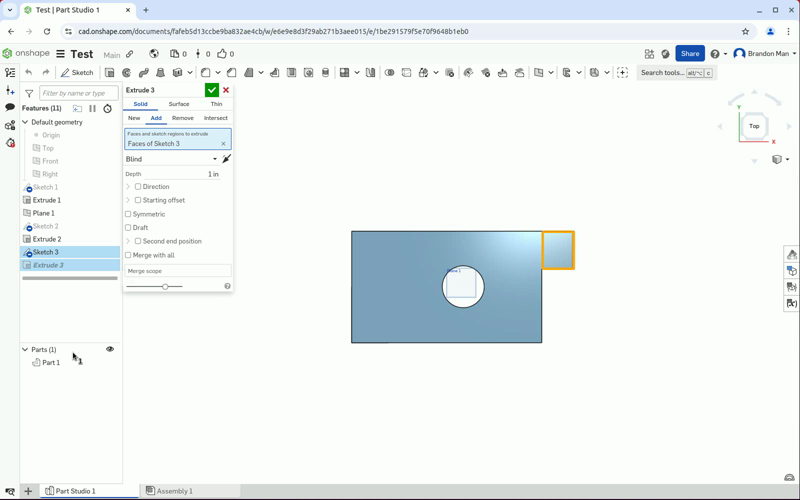
mouse_move(143, 106)
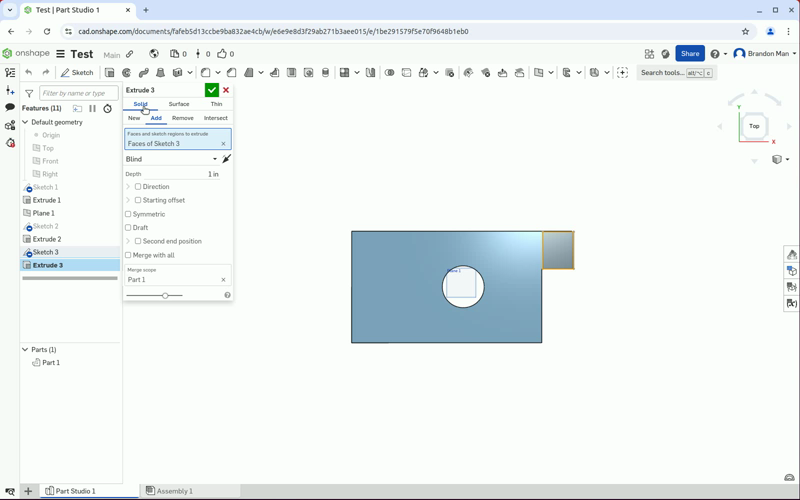
click(143, 106)
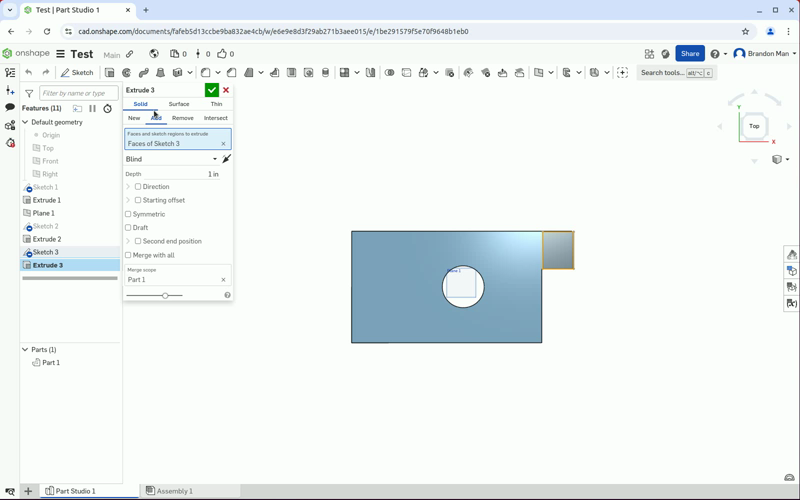
mouse_move(186, 120)
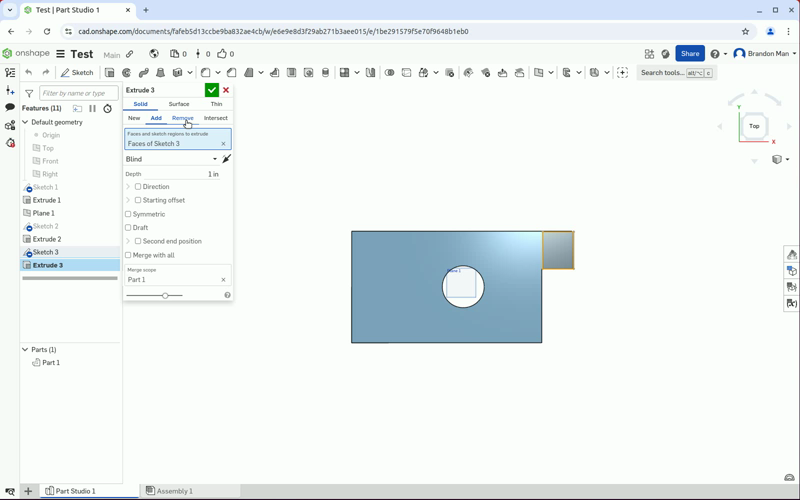
click(186, 120)
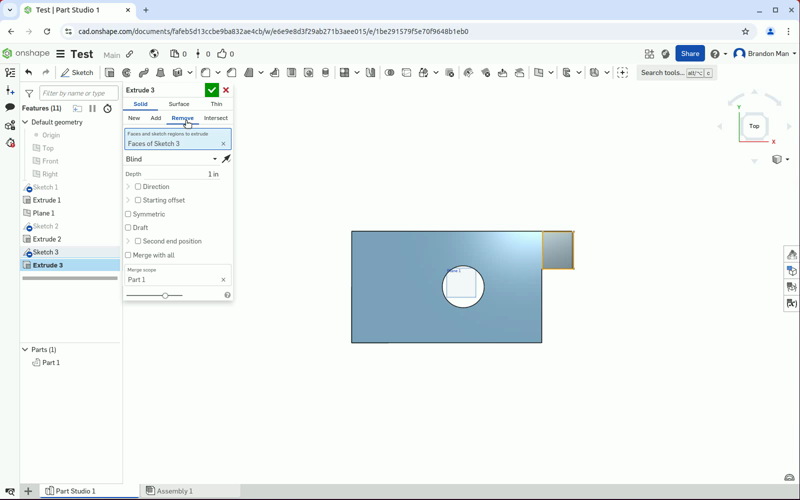
key(tab, 4)
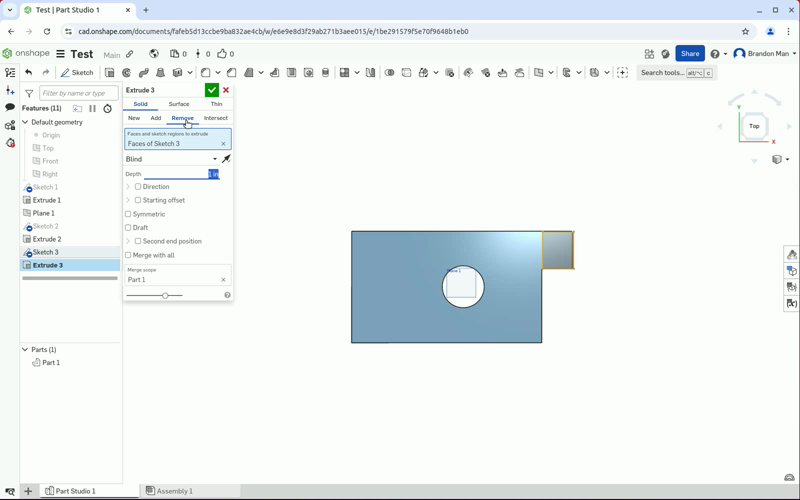
text(7.462)
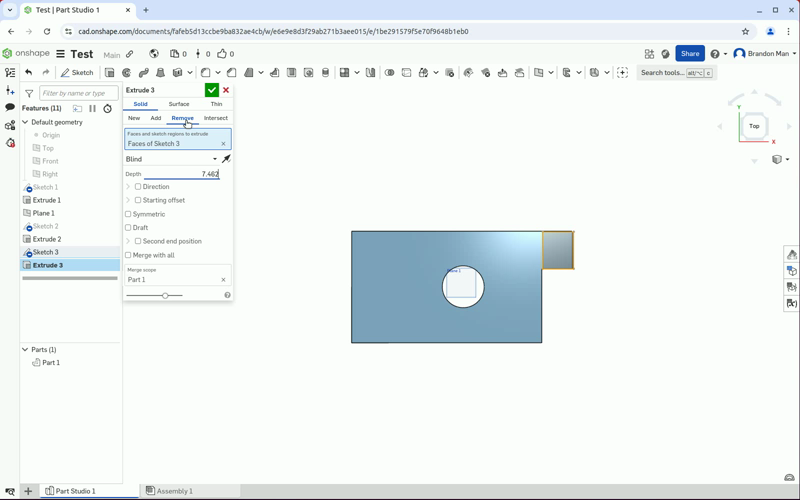
key(tab, 6)
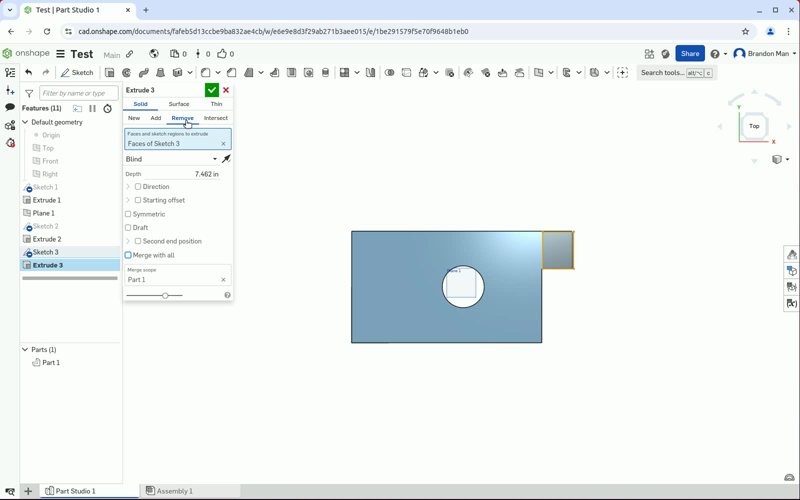
key(space)
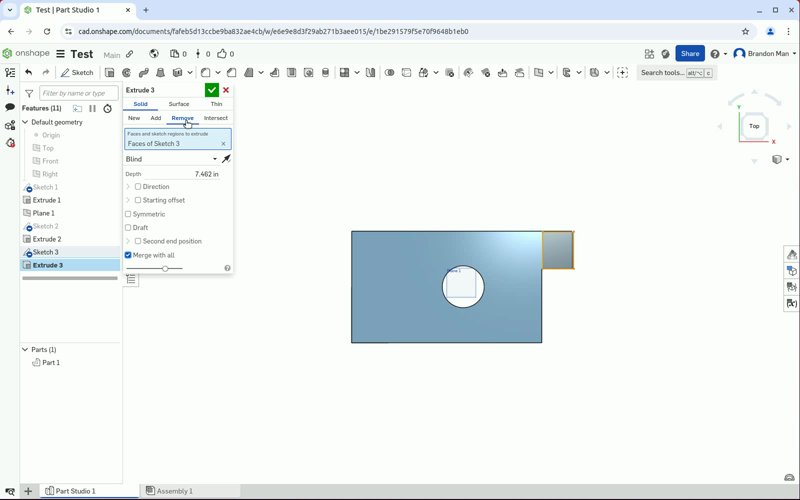
key(enter)
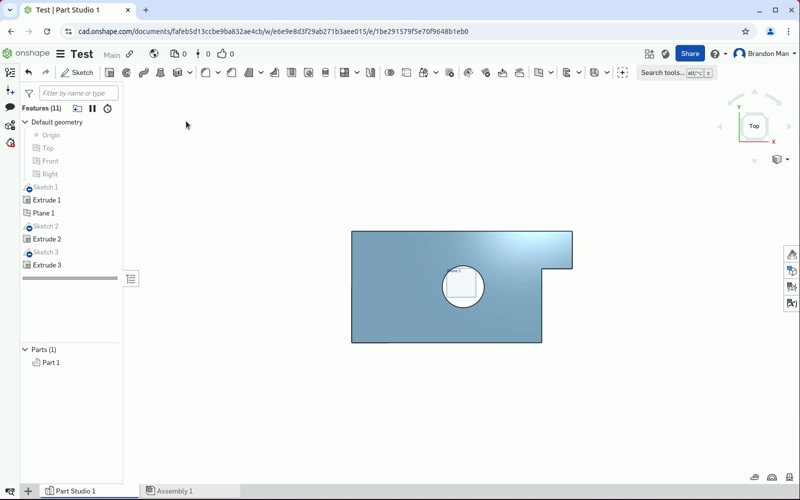
key(shift+h)
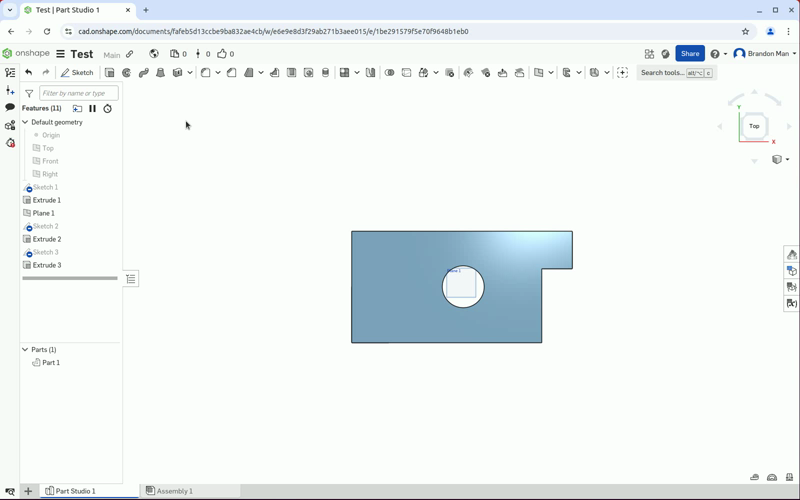
key(shift+h)
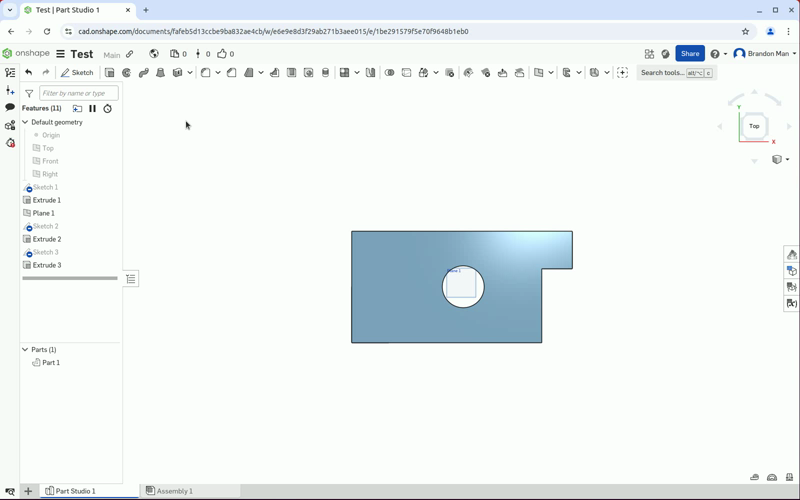
mouse_move(73, 189)
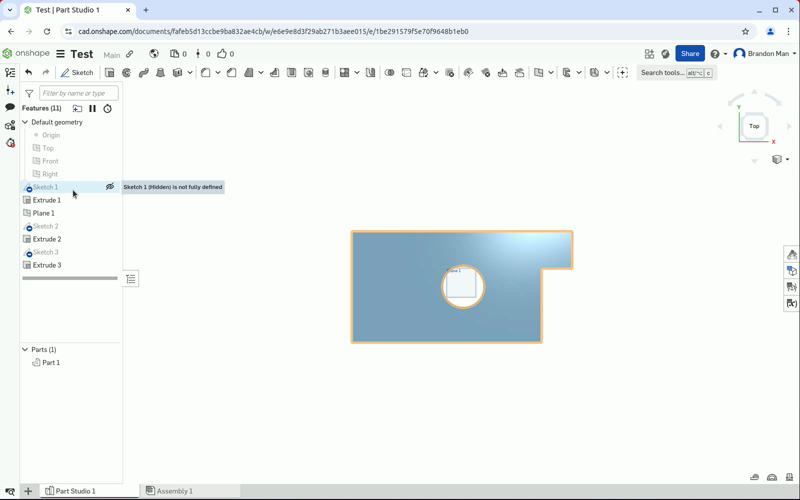
click(73, 189)
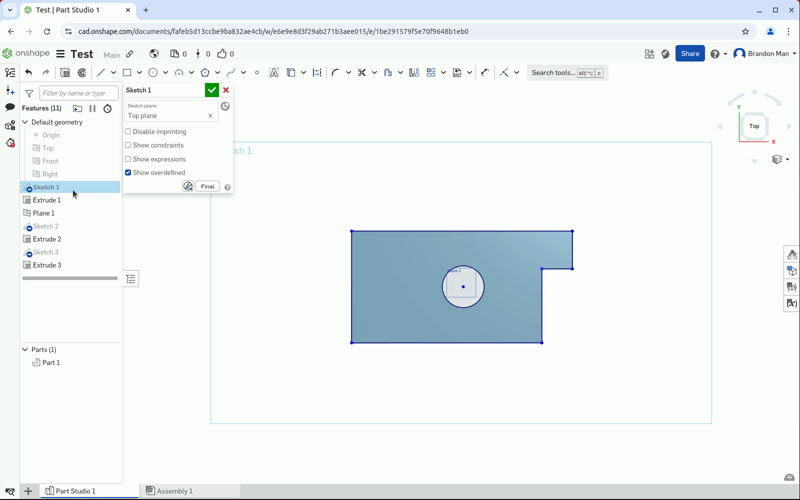
mouse_move(229, 92)
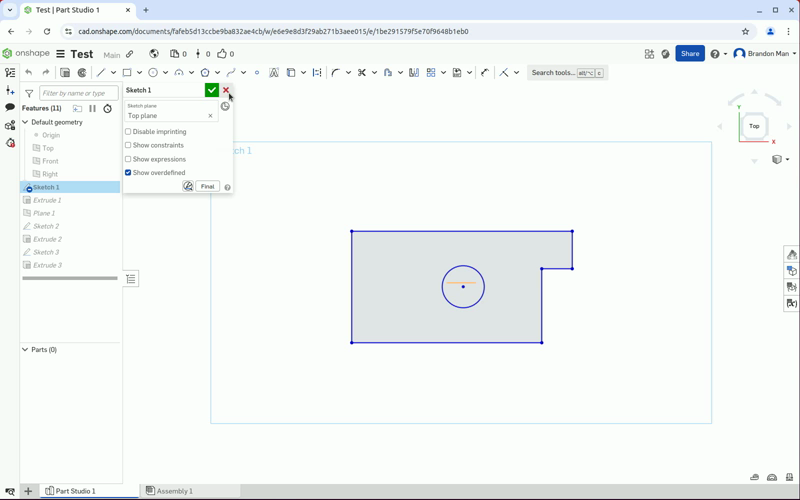
click(229, 92)
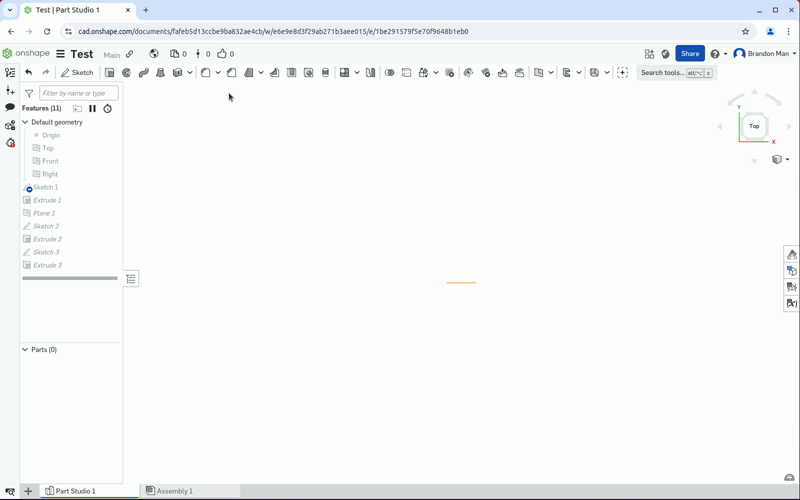
key(shift+s)
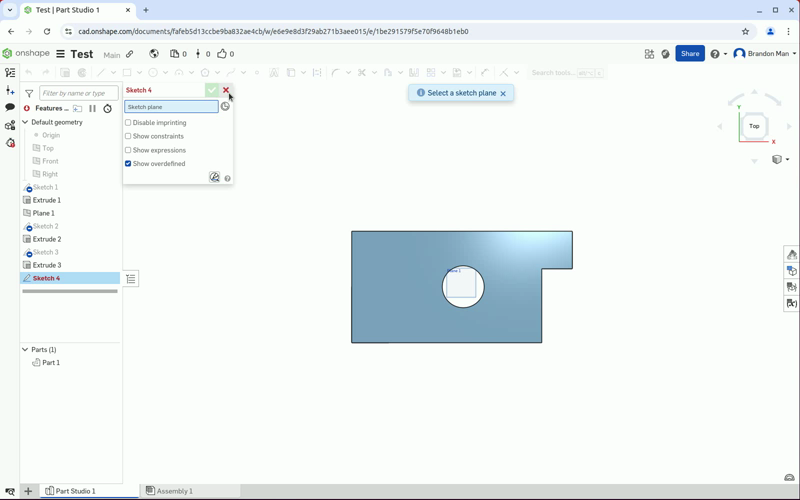
mouse_move(73, 215)
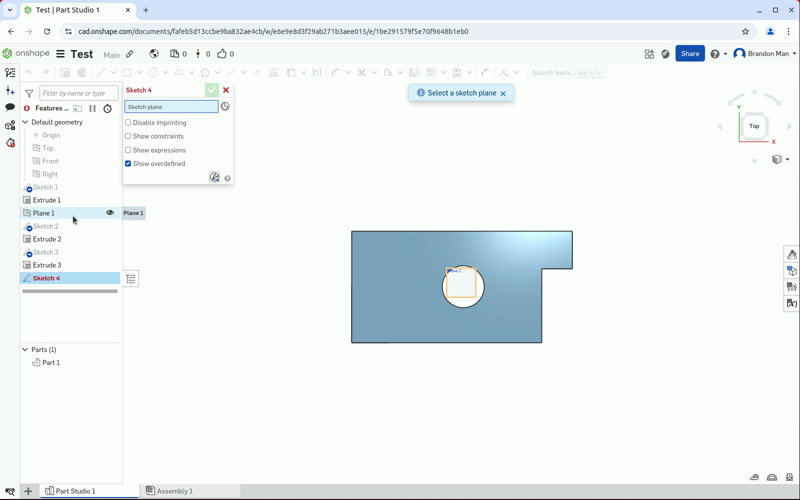
click(73, 215)
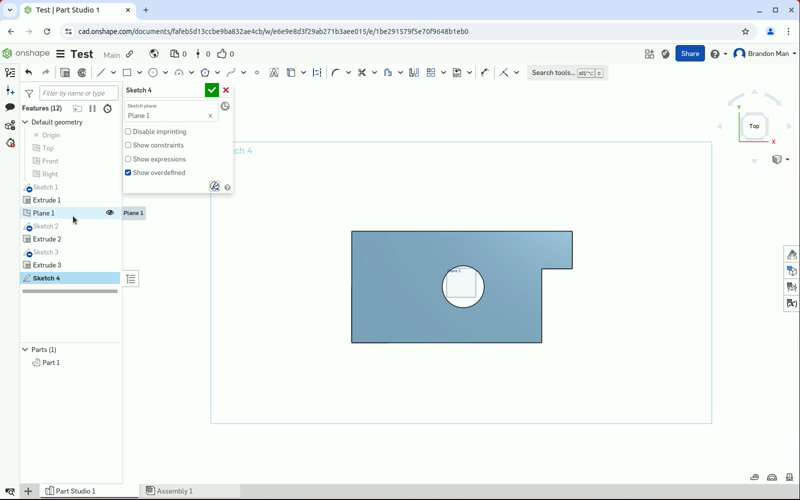
mouse_move(73, 352)
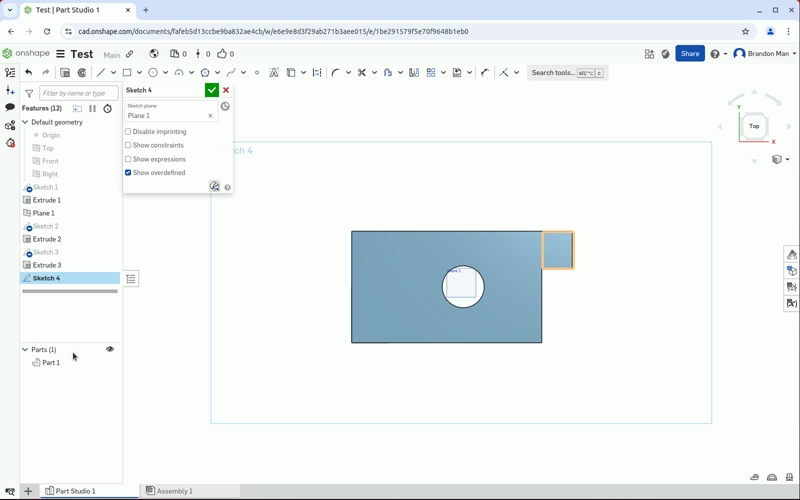
key(y)
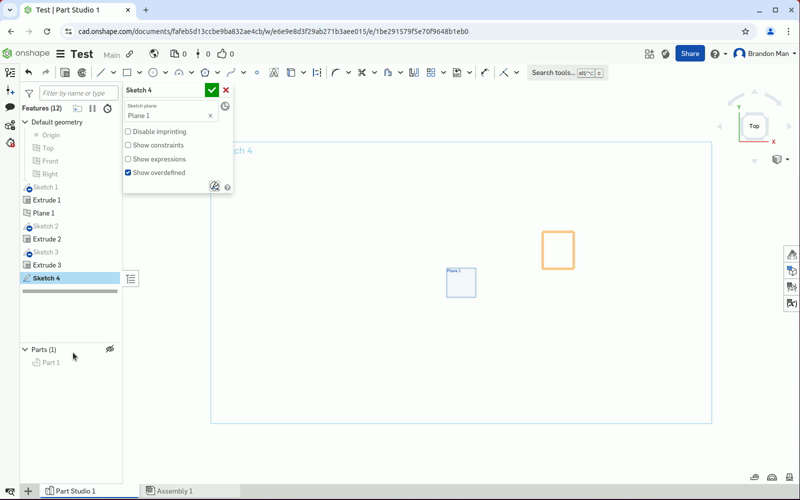
key(c)
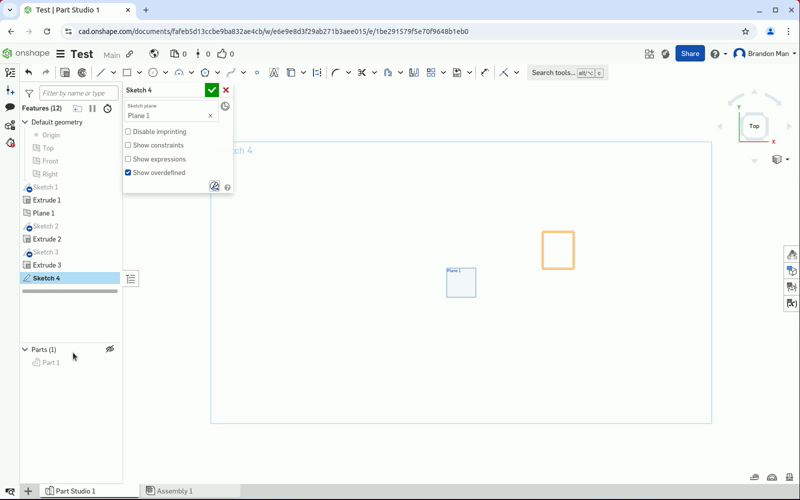
key_down(shift)
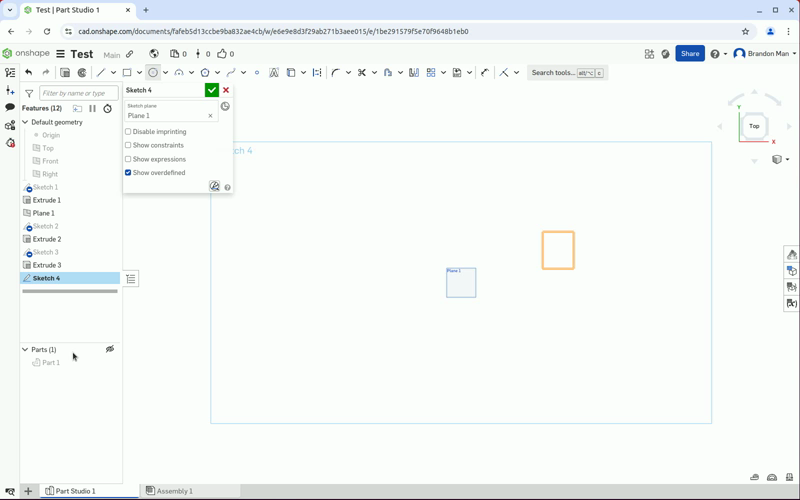
mouse_move(463, 287)
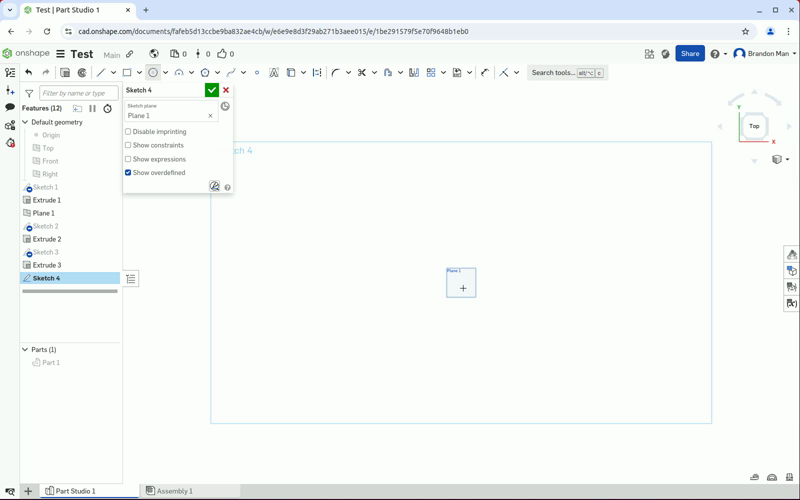
click(463, 287)
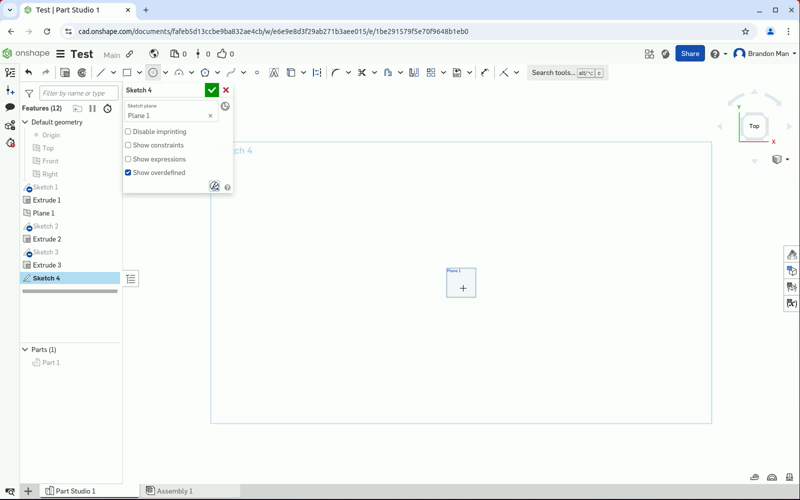
key_up(shift)
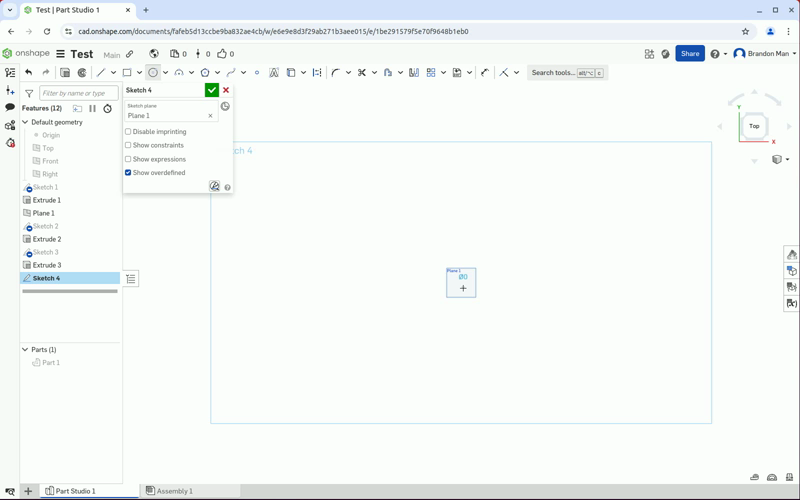
mouse_move(485, 287)
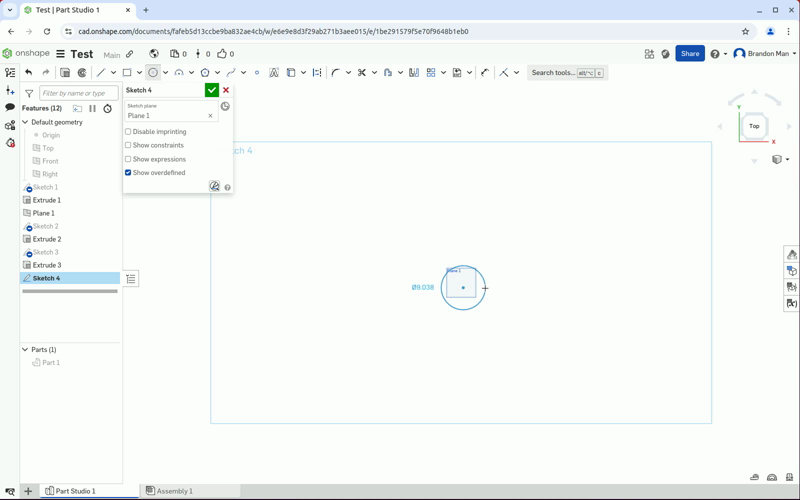
click(485, 287)
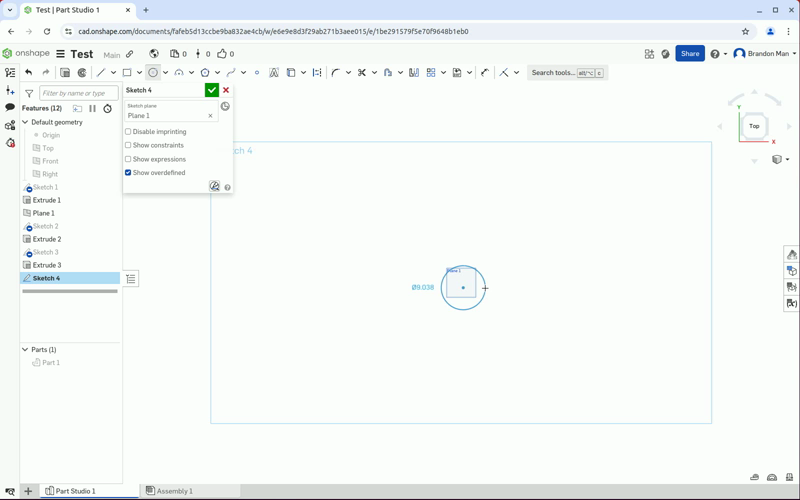
key(esc)
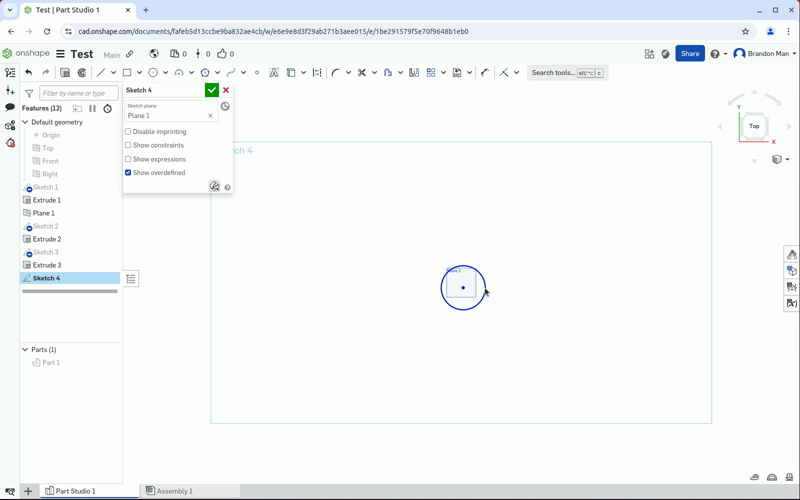
mouse_move(478, 286)
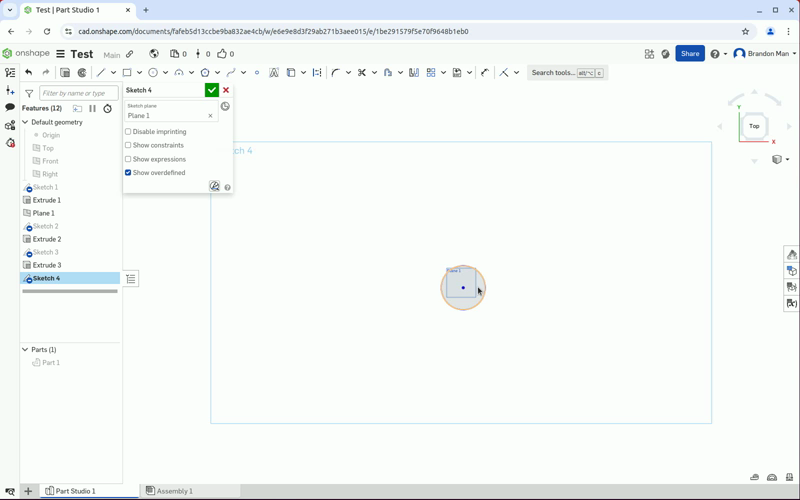
scroll(6)
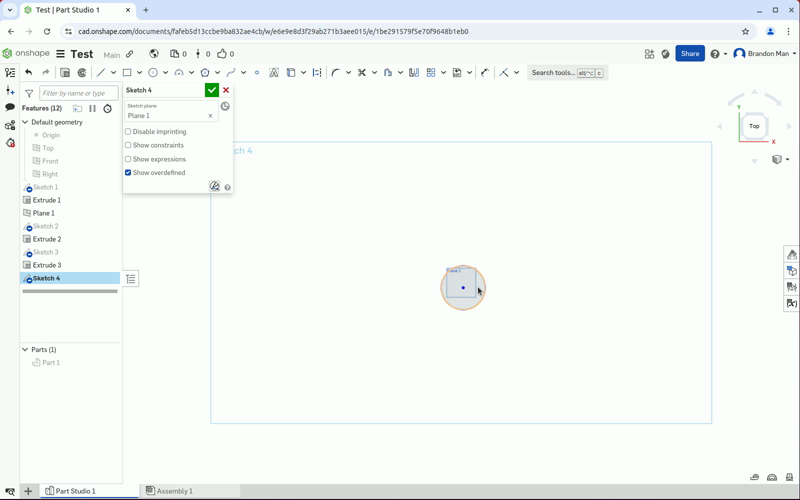
scroll(6)
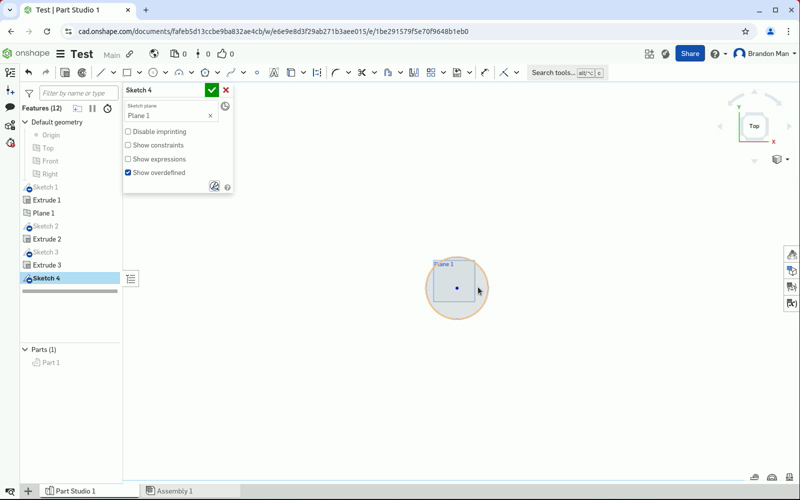
scroll(6)
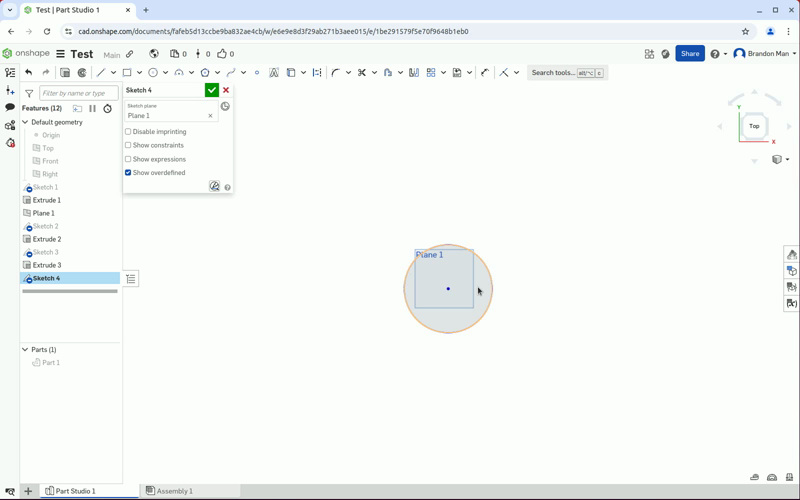
scroll(6)
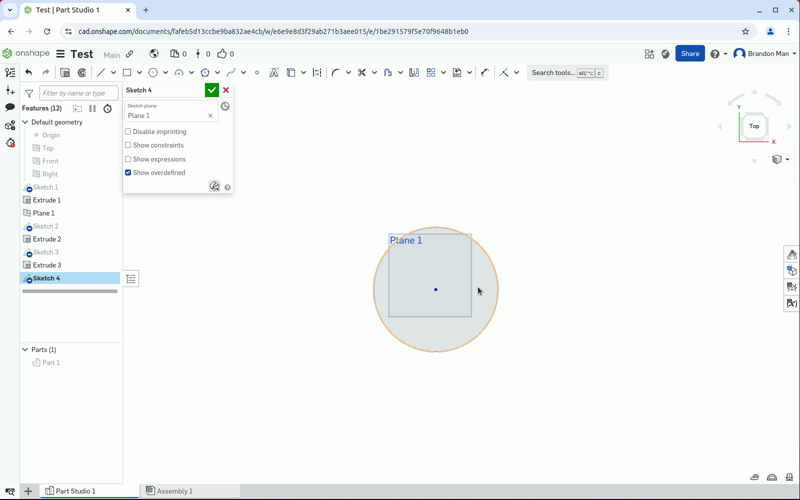
scroll(6)
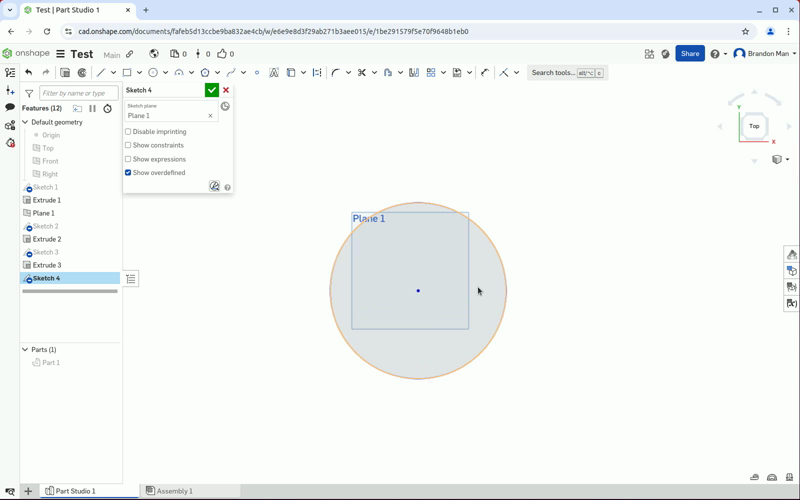
scroll(6)
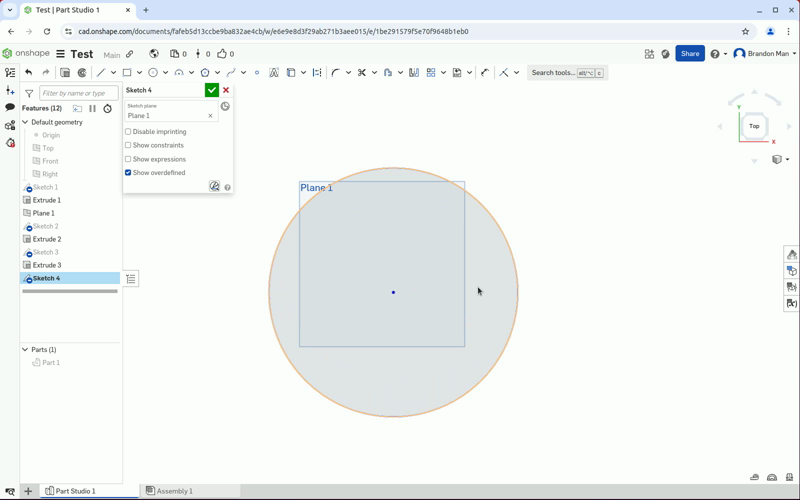
scroll(6)
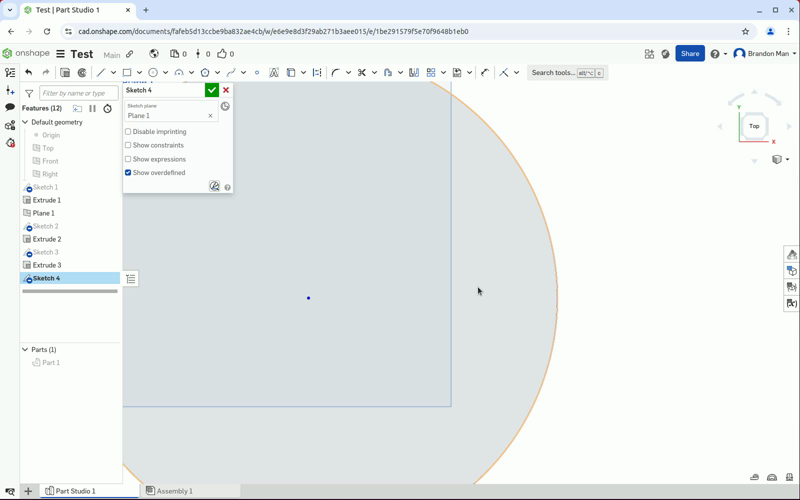
click(478, 286)
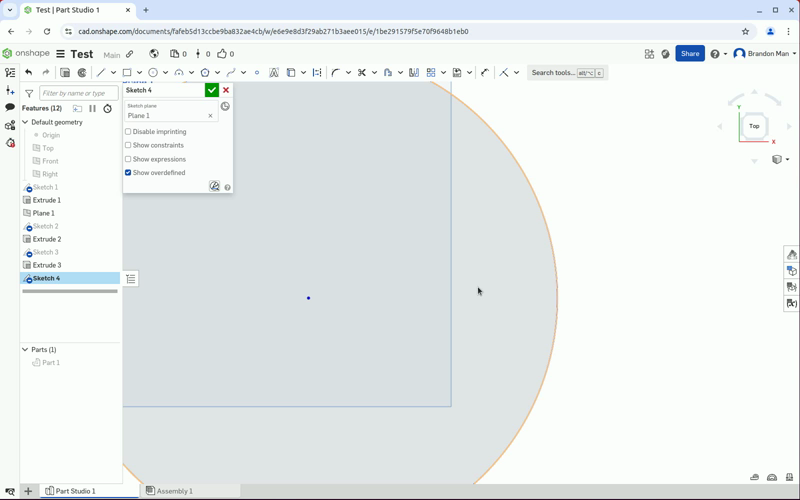
scroll(-6)
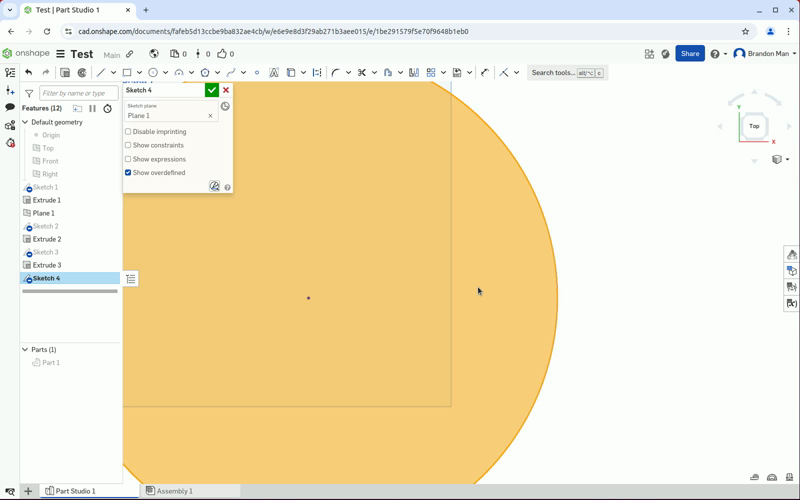
scroll(-6)
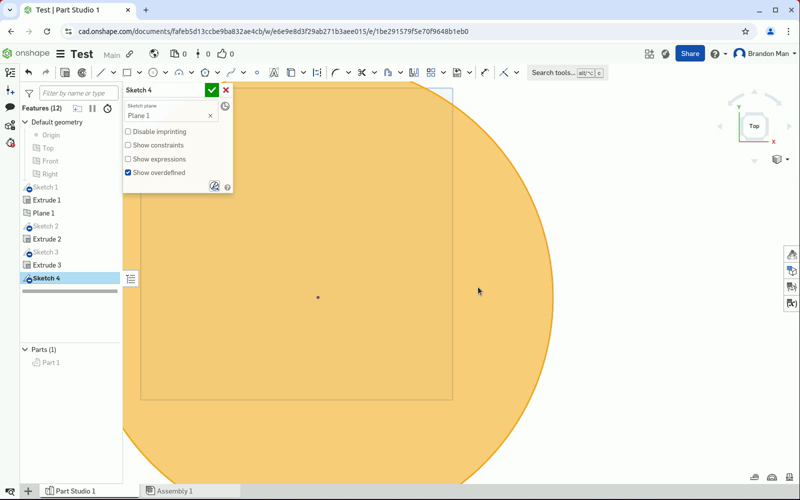
scroll(-6)
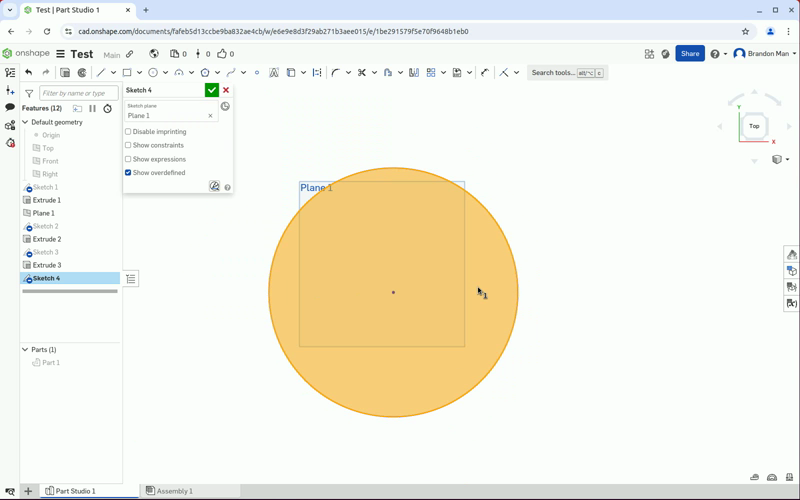
scroll(-6)
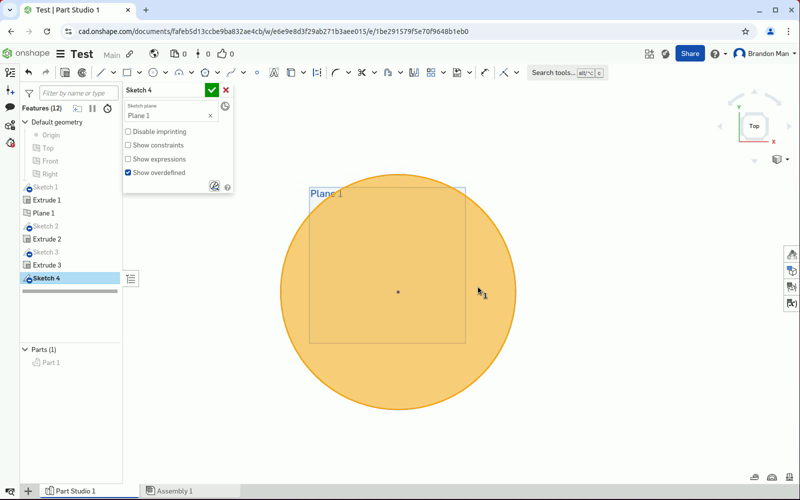
scroll(-6)
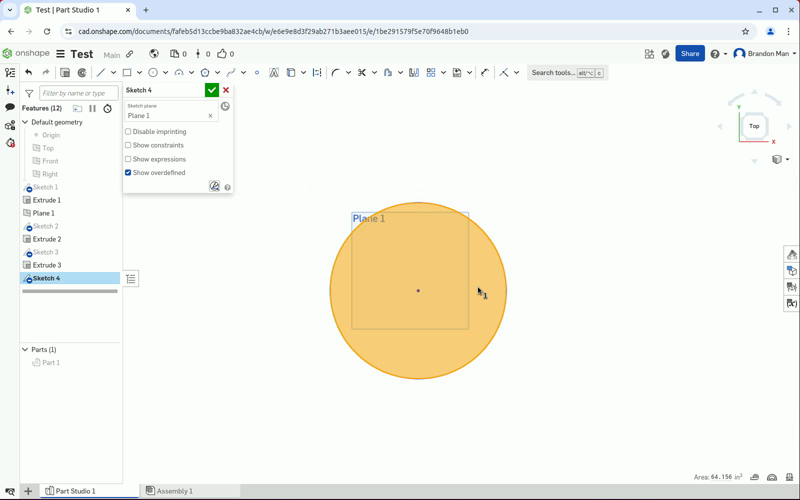
scroll(-6)
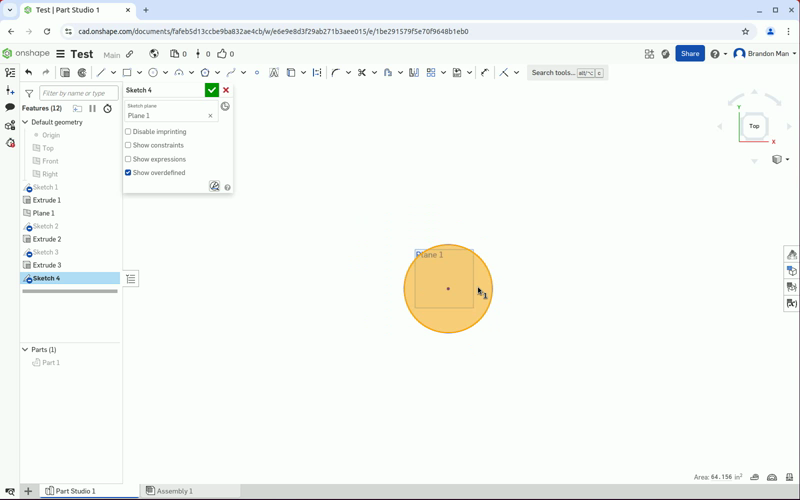
scroll(-6)
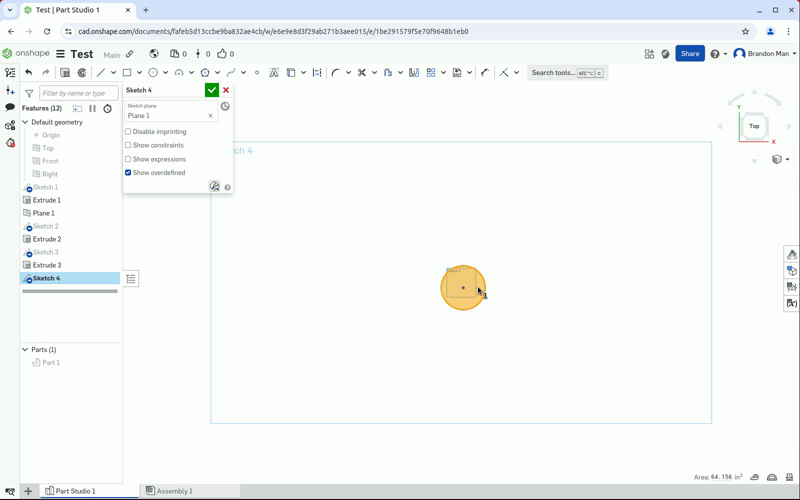
mouse_move(73, 352)
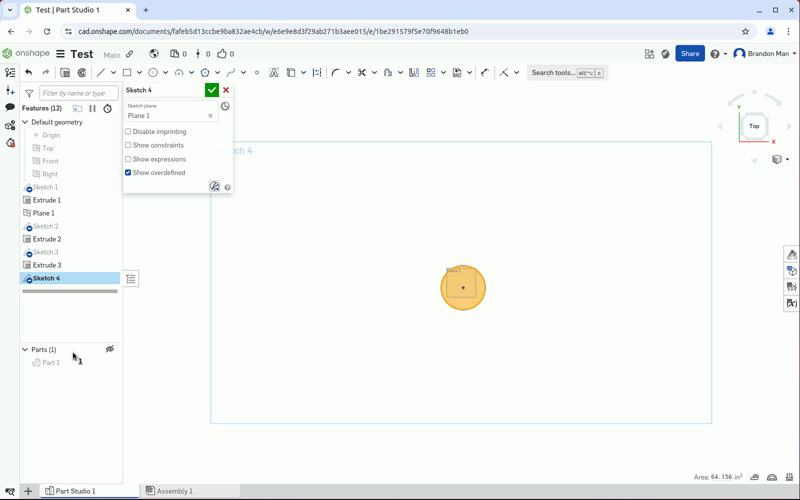
key(shift+y)
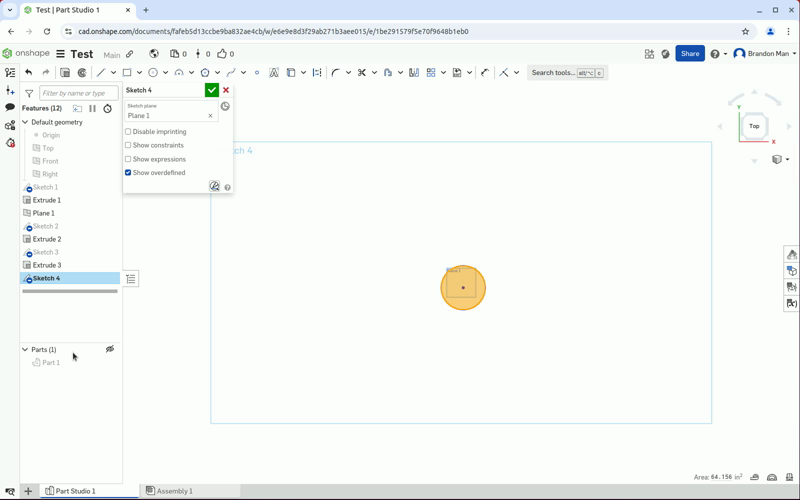
key(shift+e)
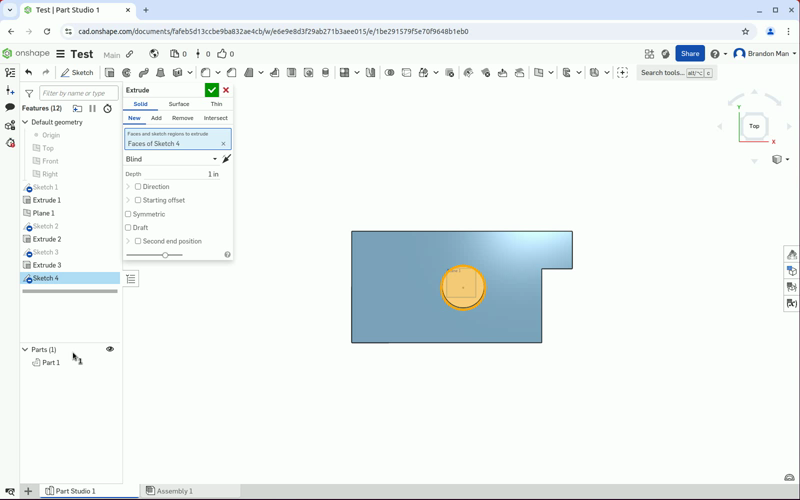
mouse_move(143, 106)
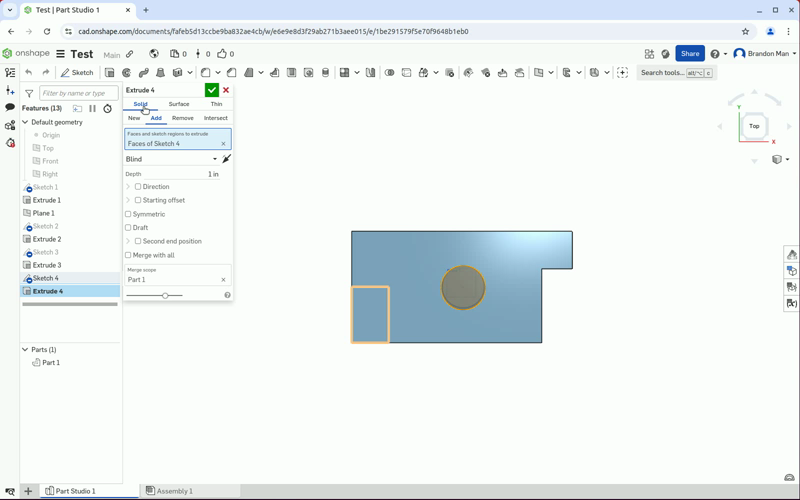
click(143, 106)
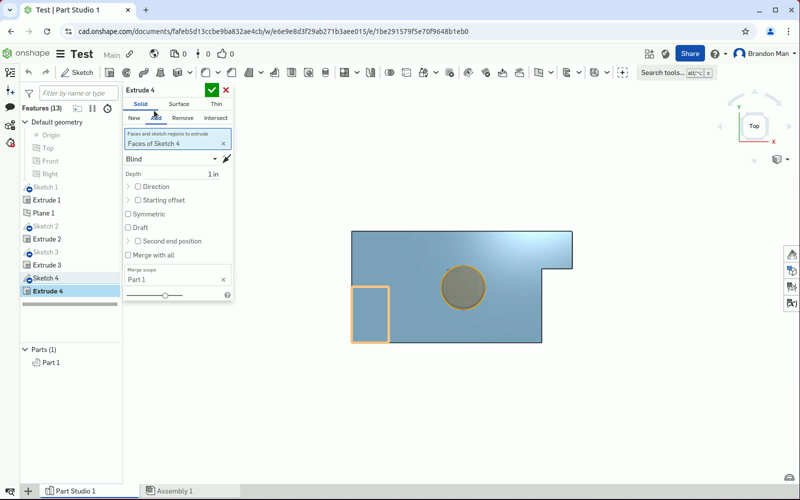
mouse_move(186, 120)
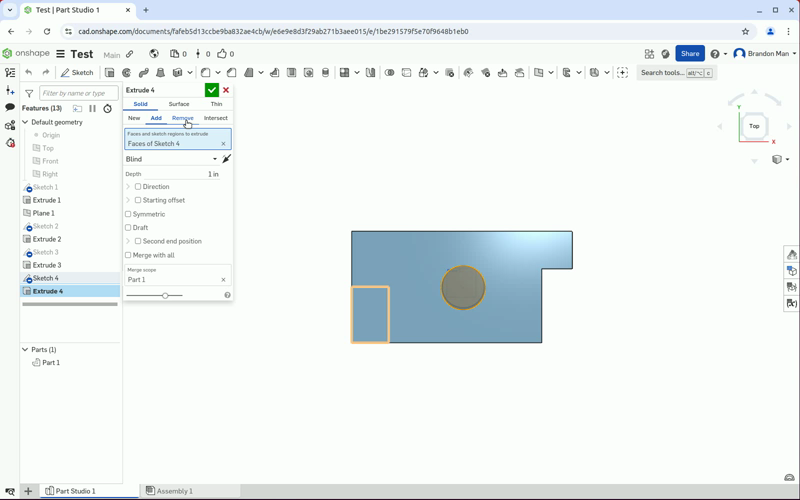
click(186, 120)
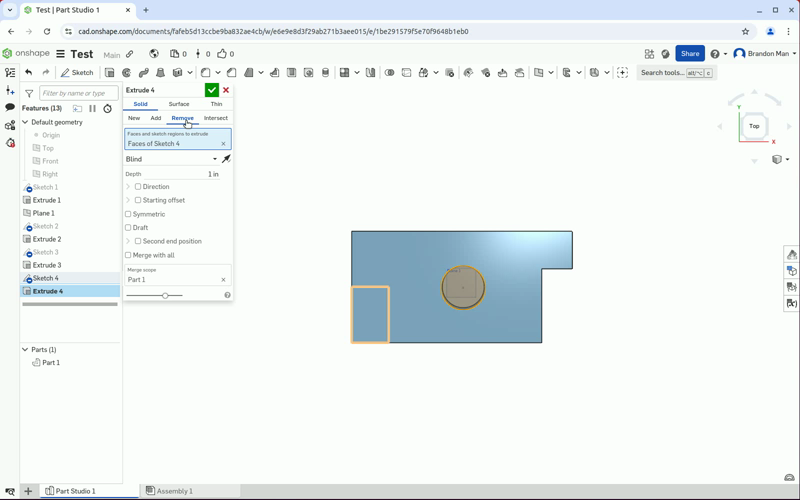
key(tab, 4)
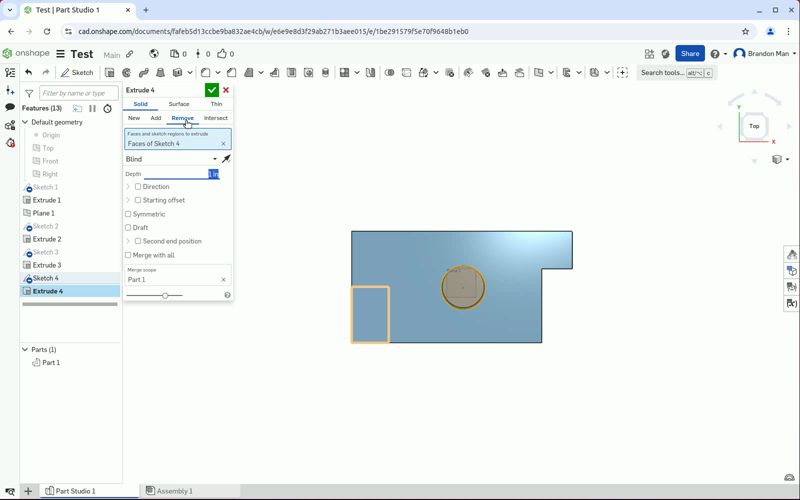
text(7.462)
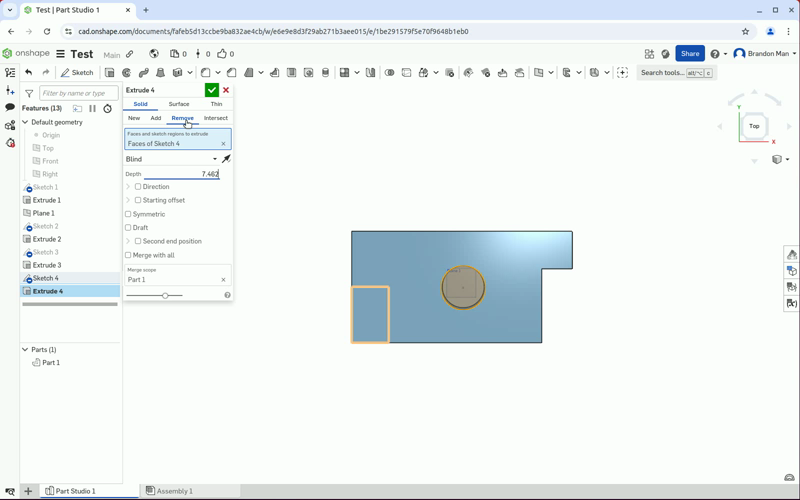
key(tab, 6)
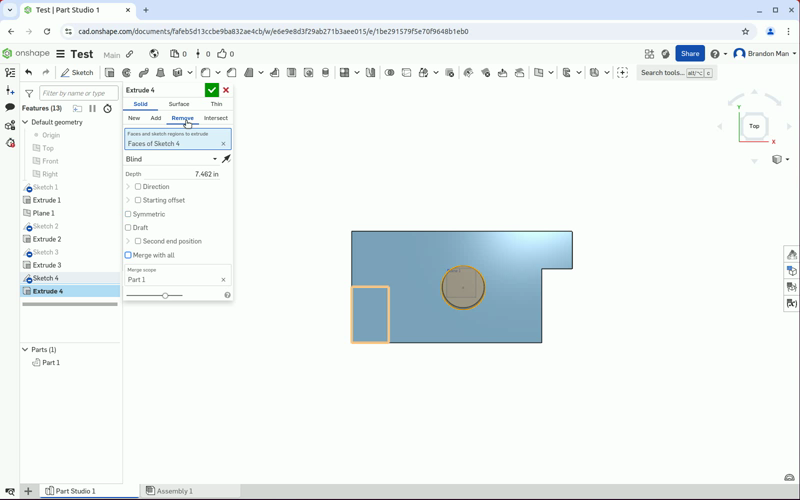
key(space)
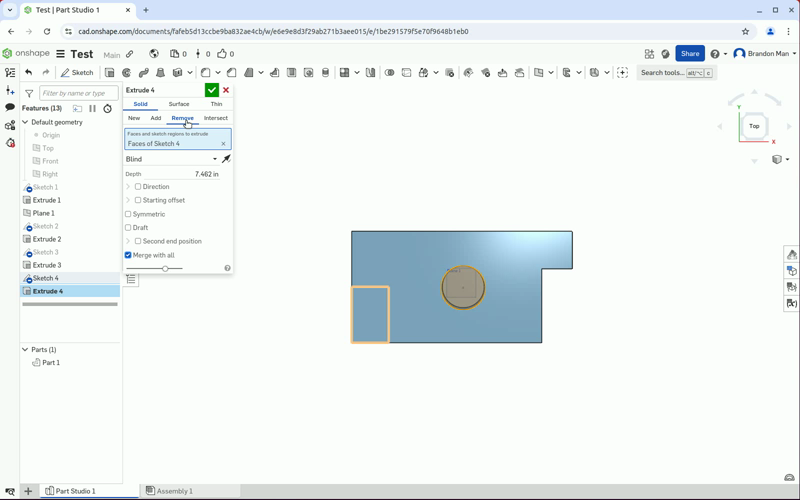
key(enter)
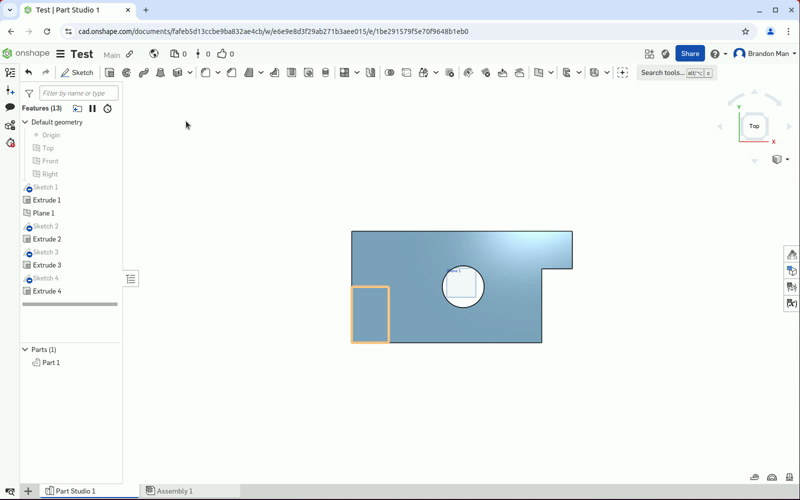
key(shift+h)
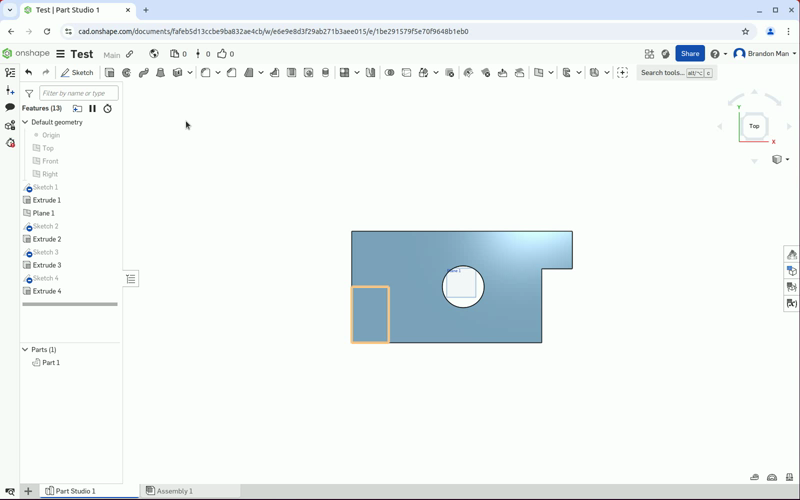
key(shift+h)
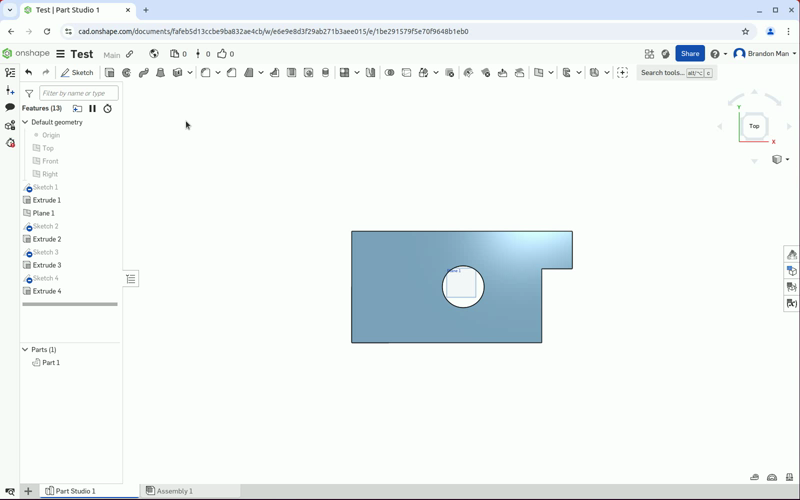
mouse_move(73, 189)
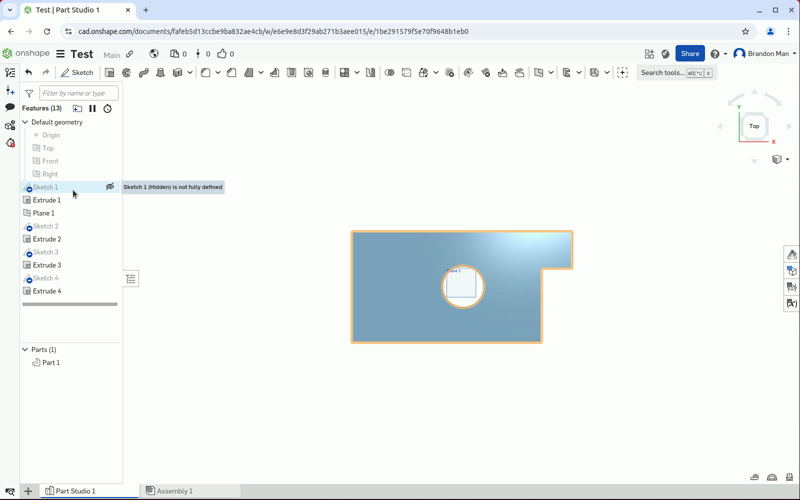
click(73, 189)
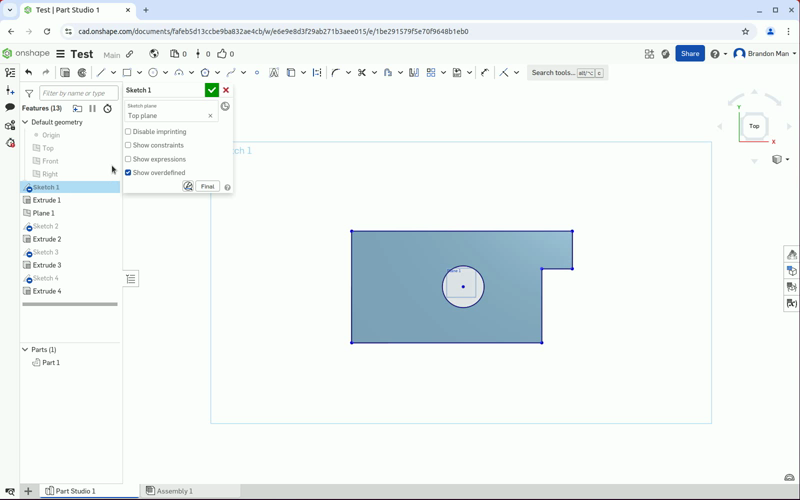
mouse_move(229, 92)
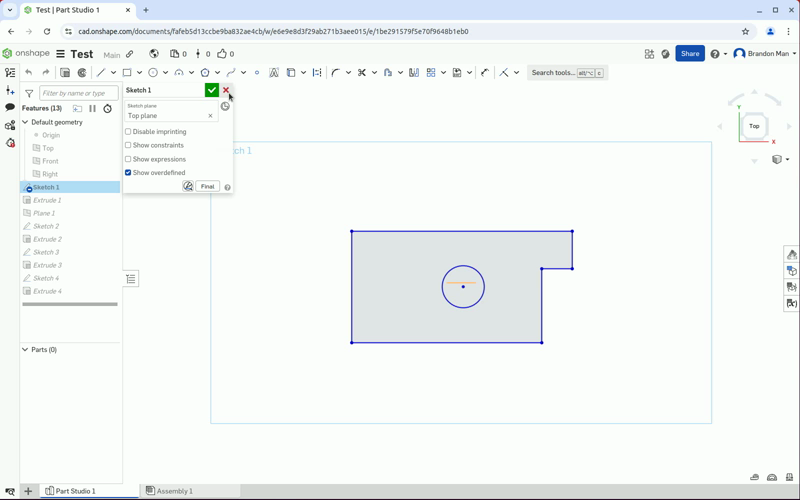
click(229, 92)
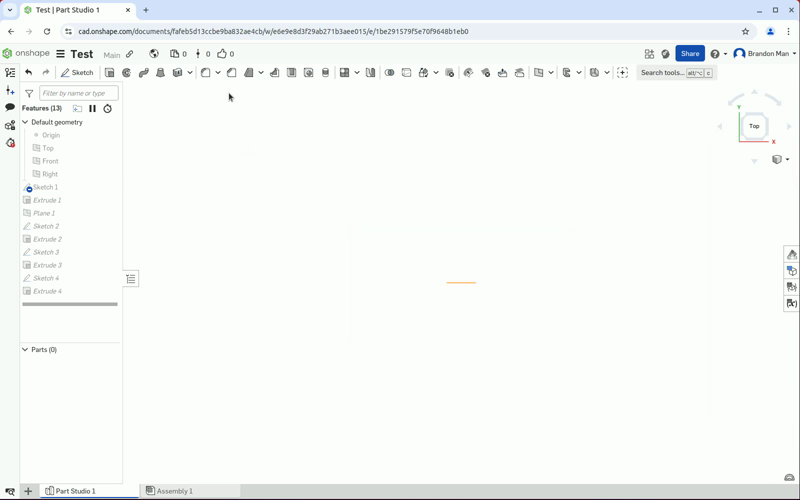
key(shift+s)
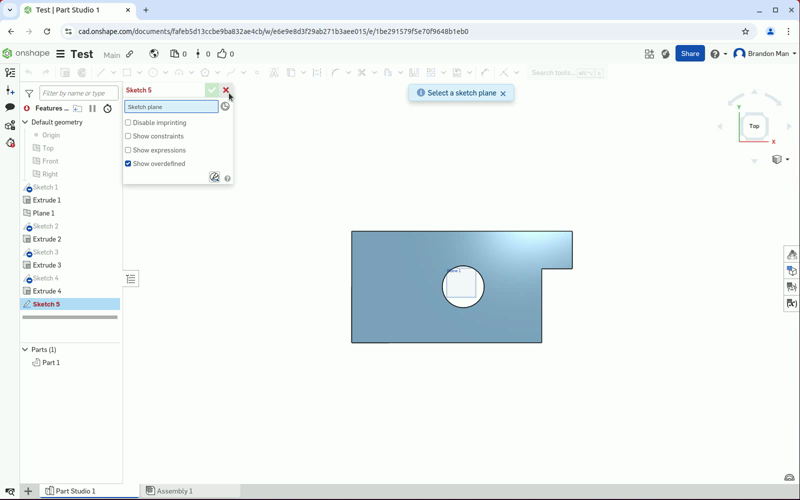
mouse_move(73, 215)
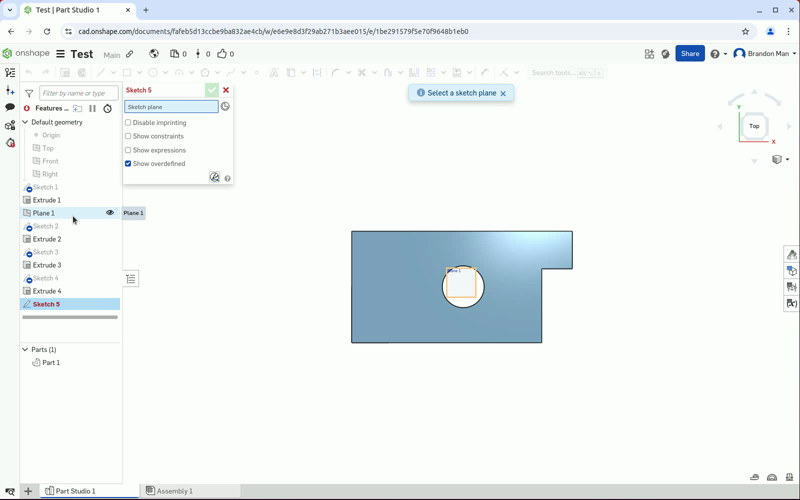
click(73, 215)
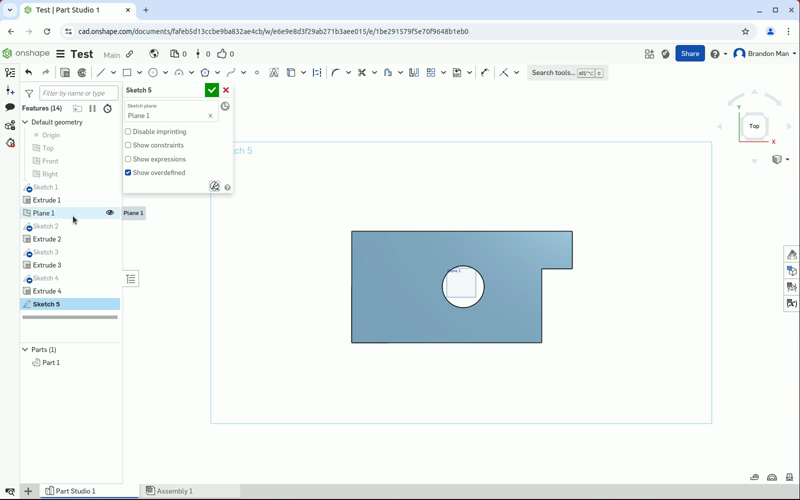
mouse_move(73, 352)
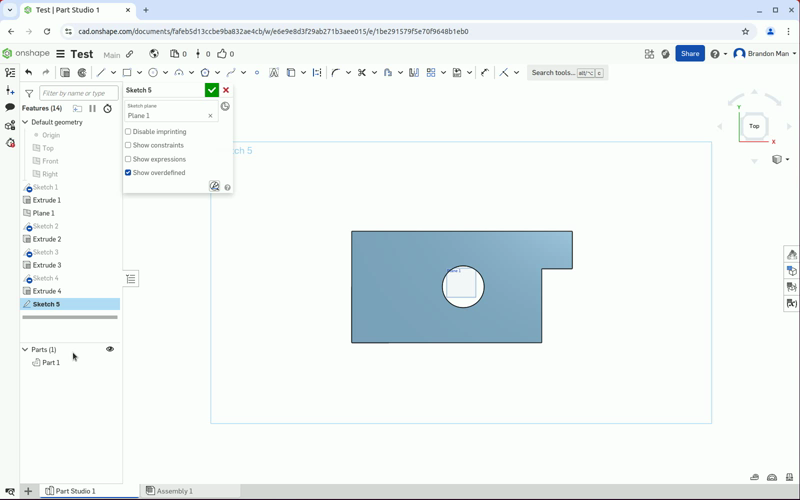
key(y)
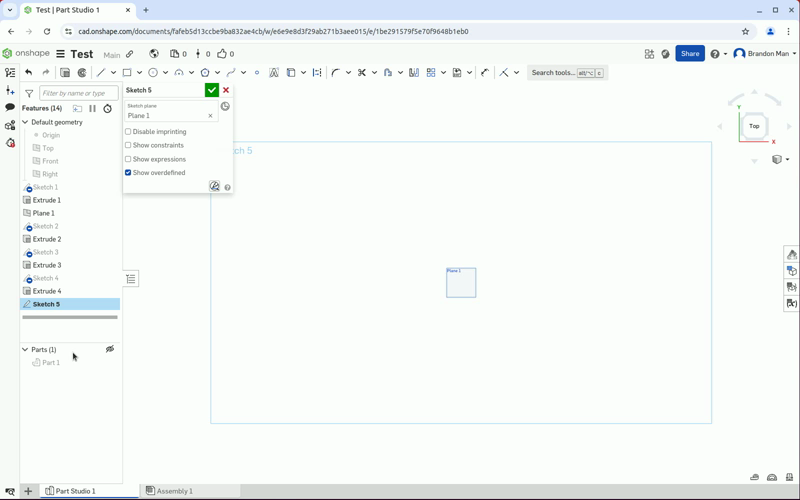
key(l)
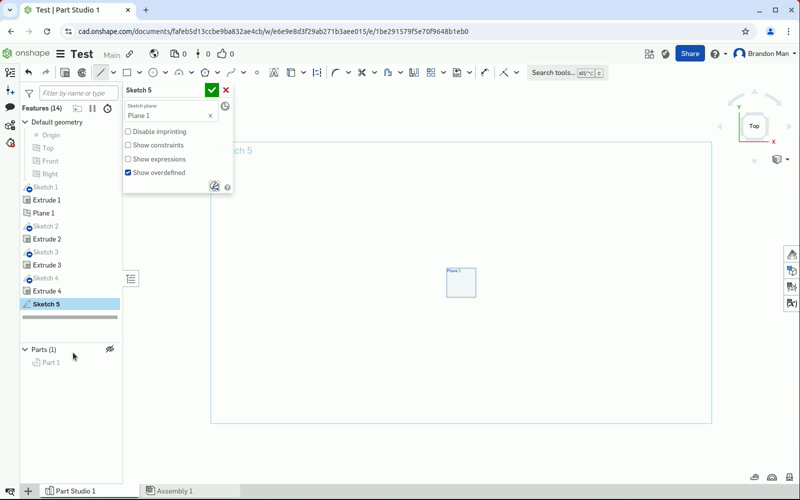
key_down(shift)
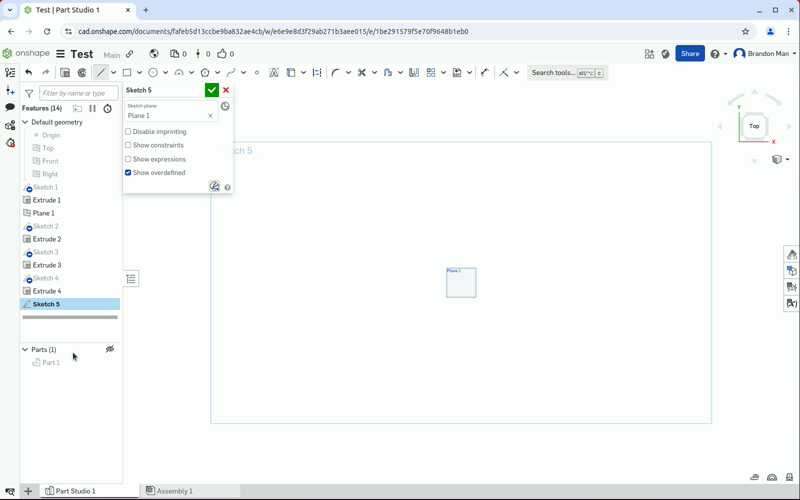
mouse_move(389, 342)
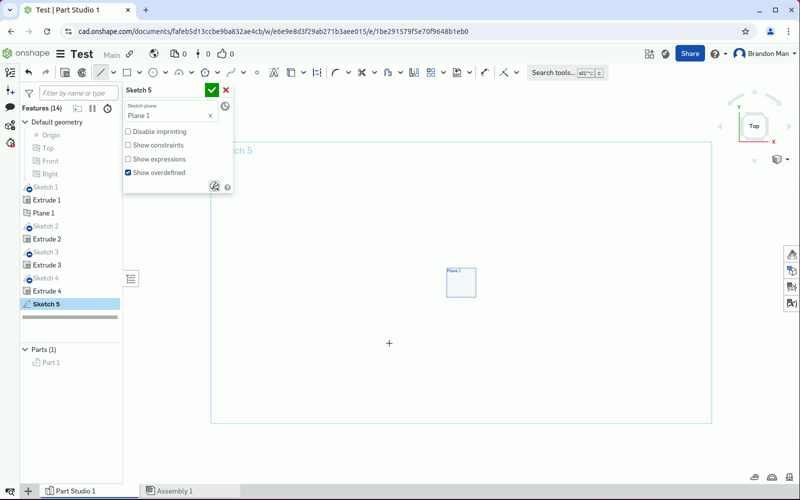
click(389, 342)
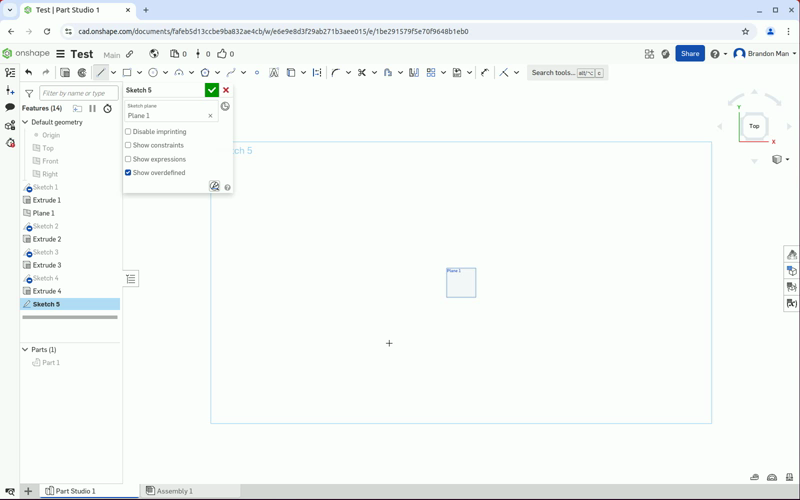
key_up(shift)
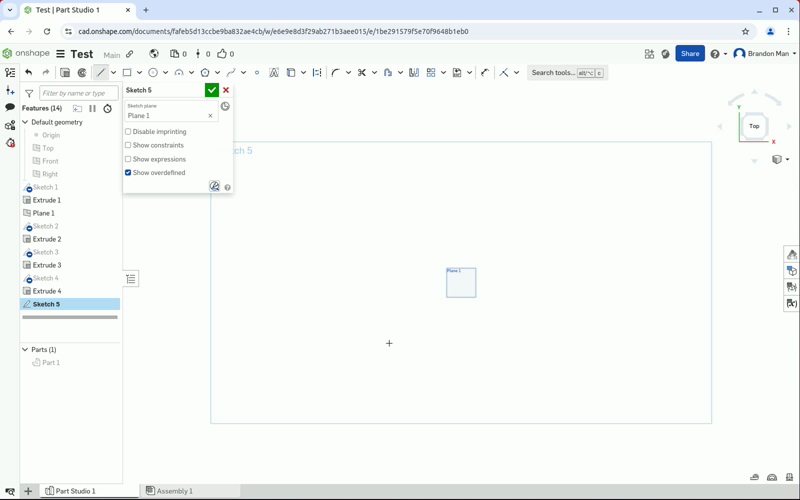
key_down(shift)
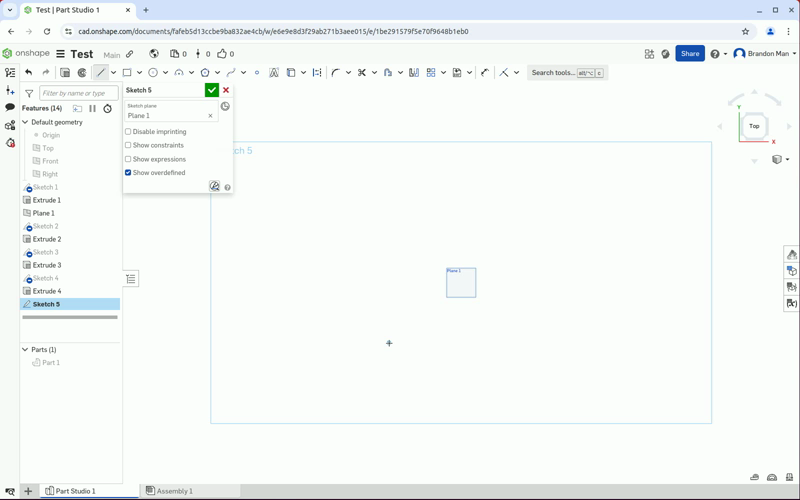
mouse_move(542, 342)
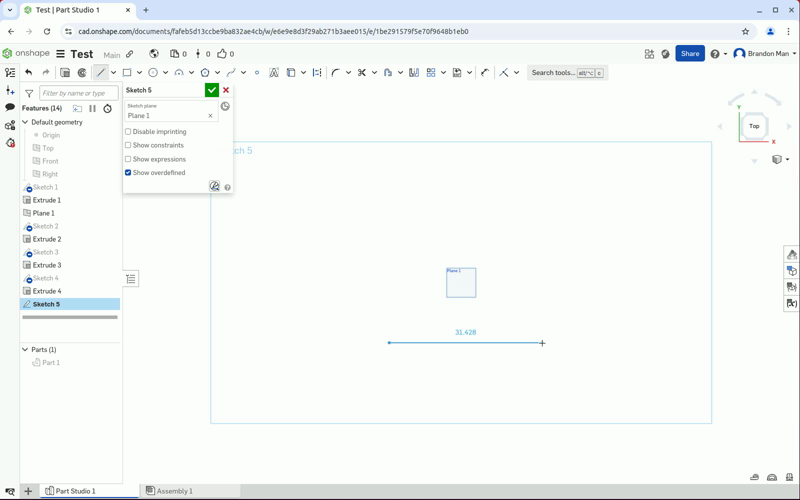
click(542, 342)
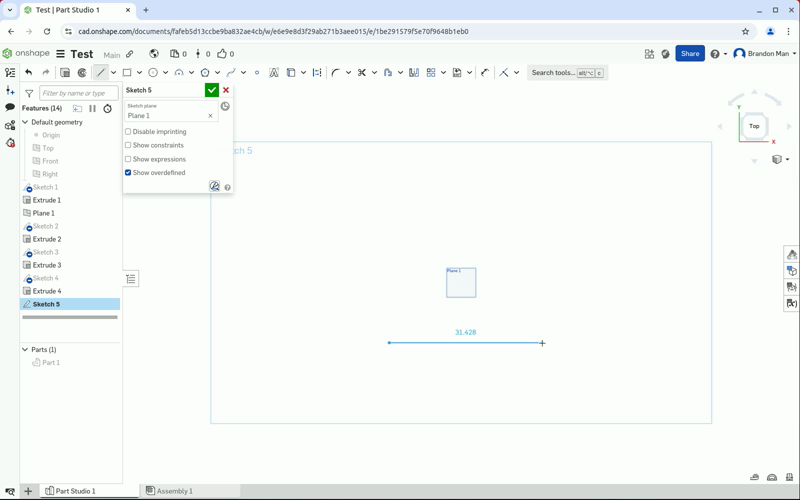
key_up(shift)
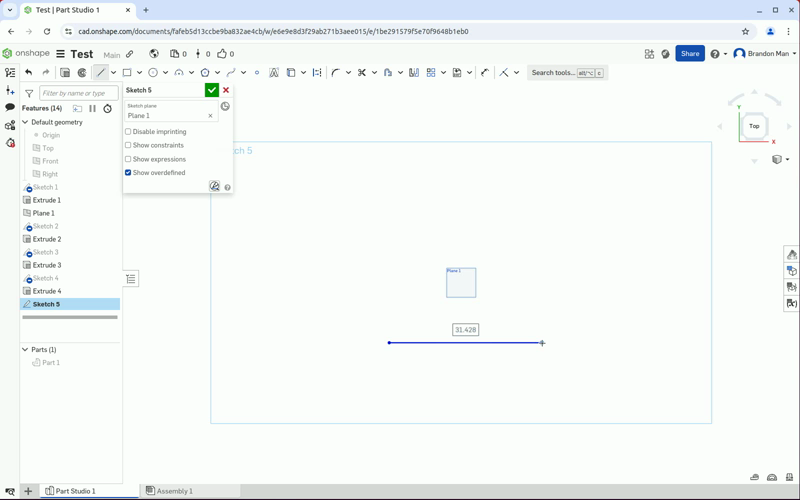
key_down(shift)
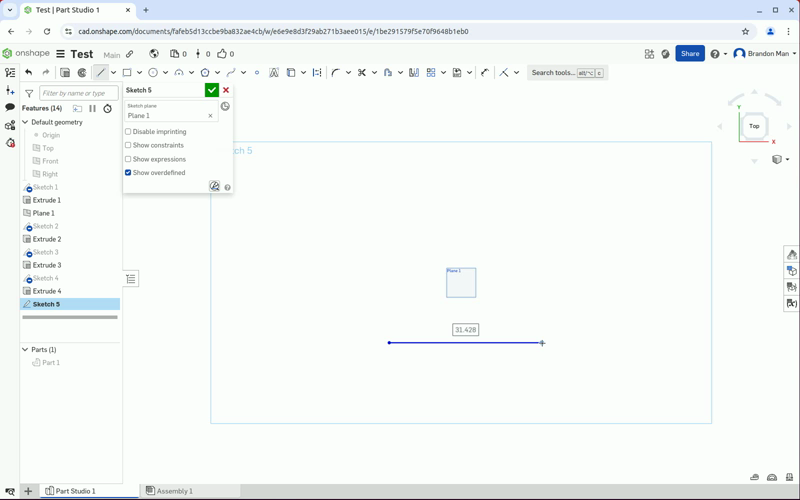
mouse_move(542, 233)
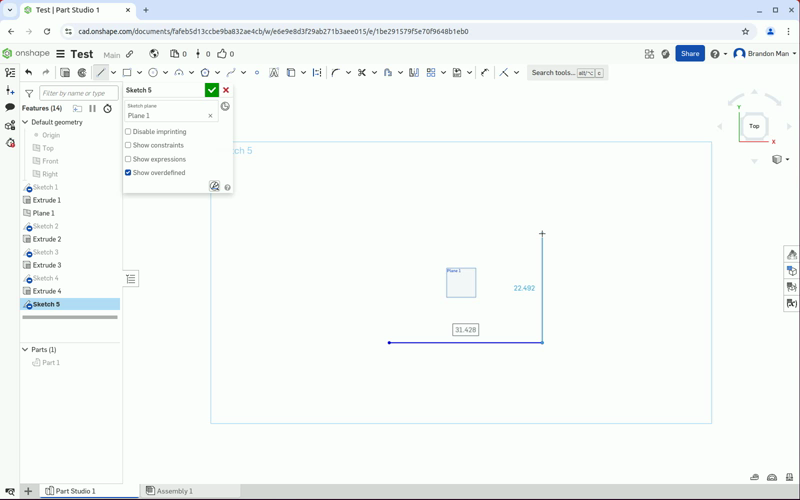
click(542, 233)
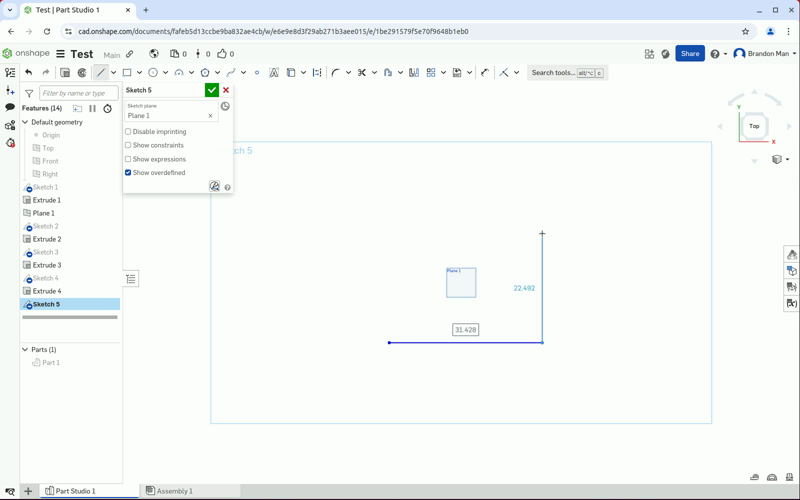
key_up(shift)
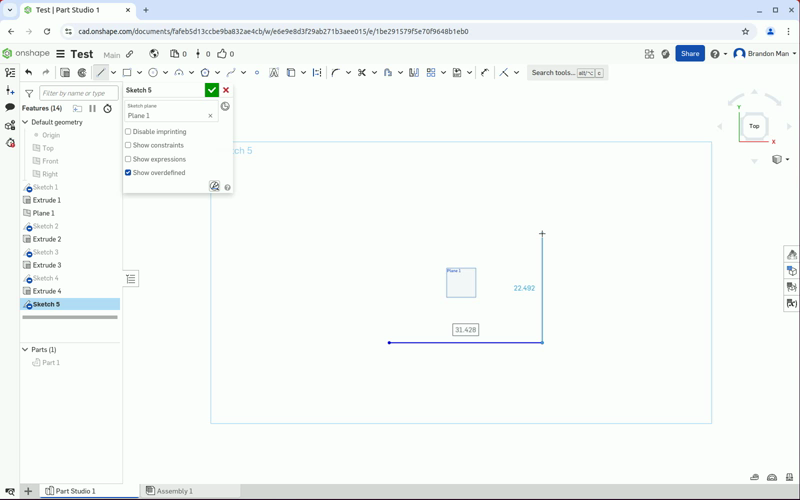
key_down(shift)
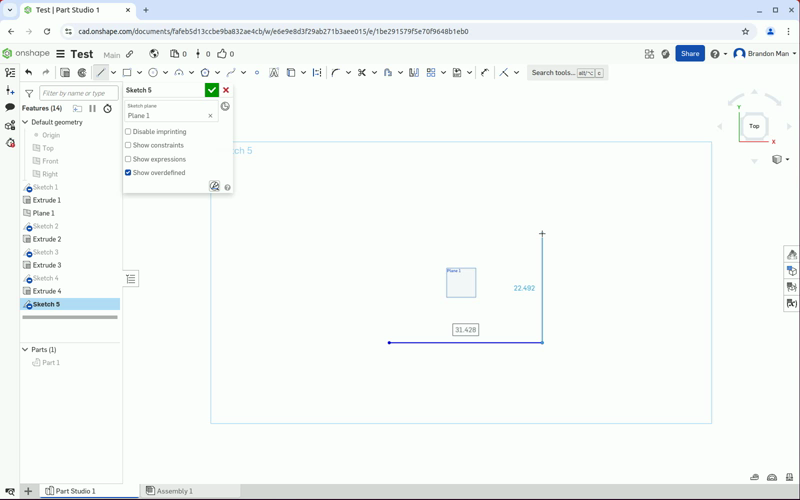
mouse_move(389, 233)
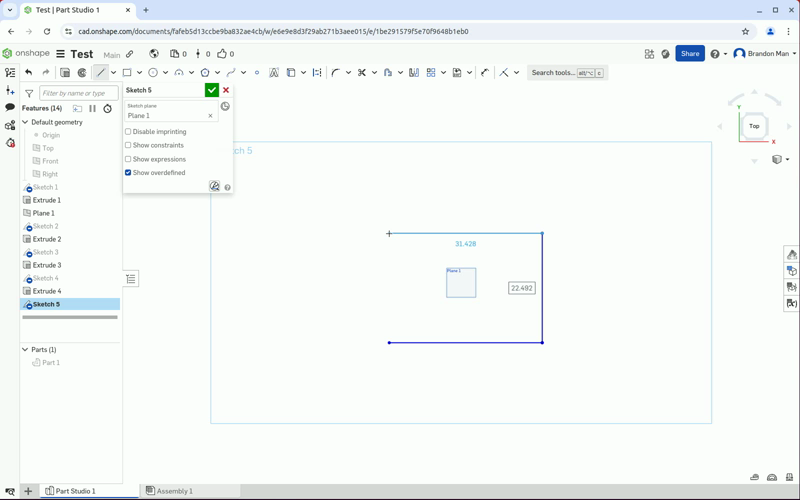
click(389, 233)
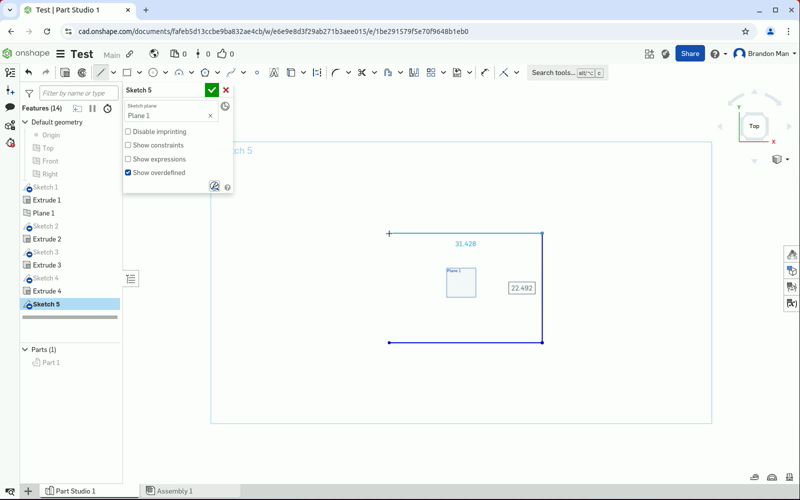
key_up(shift)
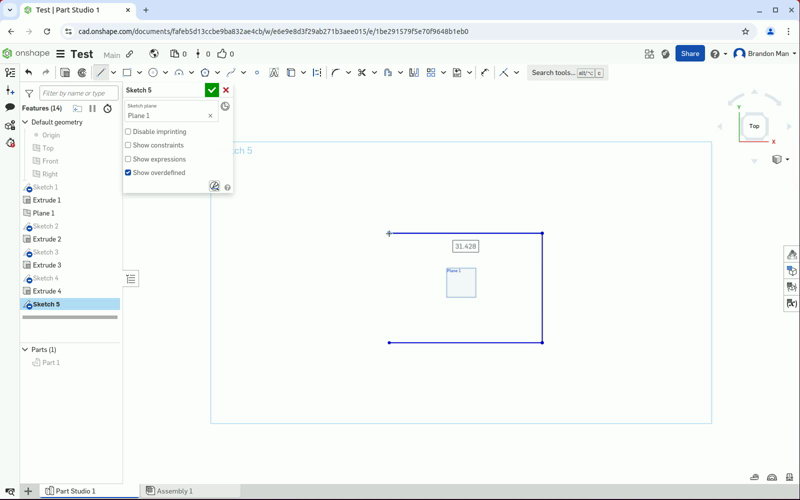
key_down(shift)
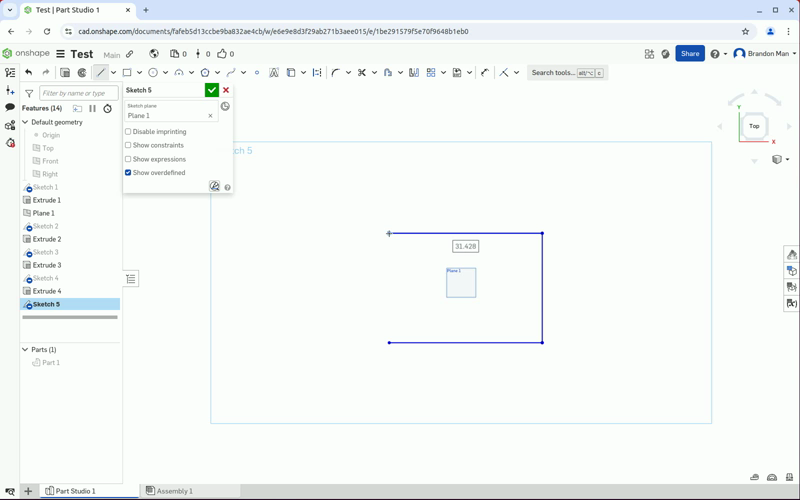
mouse_move(419, 233)
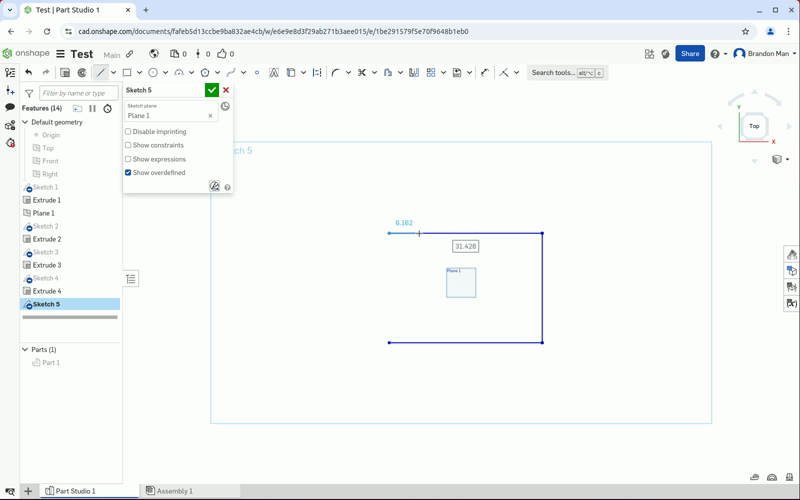
mouse_move(389, 287)
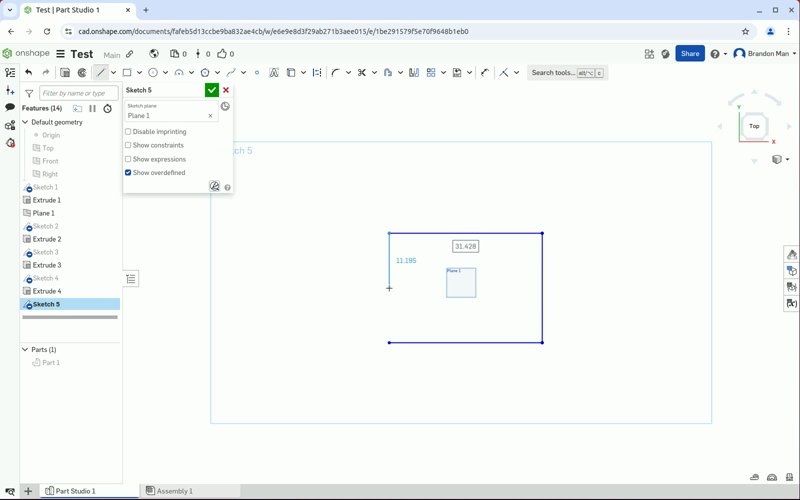
click(389, 287)
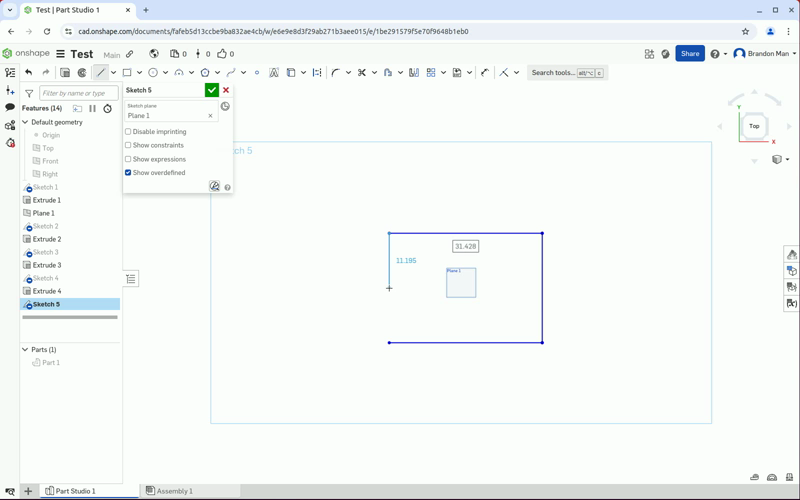
key_up(shift)
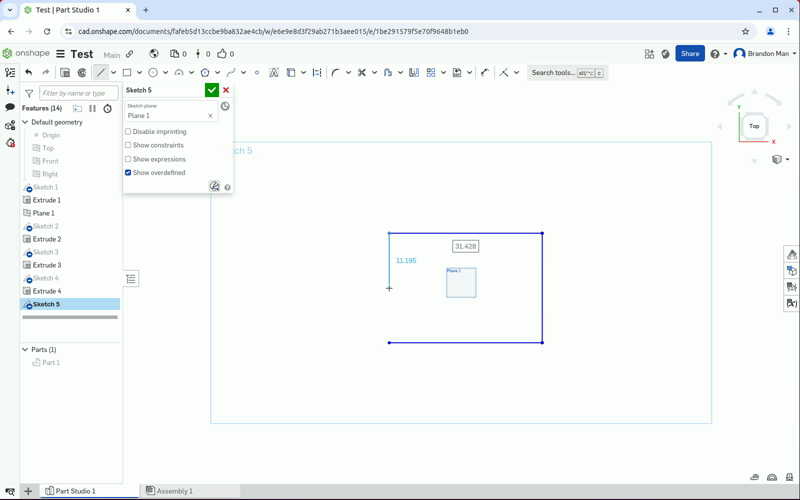
mouse_move(419, 287)
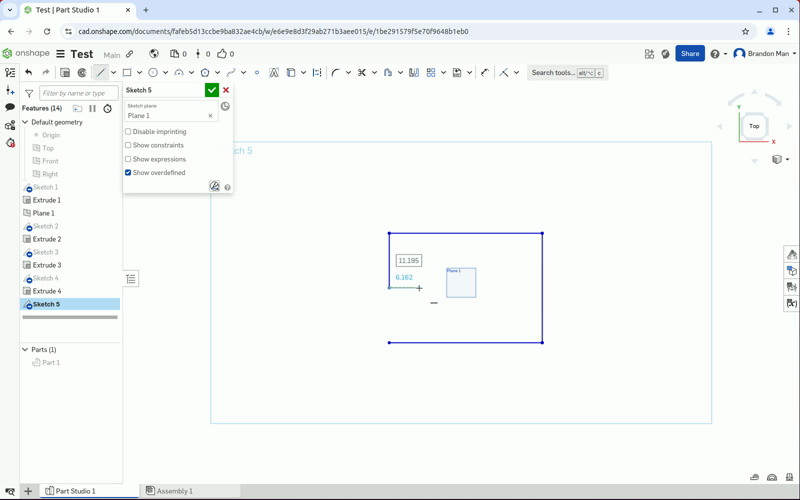
key_down(shift)
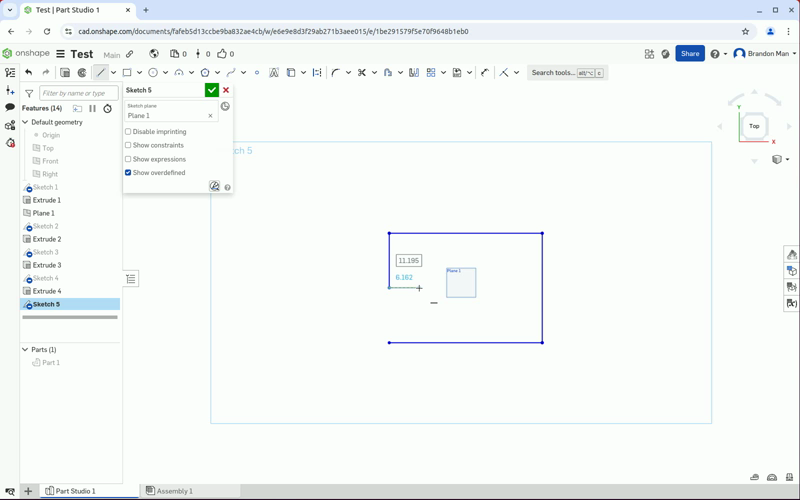
mouse_move(389, 342)
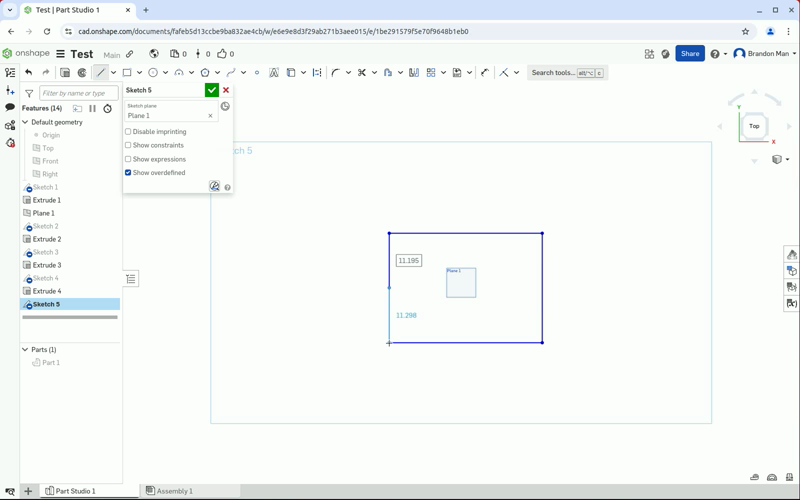
key_up(shift)
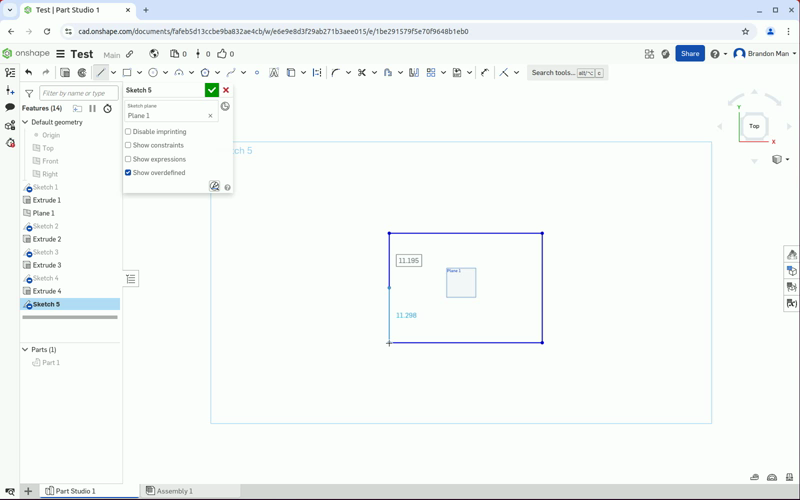
click(389, 342)
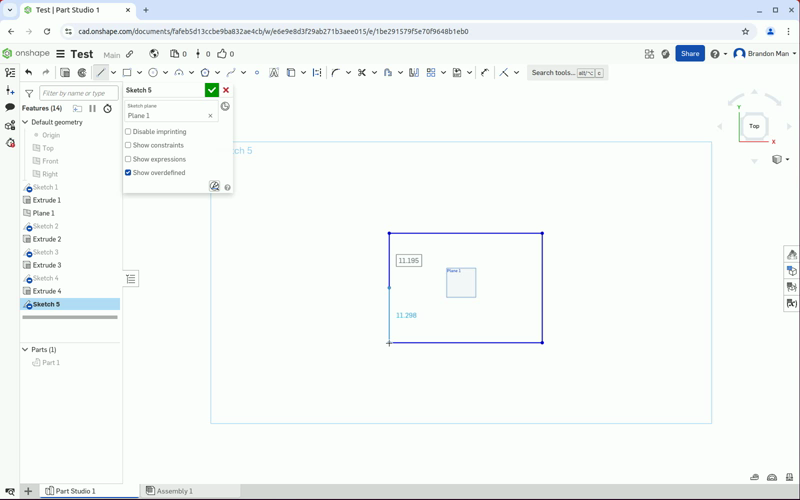
key(esc)
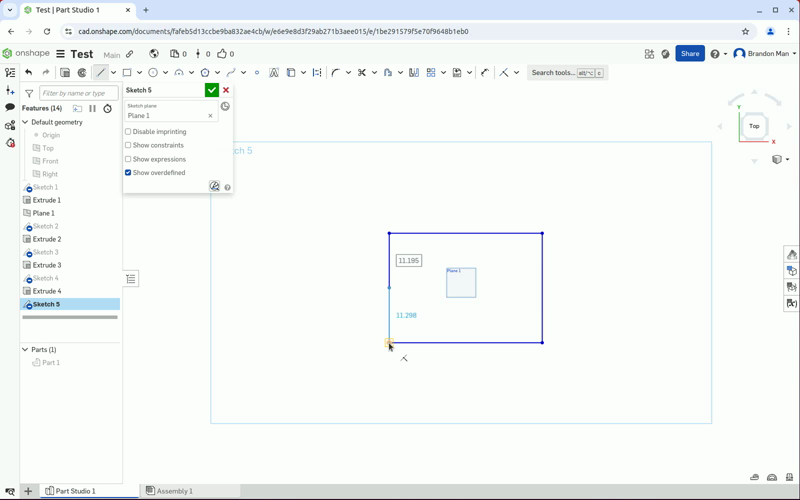
key(c)
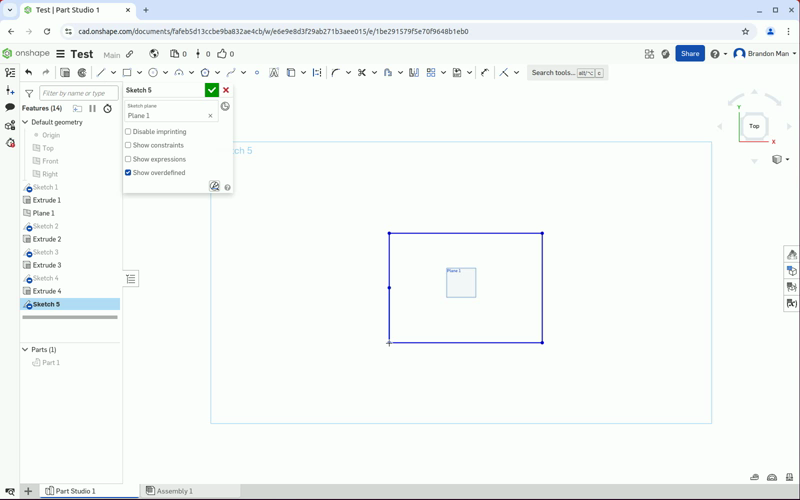
key_down(shift)
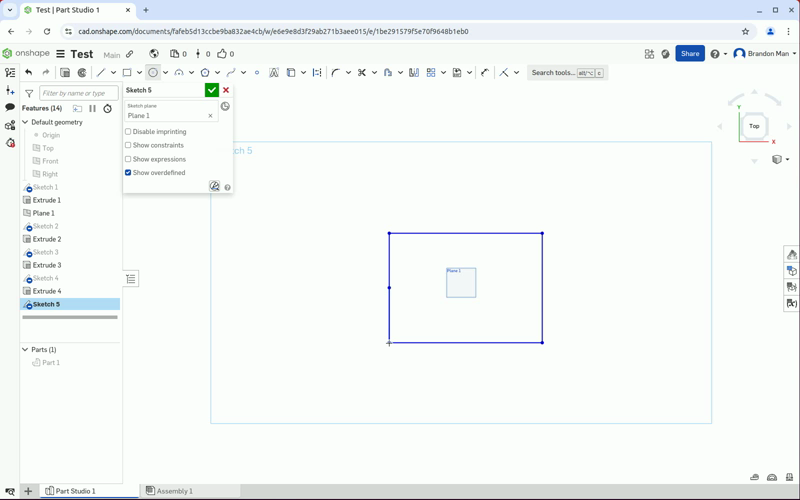
mouse_move(463, 287)
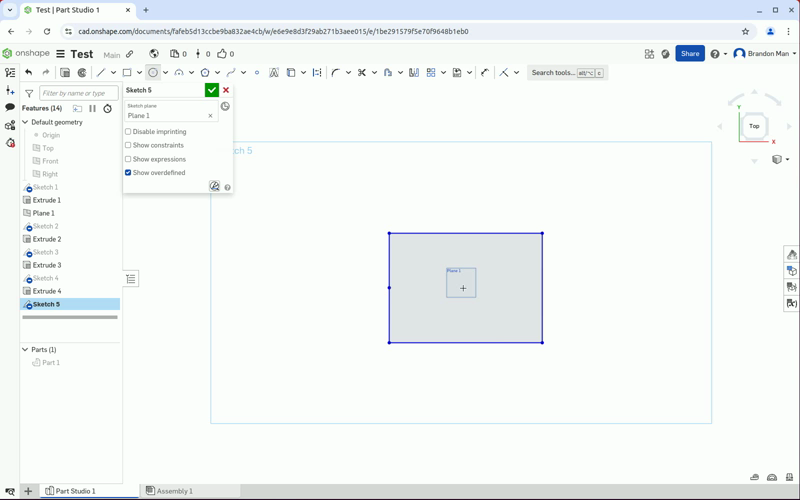
click(463, 287)
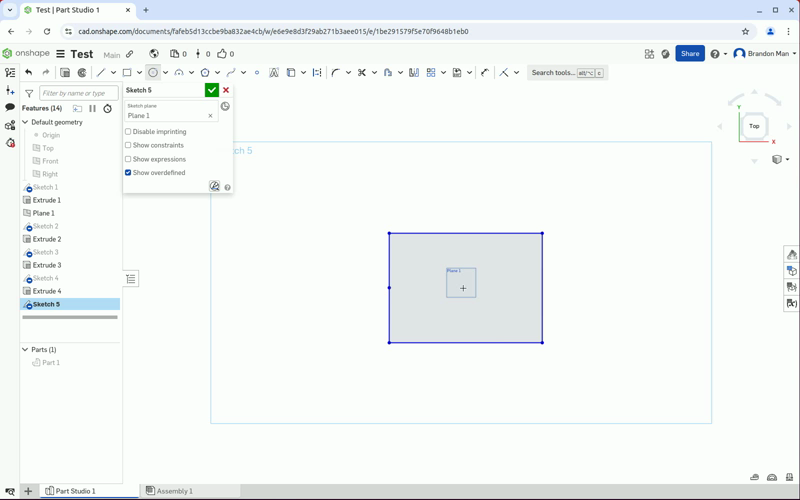
key_up(shift)
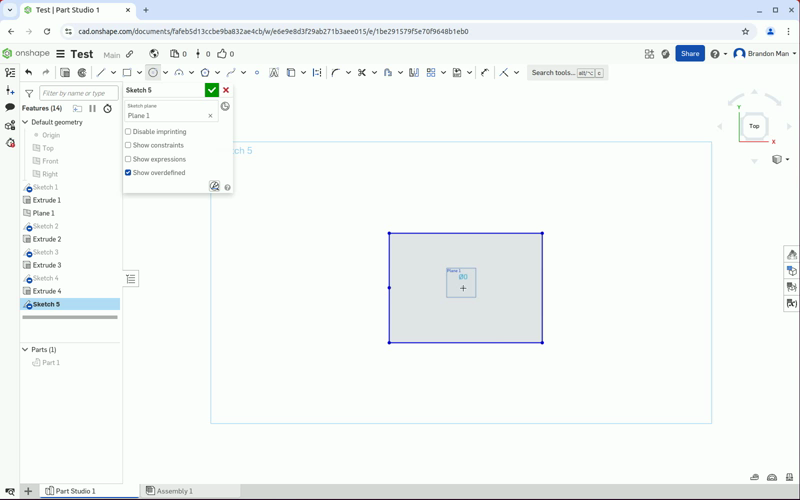
mouse_move(484, 287)
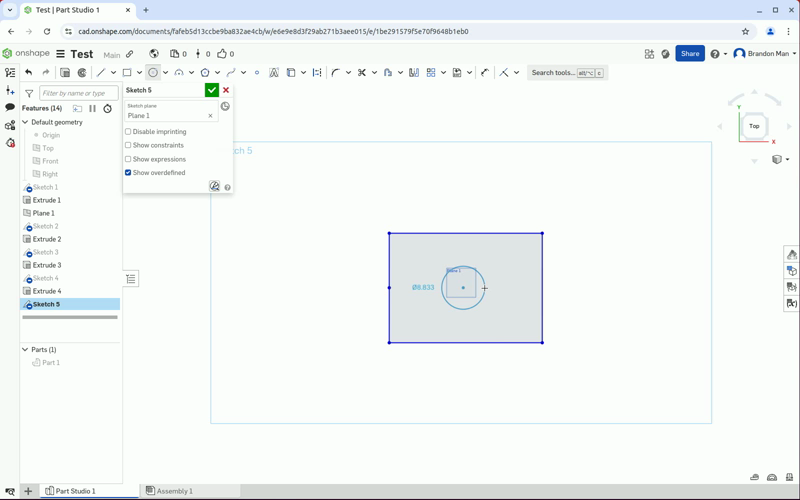
click(484, 287)
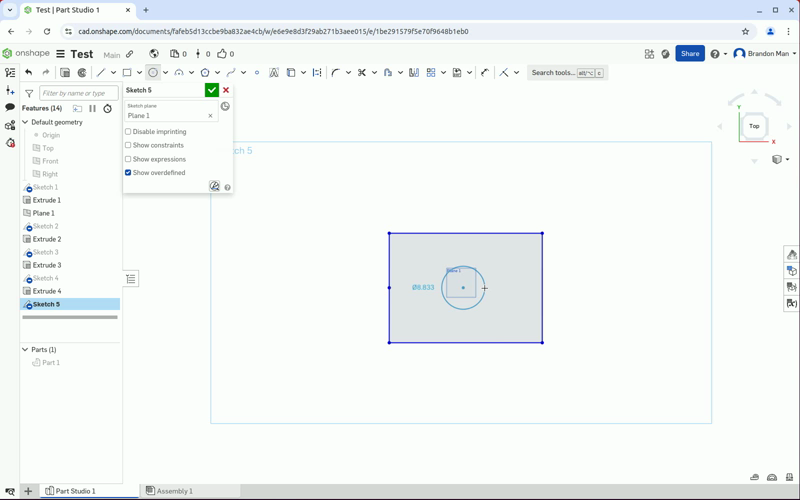
key(esc)
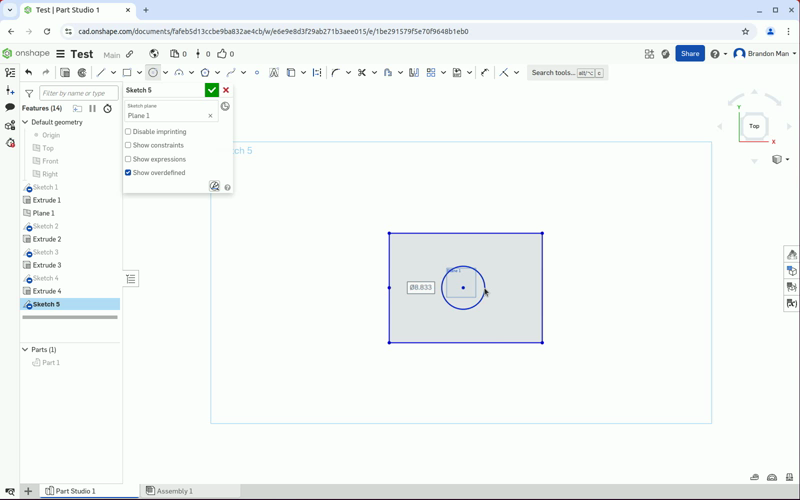
mouse_move(457, 244)
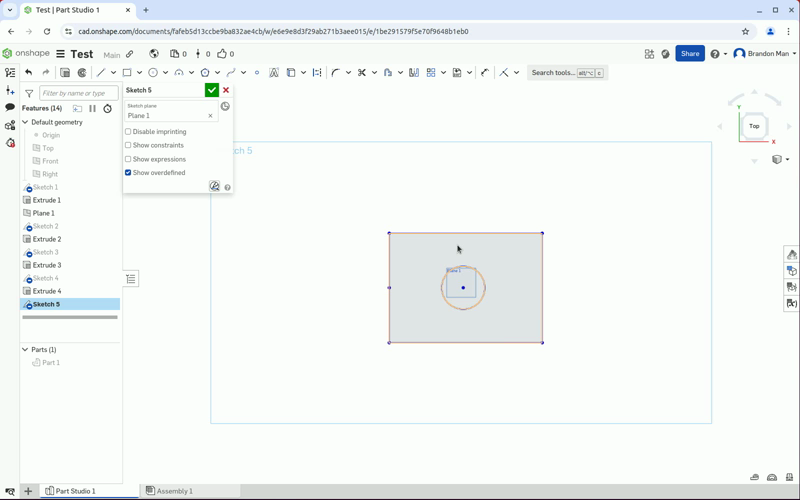
click(457, 244)
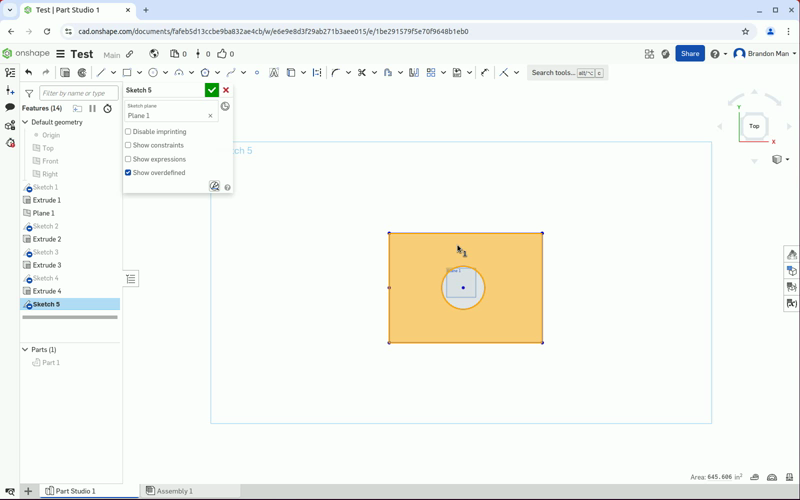
mouse_move(73, 352)
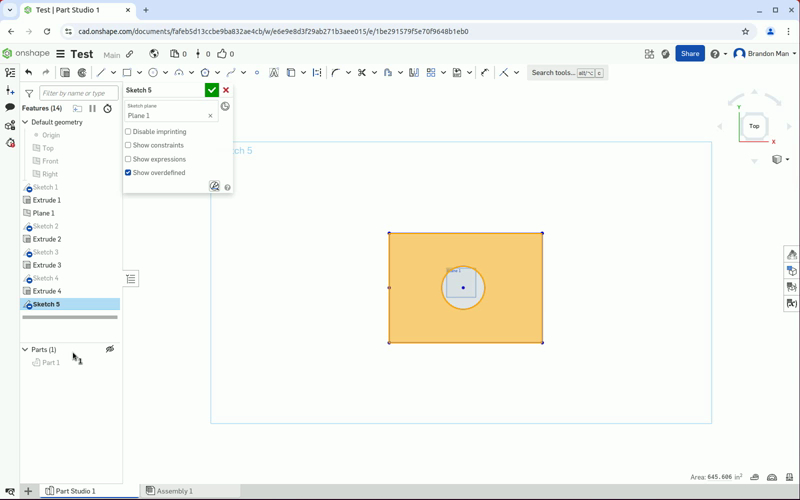
key(shift+y)
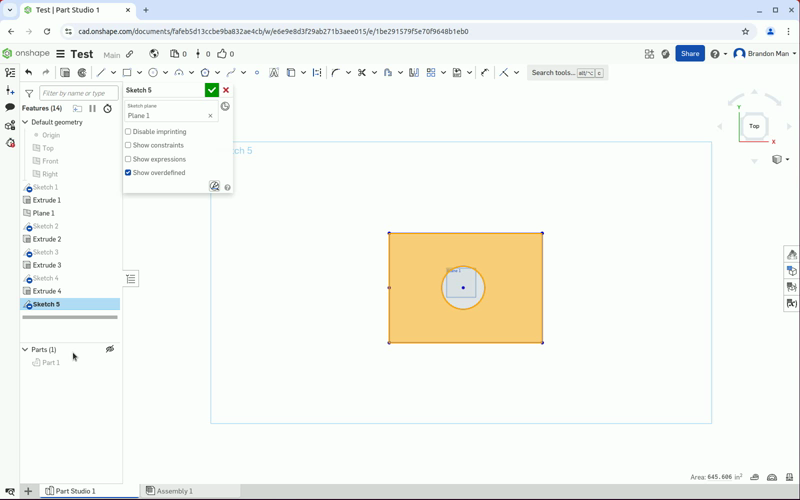
key(shift+e)
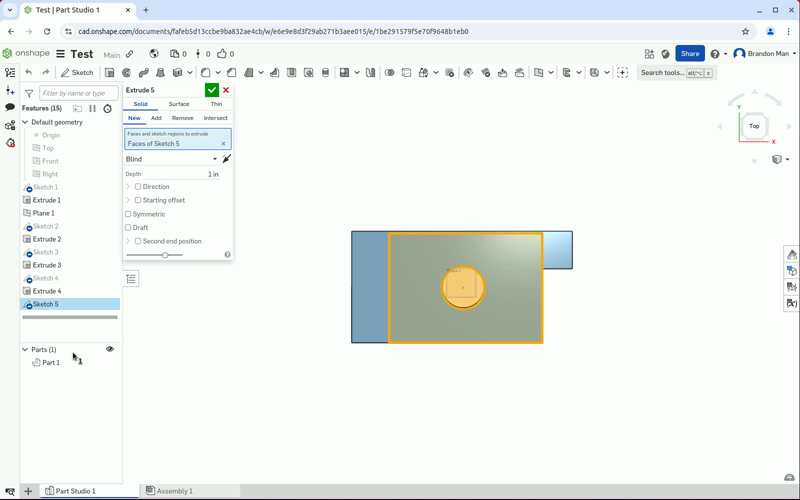
mouse_move(143, 106)
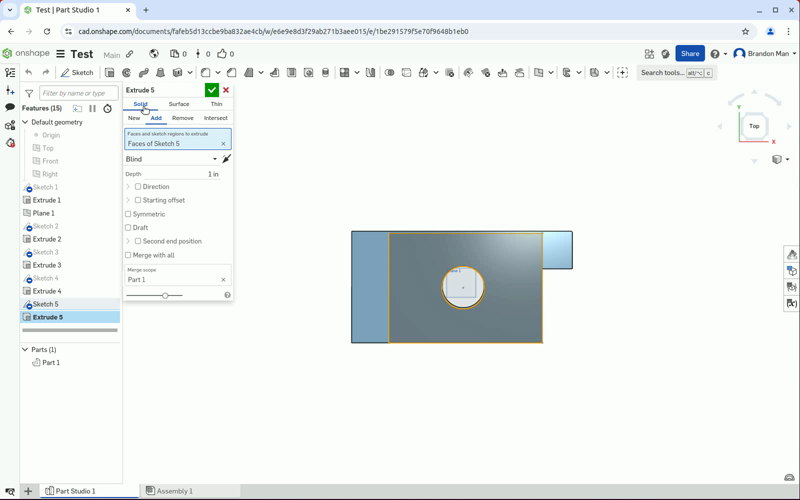
click(143, 106)
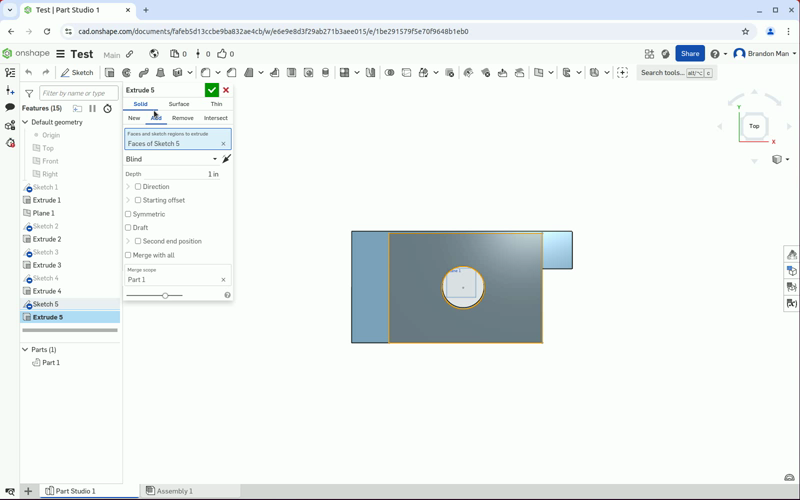
mouse_move(186, 120)
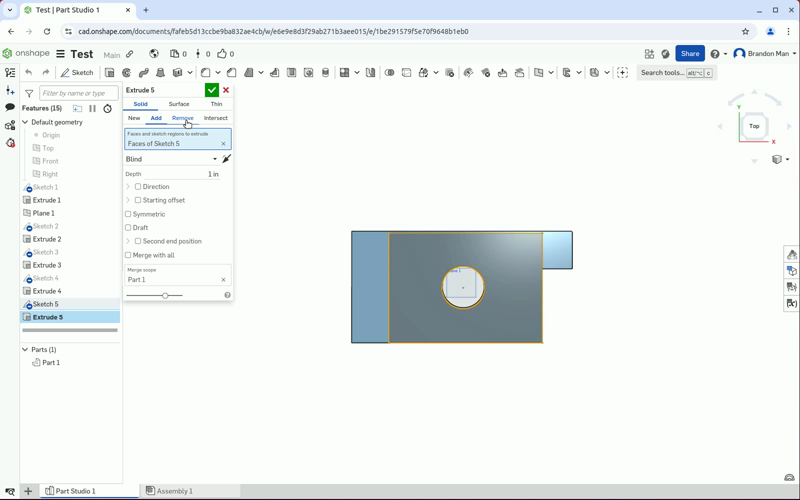
click(186, 120)
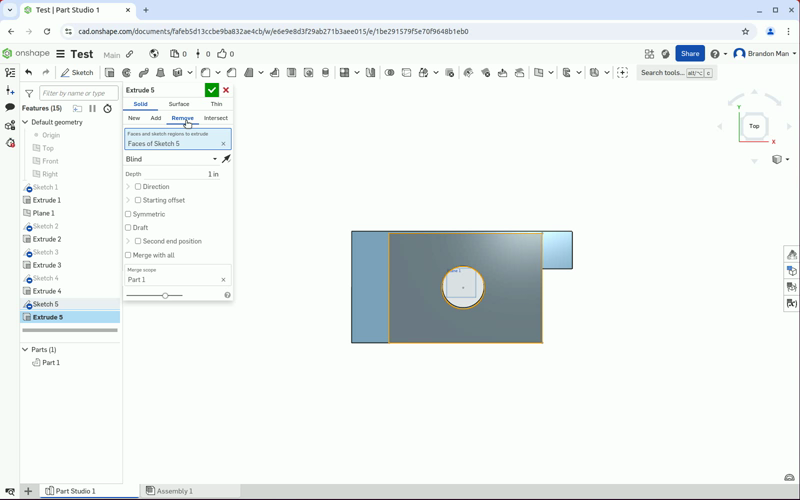
key(tab, 4)
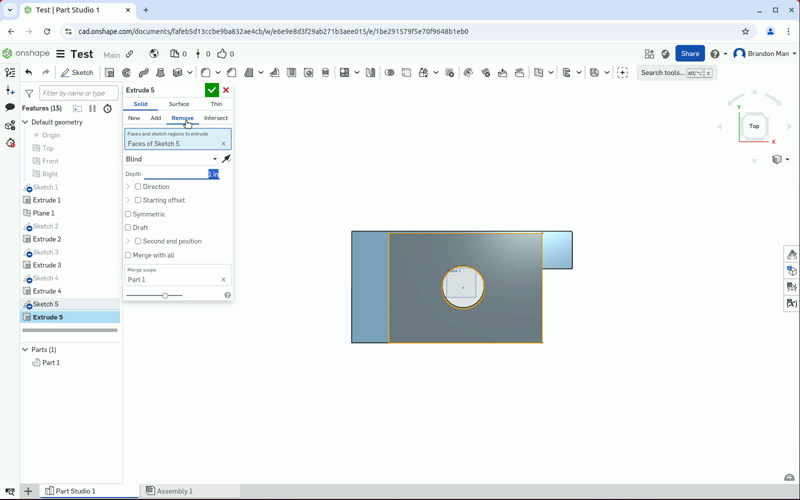
text(7.462)
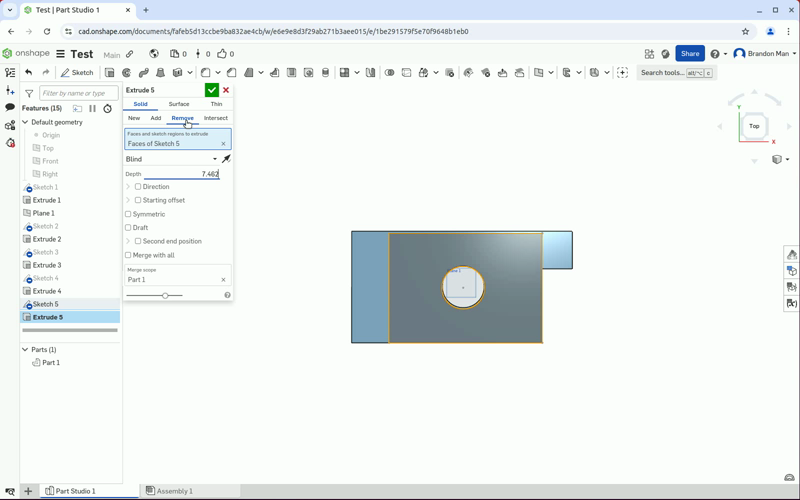
key(tab, 6)
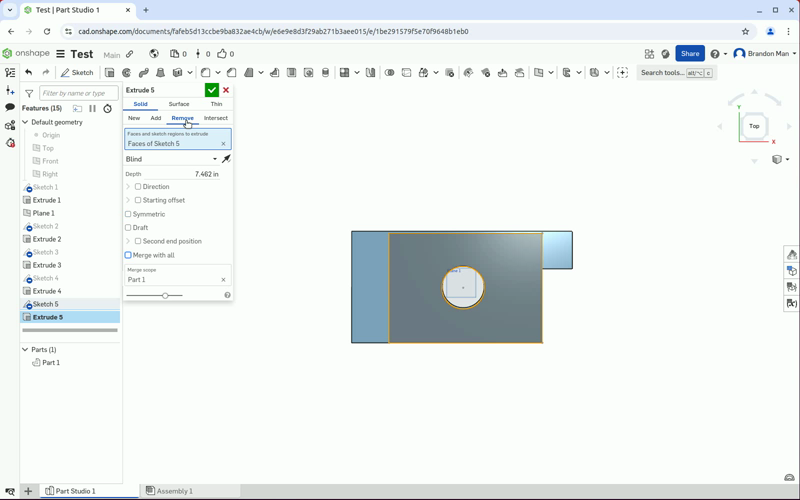
key(space)
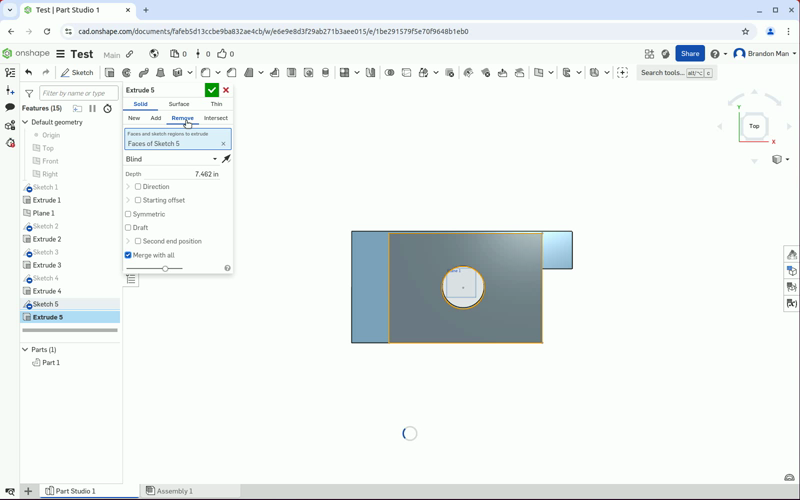
key(enter)
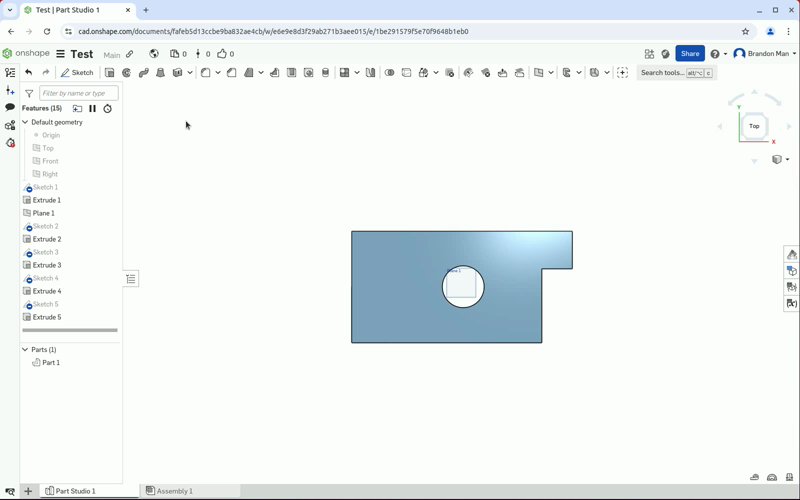
key(shift+h)
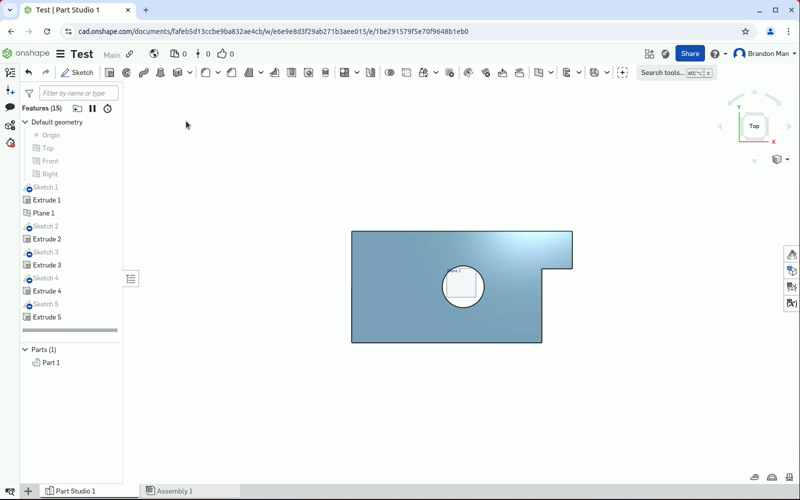
key(shift+h)
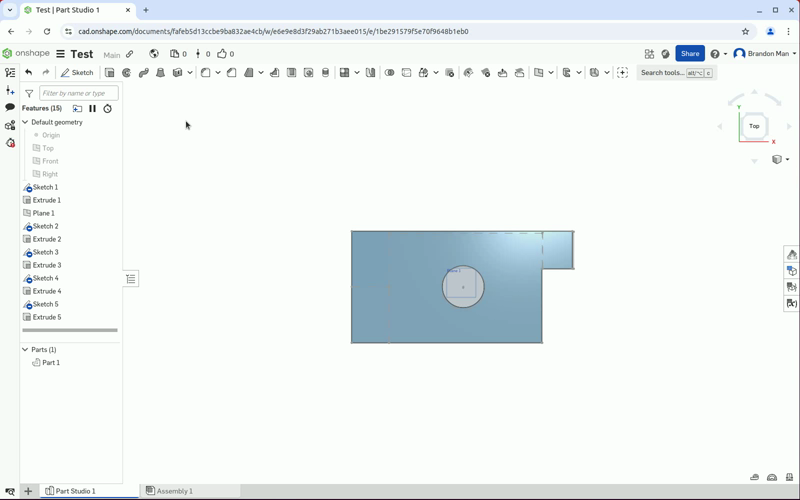
key(shift+7)
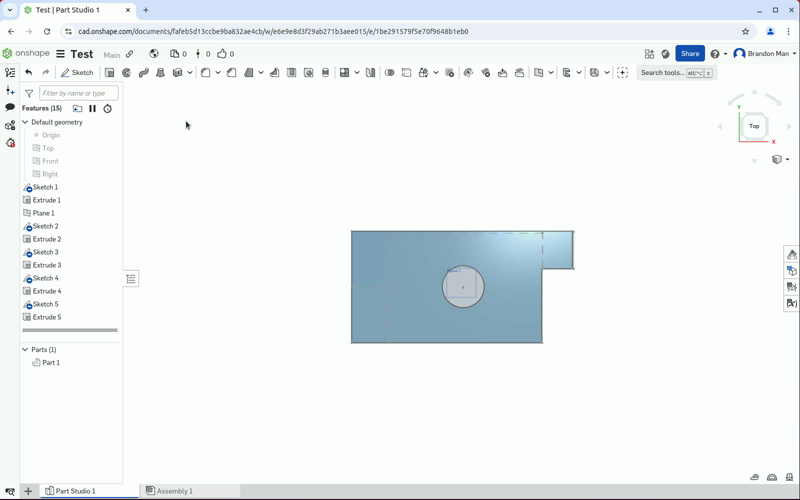
key(up, 3)
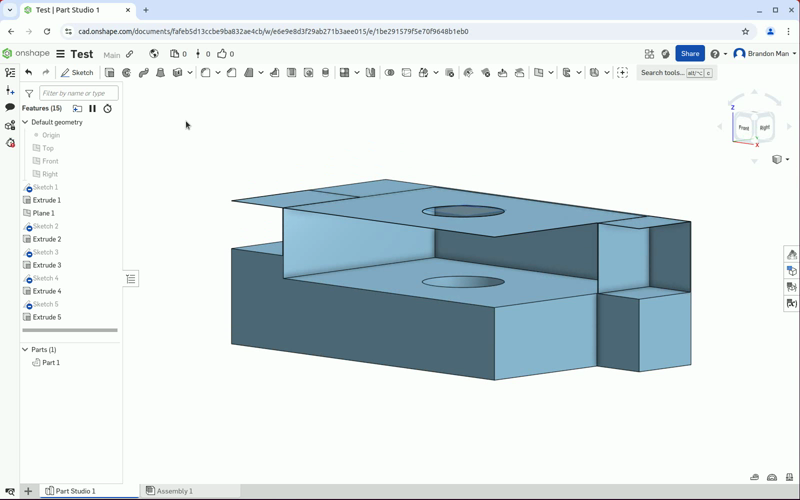
key(left, 3)
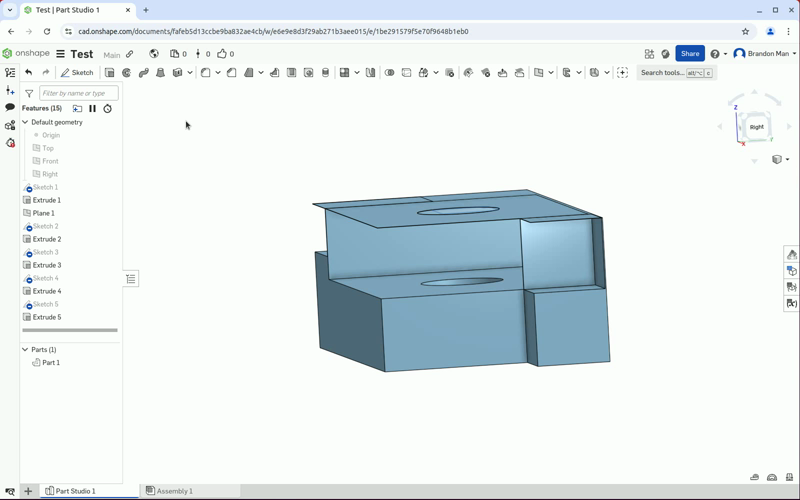
key(right, 3)
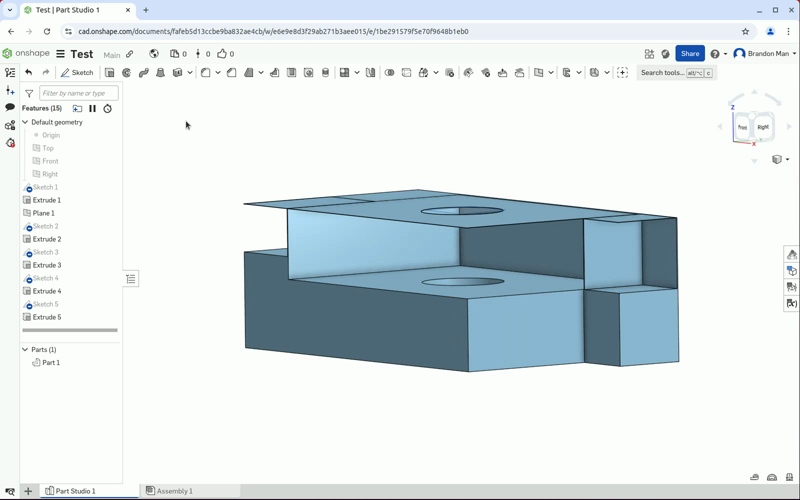
key(down, 3)
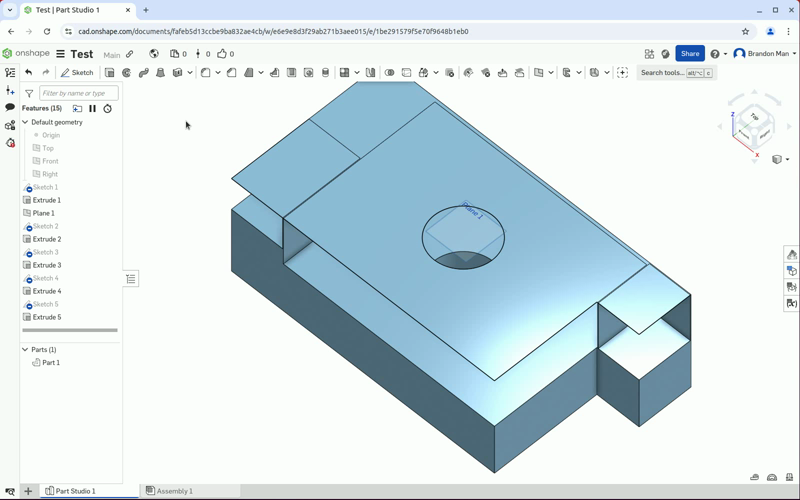
mouse_move(73, 189)
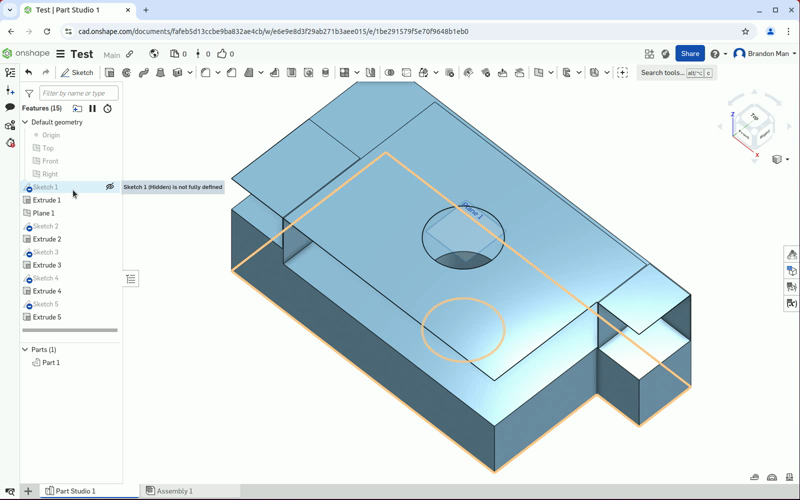
click(73, 189)